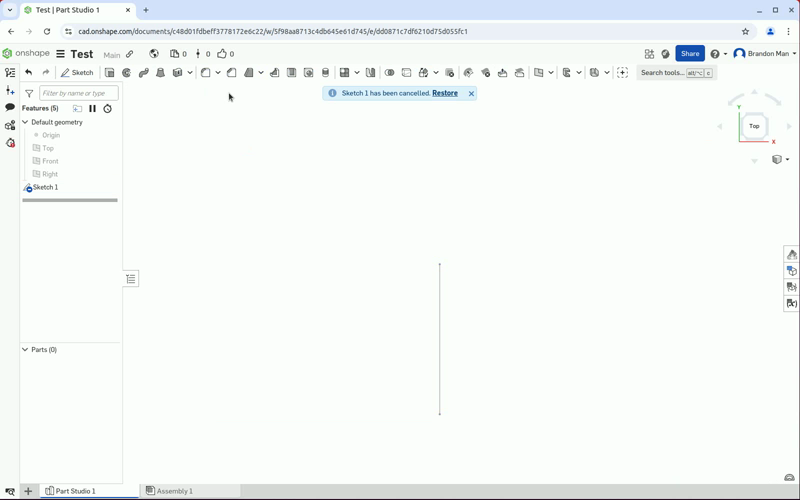
key(shift+h)
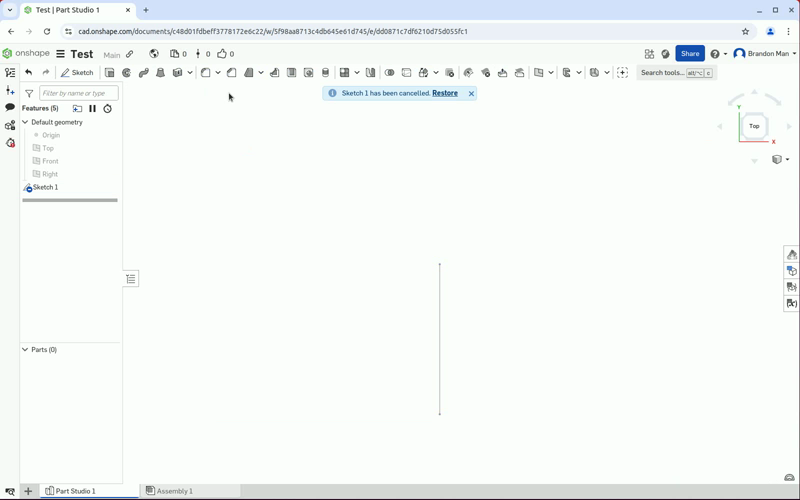
key(shift+s)
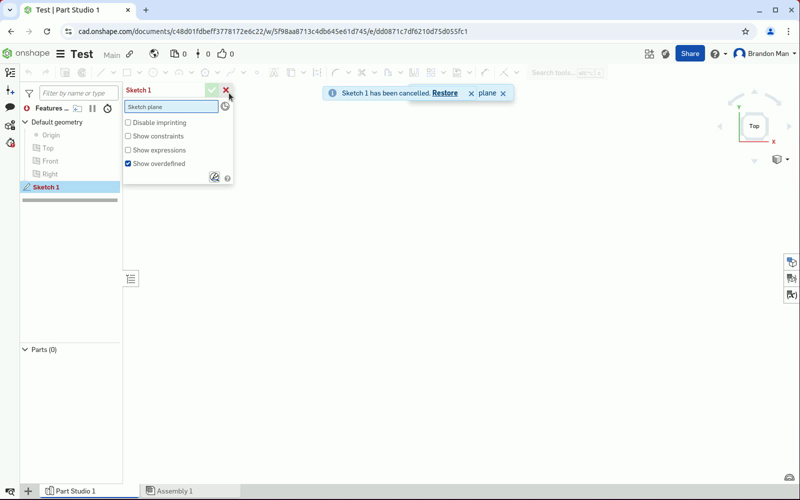
mouse_move(73, 150)
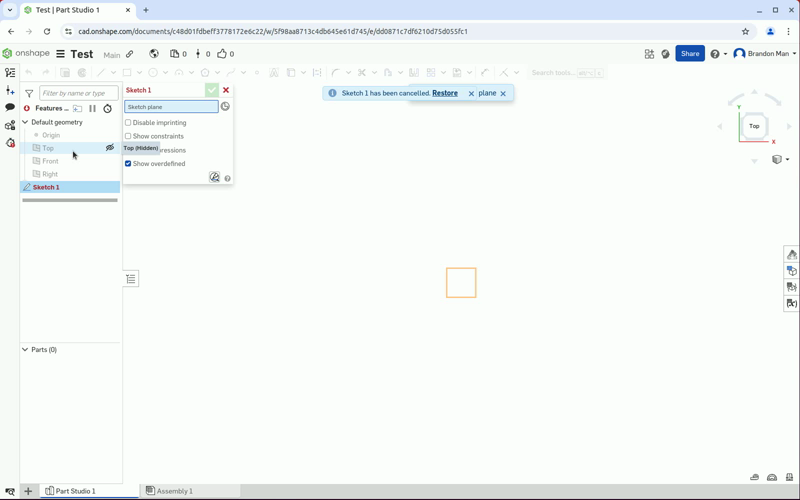
click(73, 150)
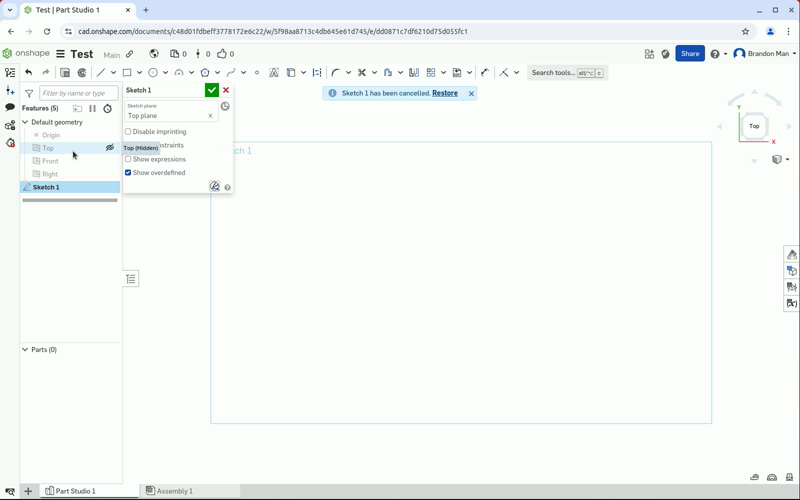
mouse_move(73, 352)
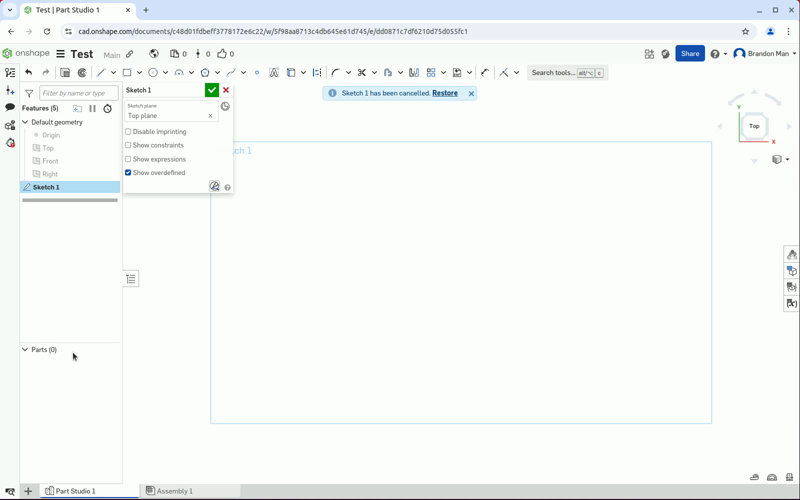
key(y)
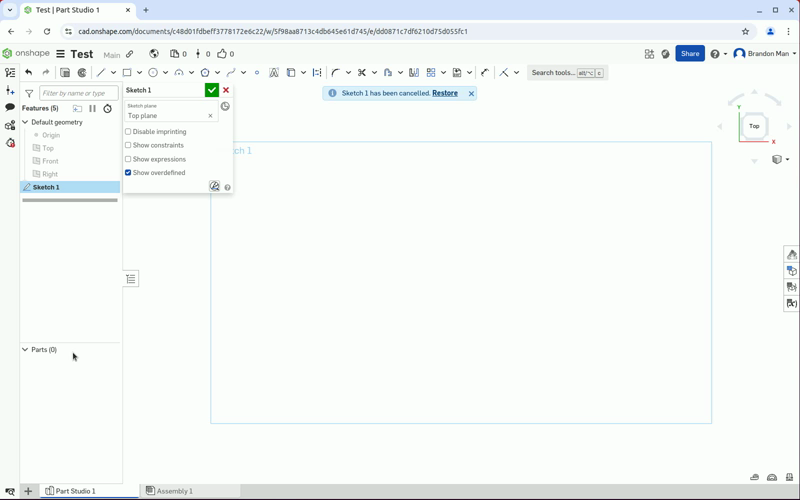
key(a)
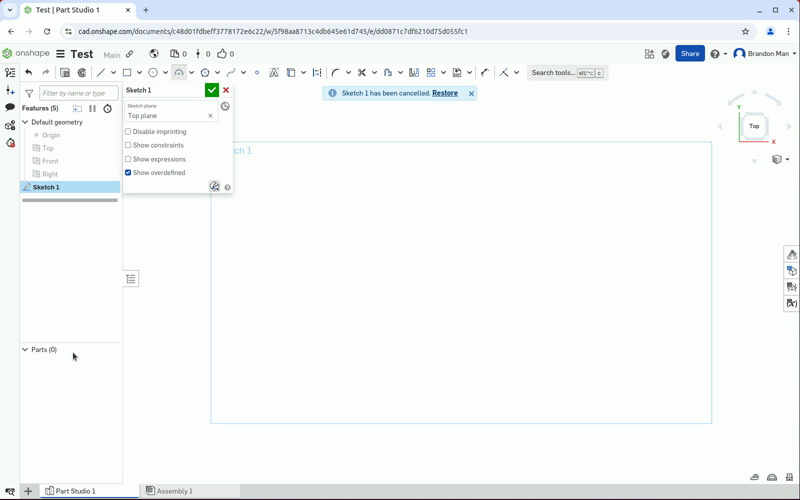
key_down(shift)
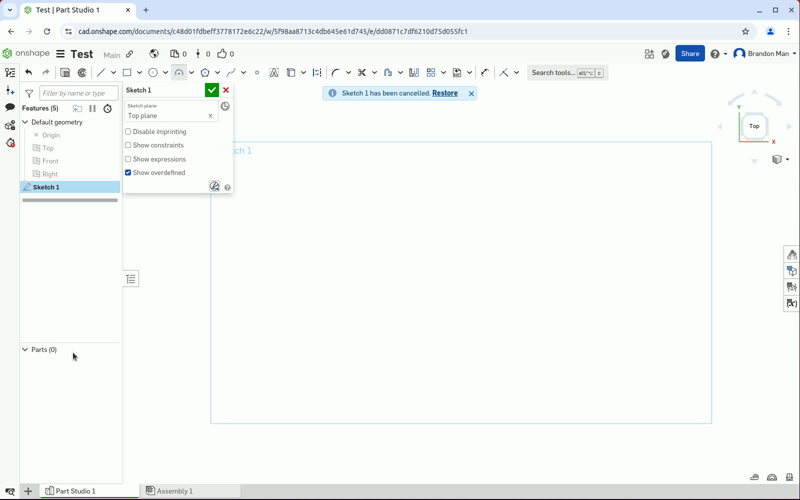
mouse_move(434, 304)
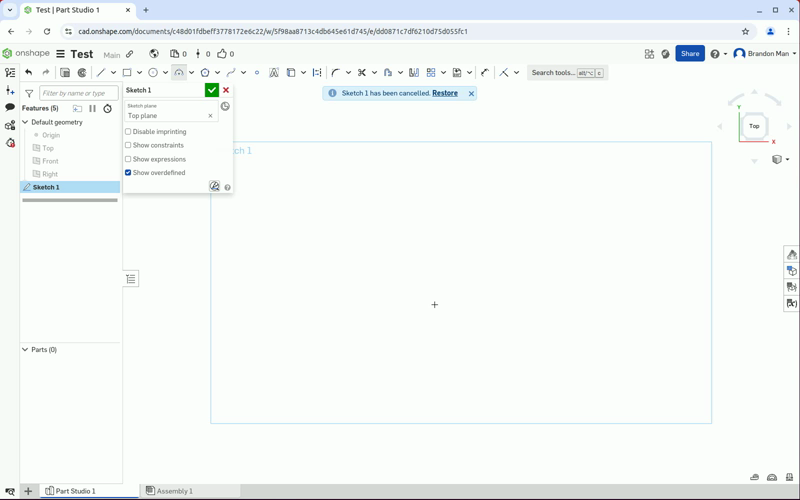
click(434, 304)
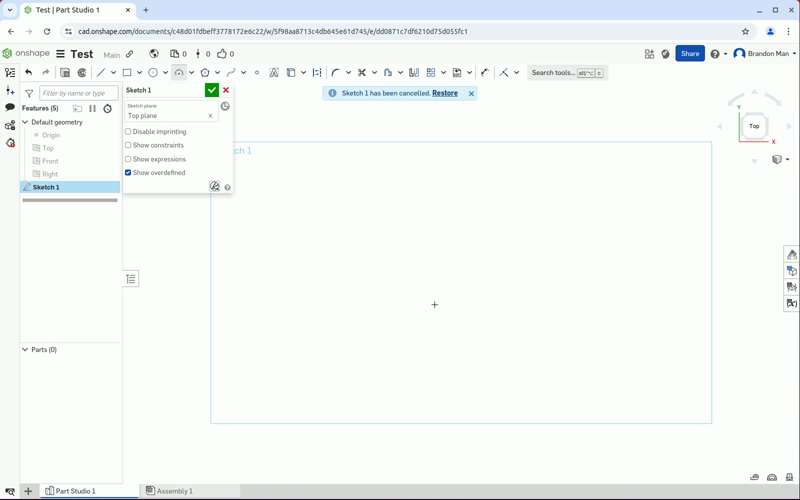
key_up(shift)
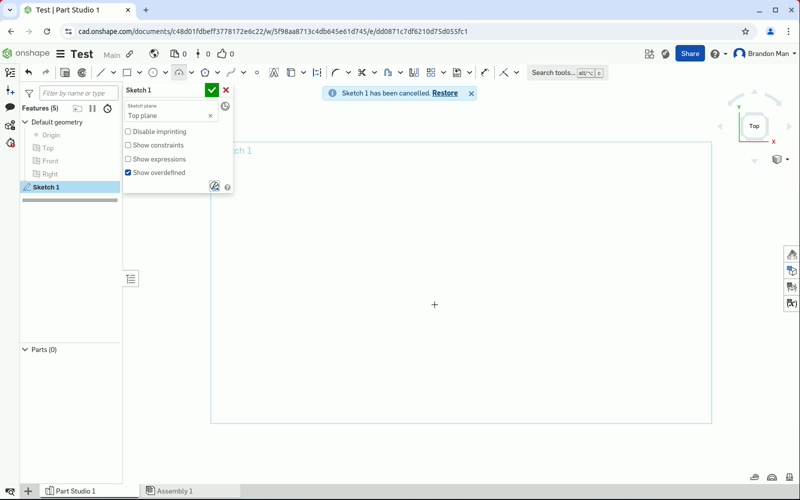
key_down(shift)
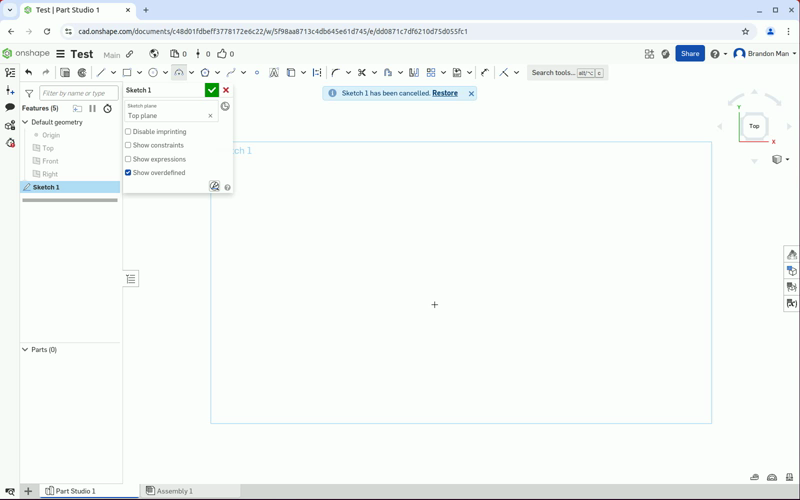
mouse_move(486, 304)
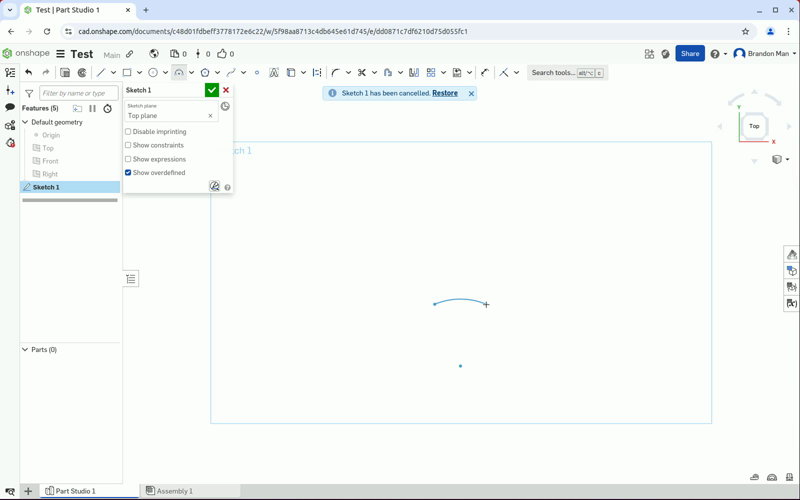
click(486, 304)
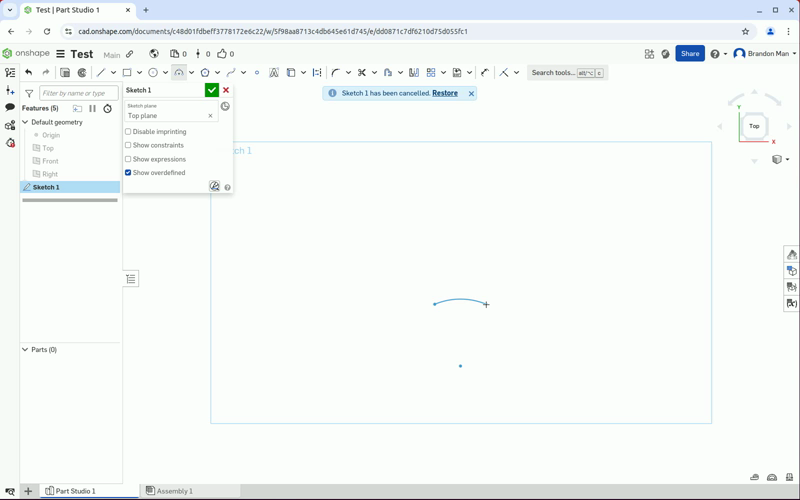
mouse_move(460, 329)
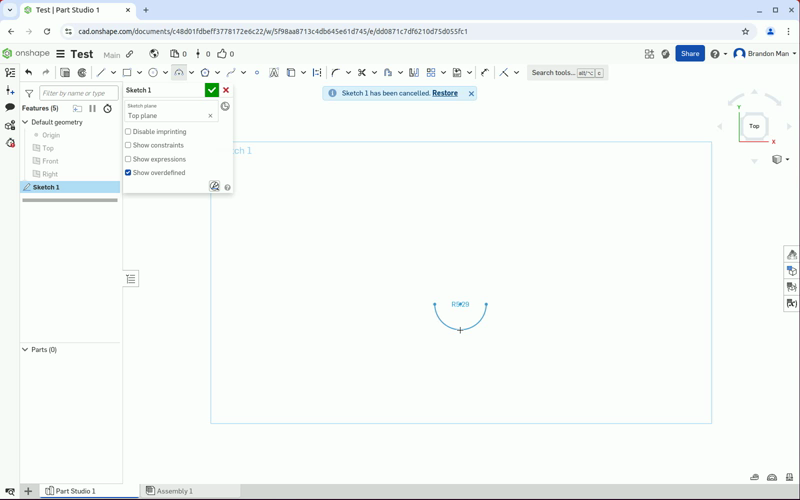
click(460, 329)
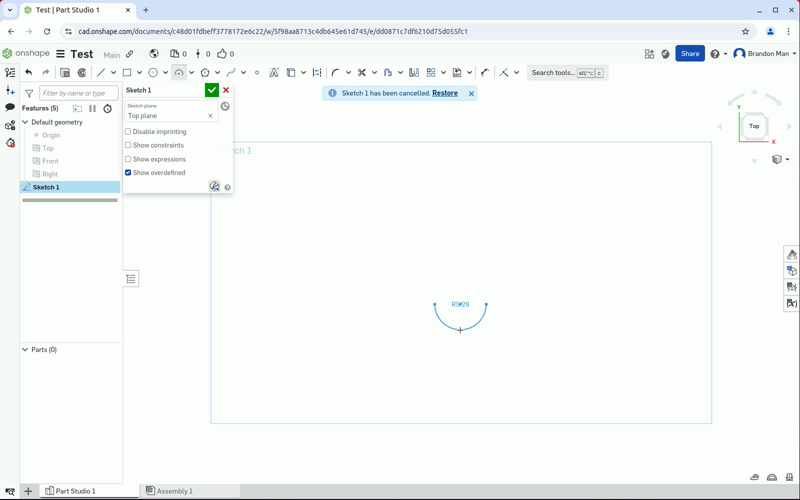
key_up(shift)
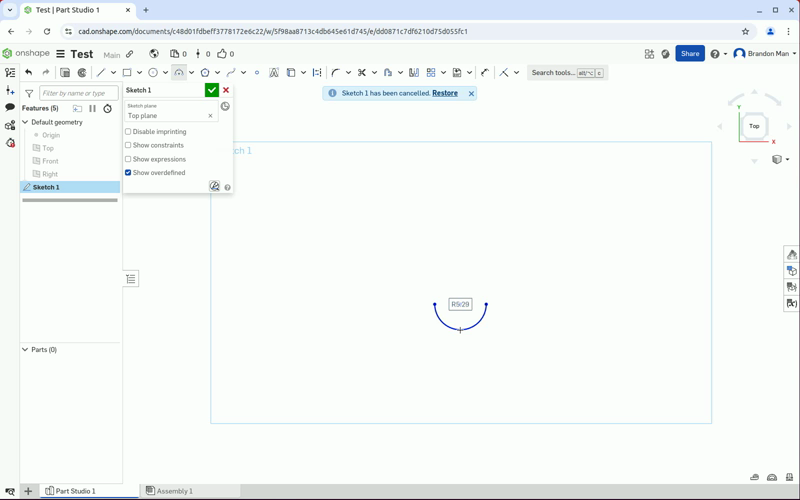
key(esc)
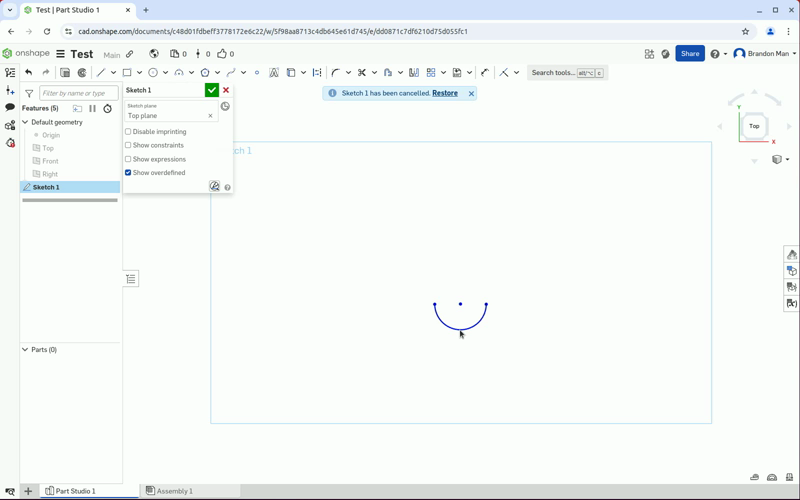
key(l)
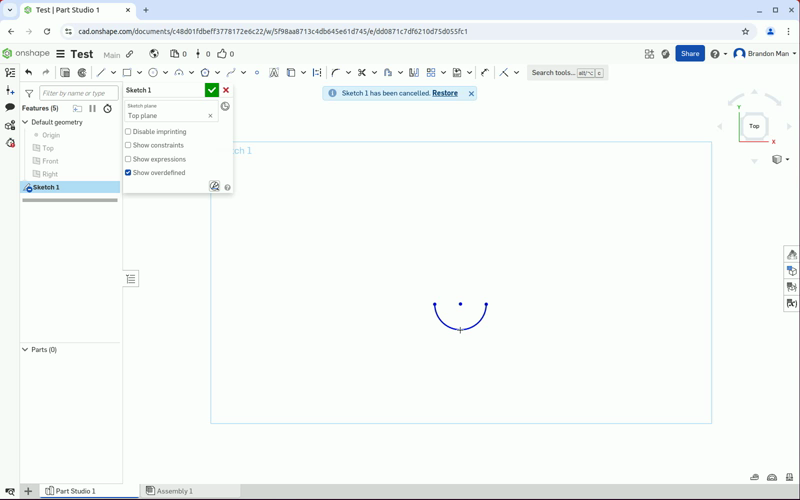
mouse_move(486, 304)
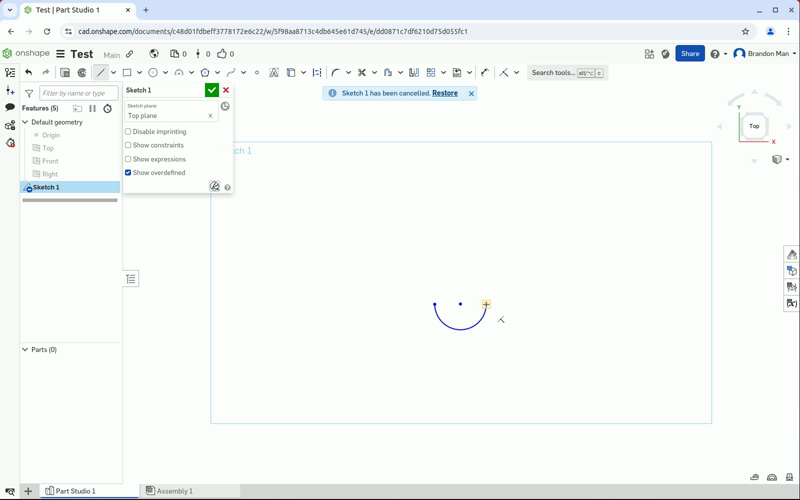
click(486, 304)
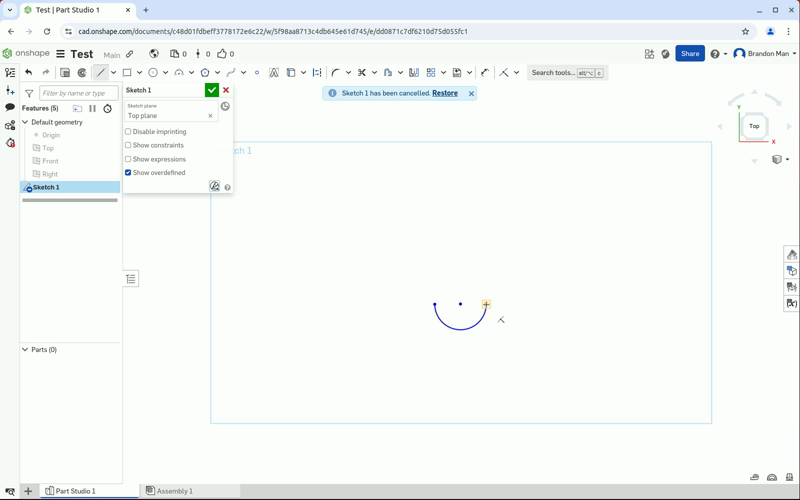
key_down(shift)
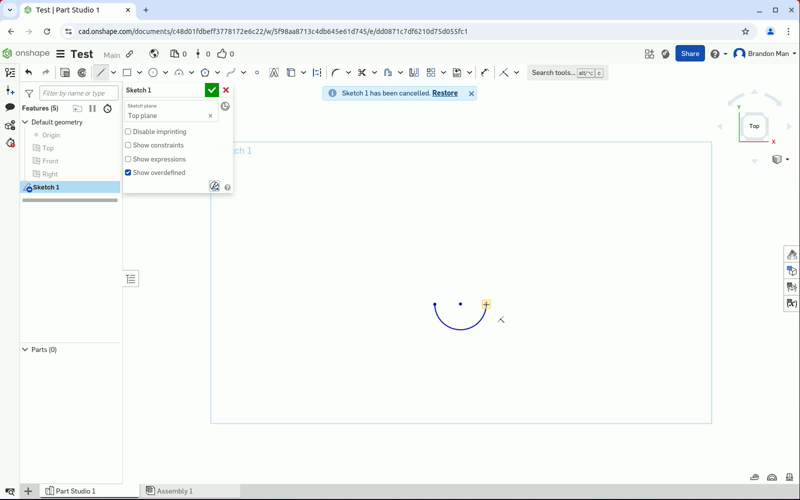
mouse_move(516, 304)
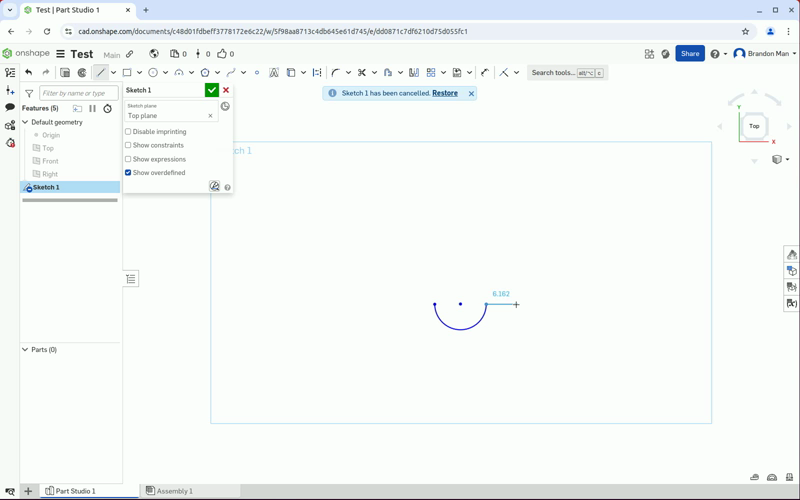
mouse_move(486, 261)
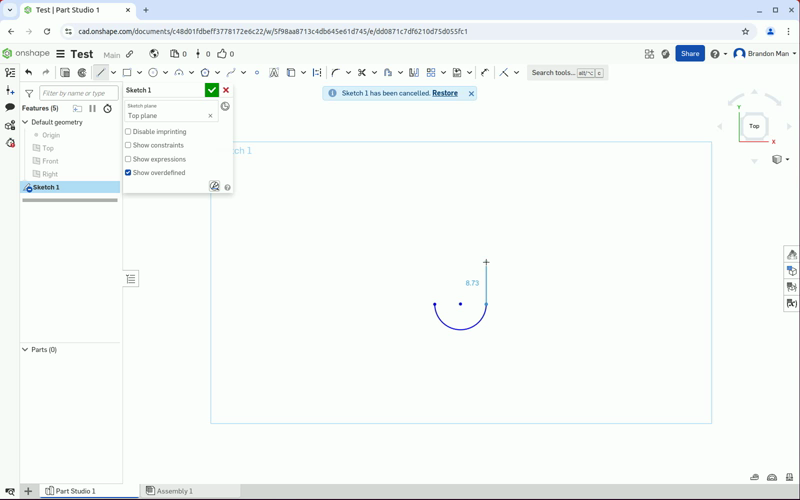
click(486, 261)
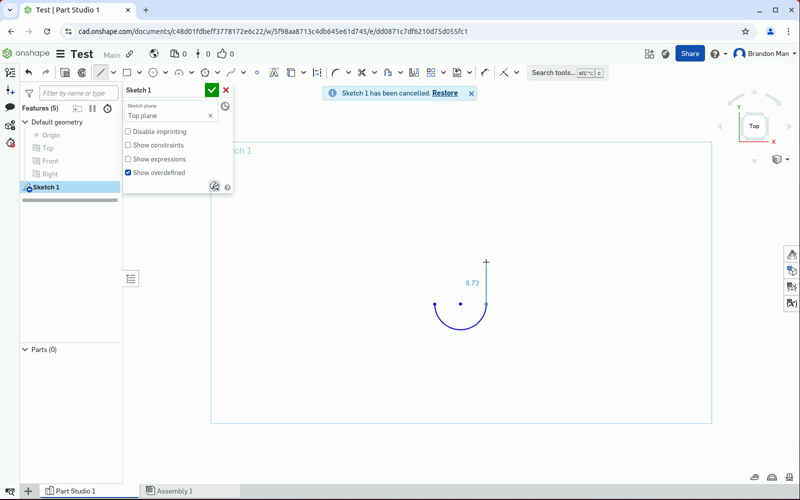
key_up(shift)
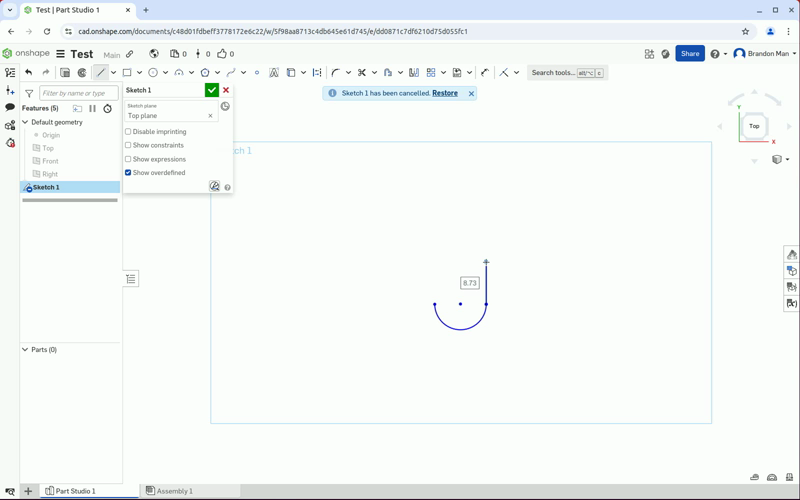
key(esc)
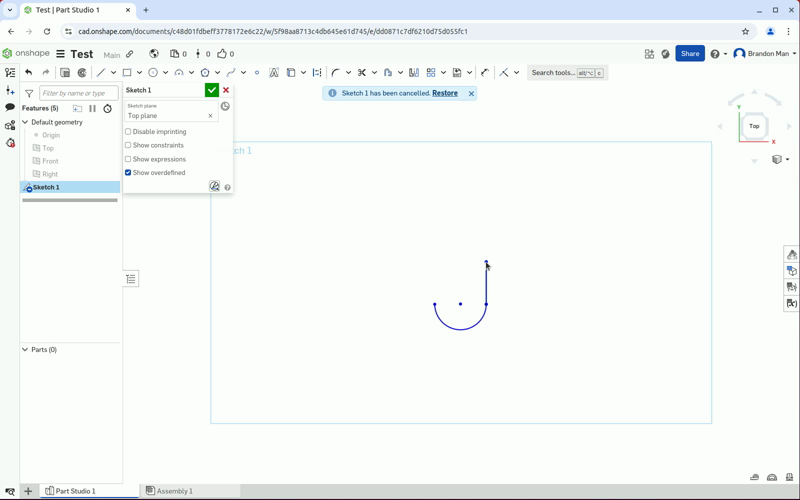
key(a)
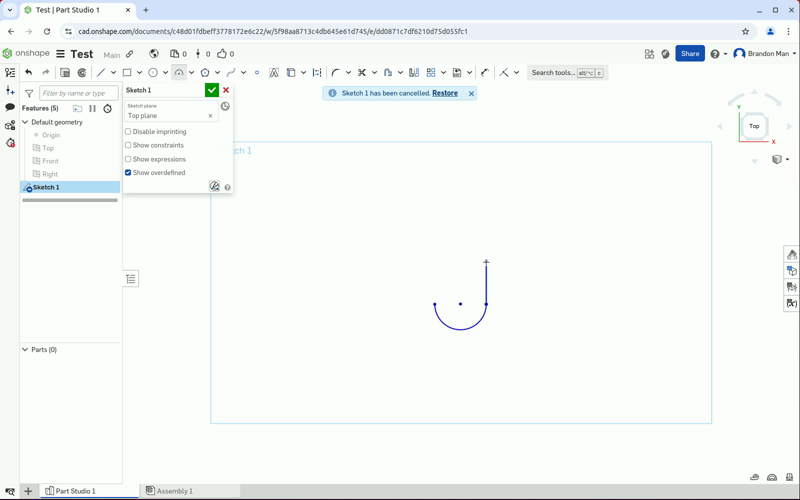
mouse_move(486, 261)
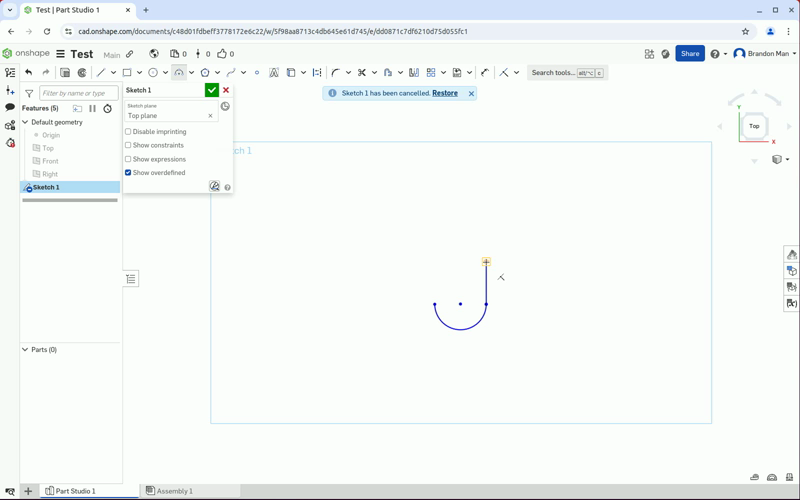
click(486, 261)
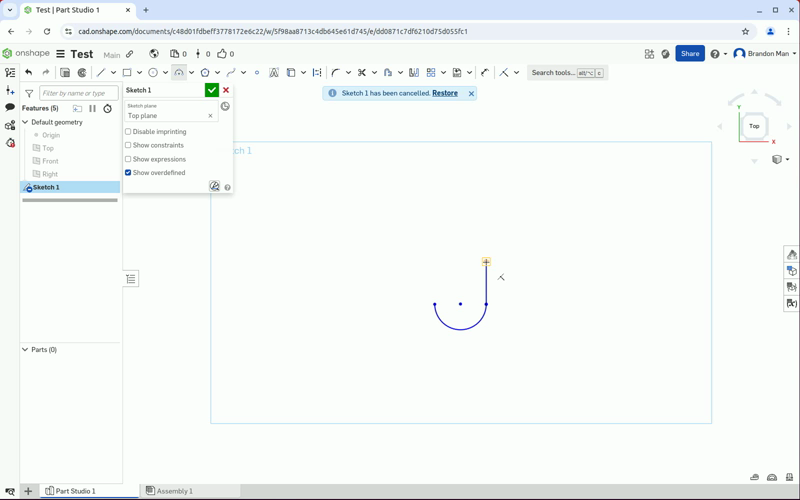
key_down(shift)
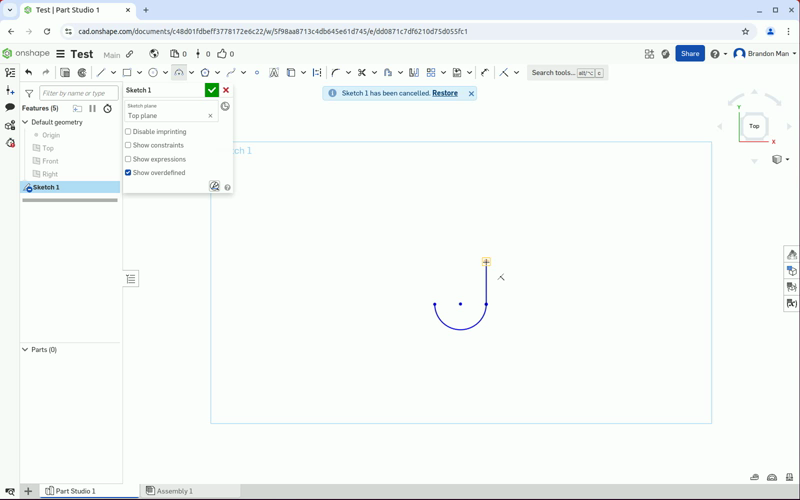
mouse_move(434, 261)
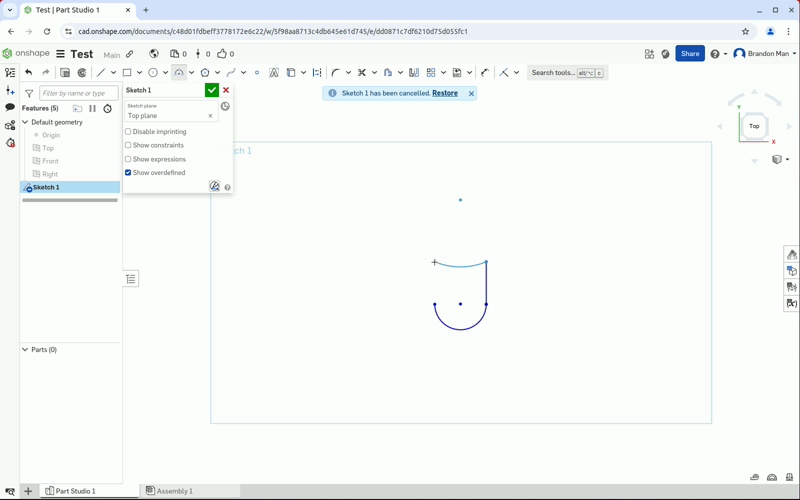
click(434, 261)
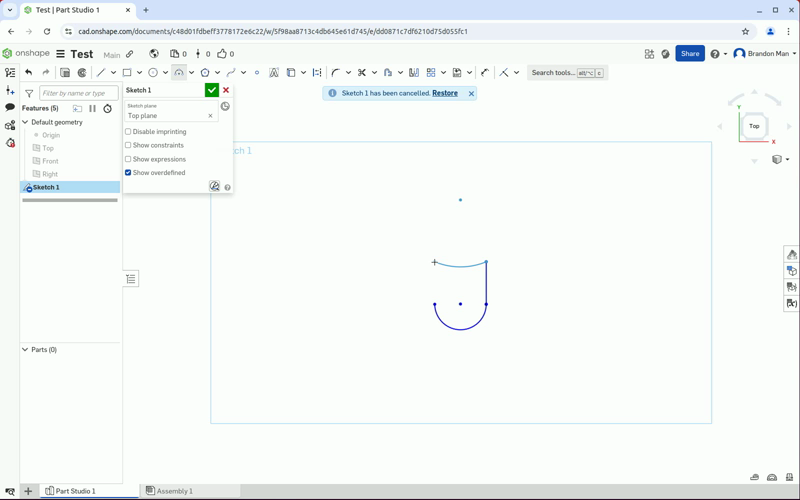
mouse_move(460, 236)
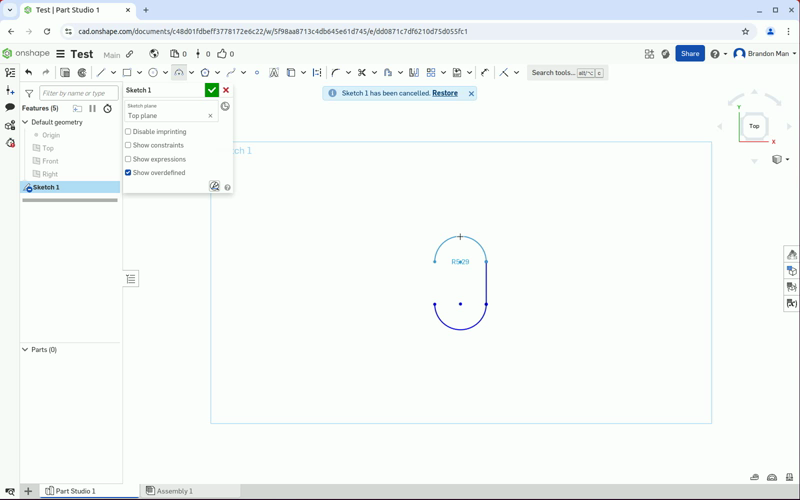
click(460, 236)
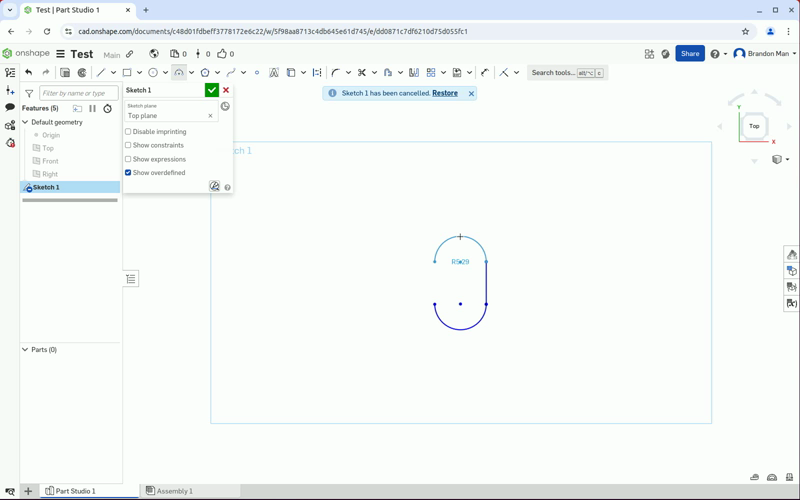
key_up(shift)
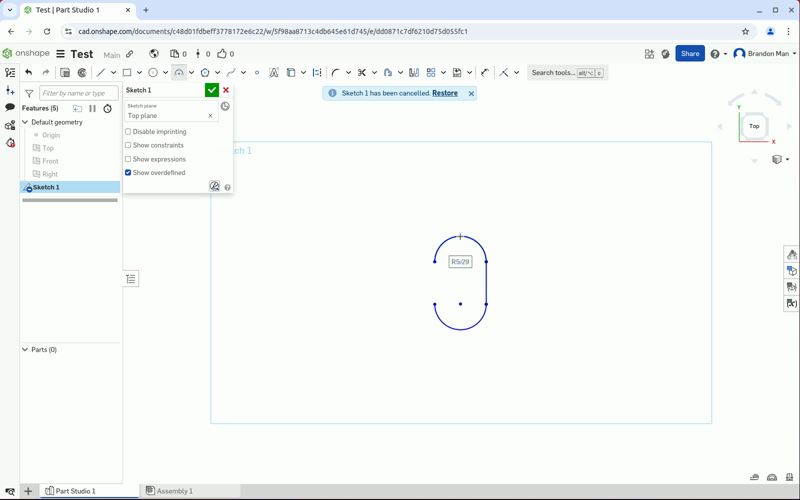
key(esc)
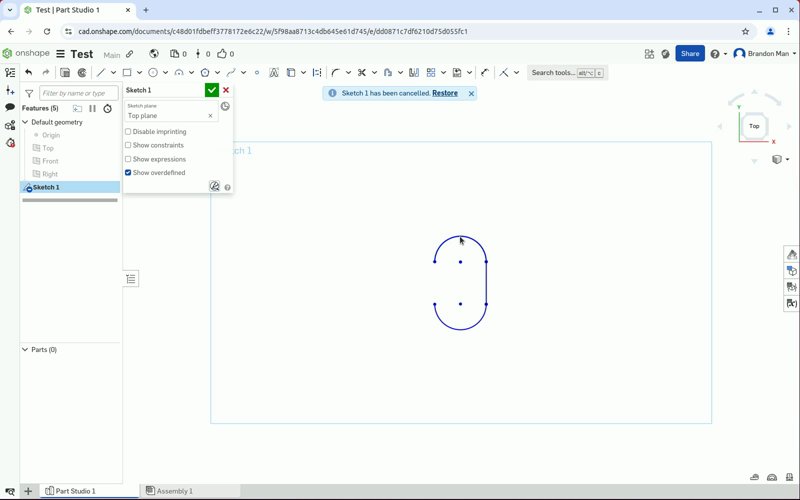
key(l)
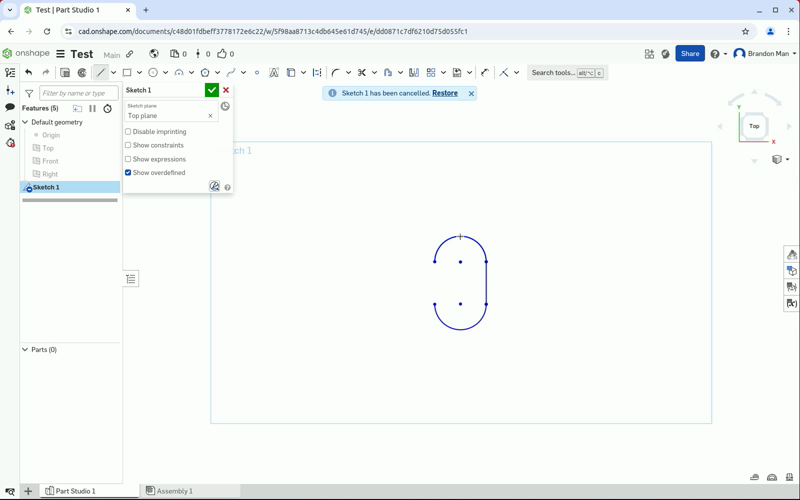
mouse_move(434, 261)
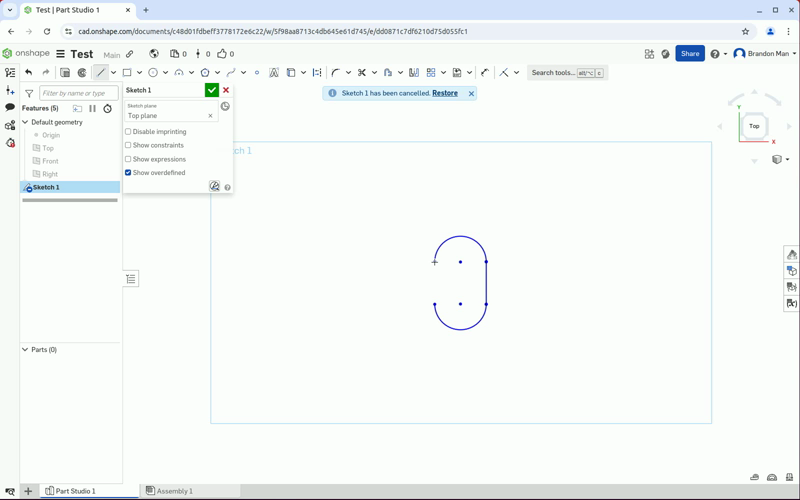
click(434, 261)
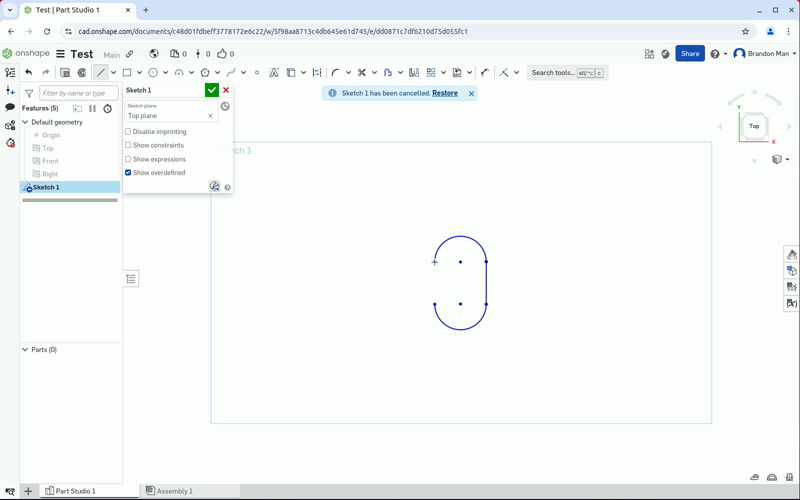
mouse_move(464, 261)
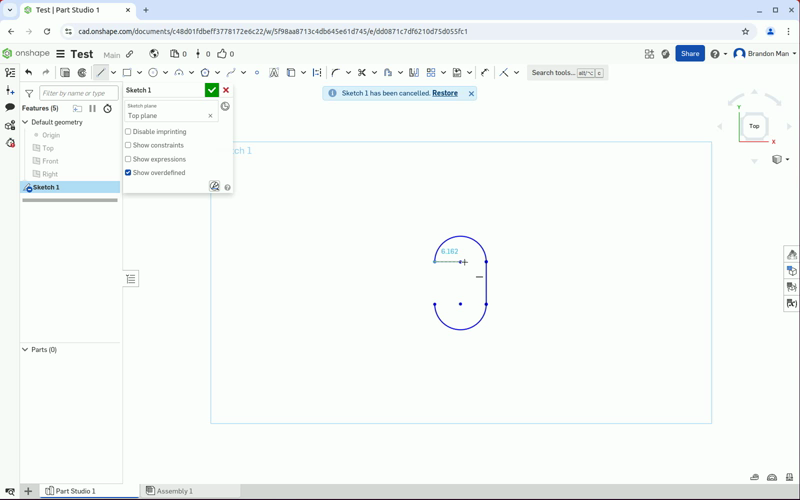
key_down(shift)
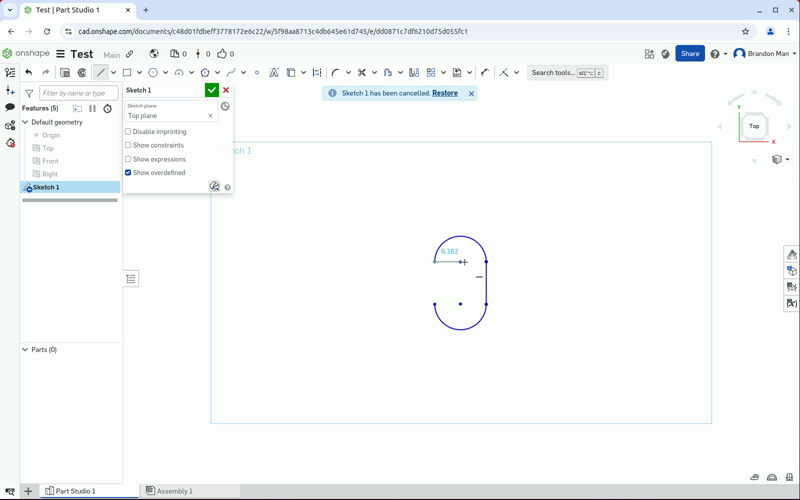
mouse_move(434, 304)
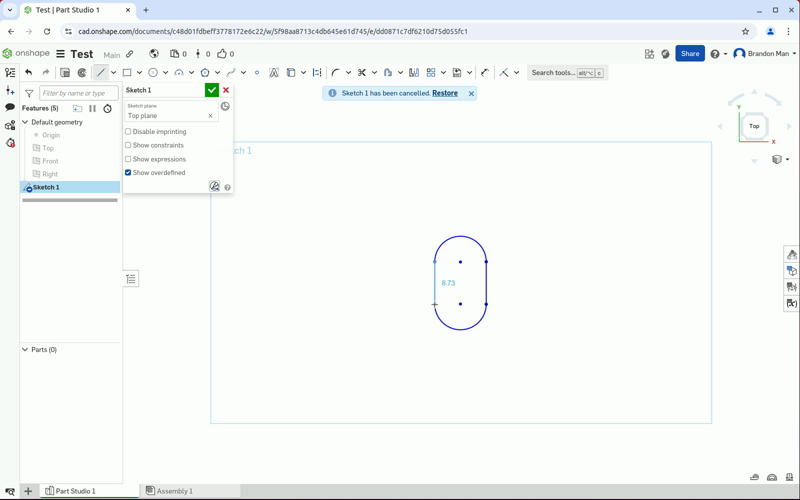
key_up(shift)
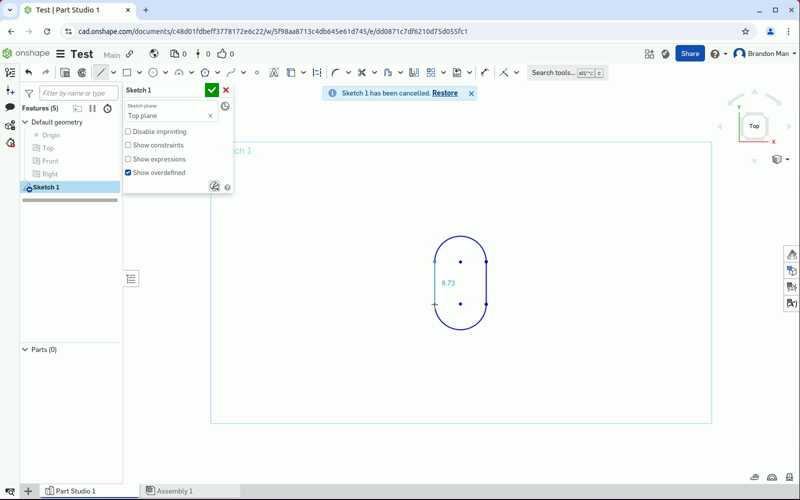
click(434, 304)
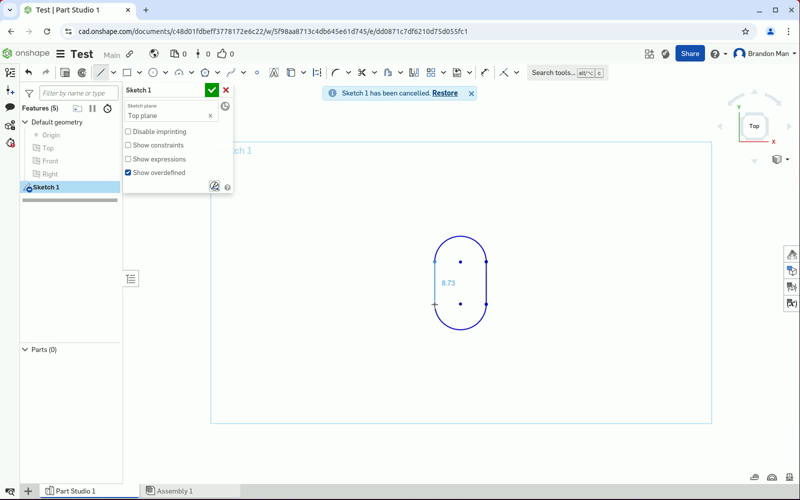
key(esc)
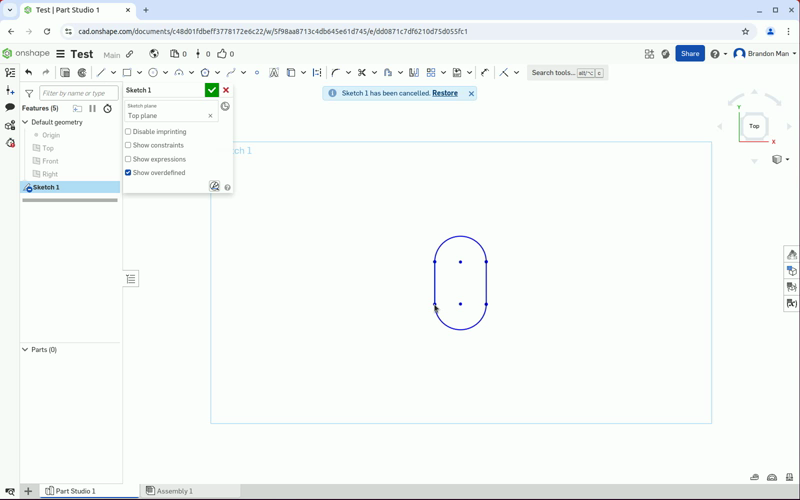
key(c)
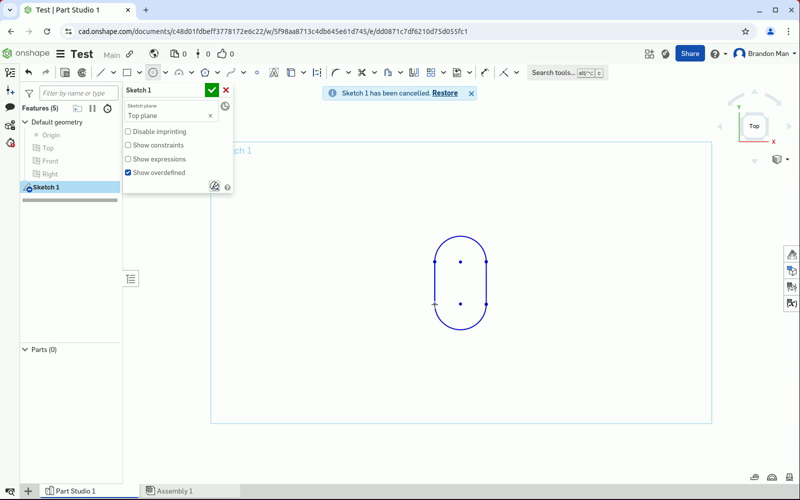
key_down(shift)
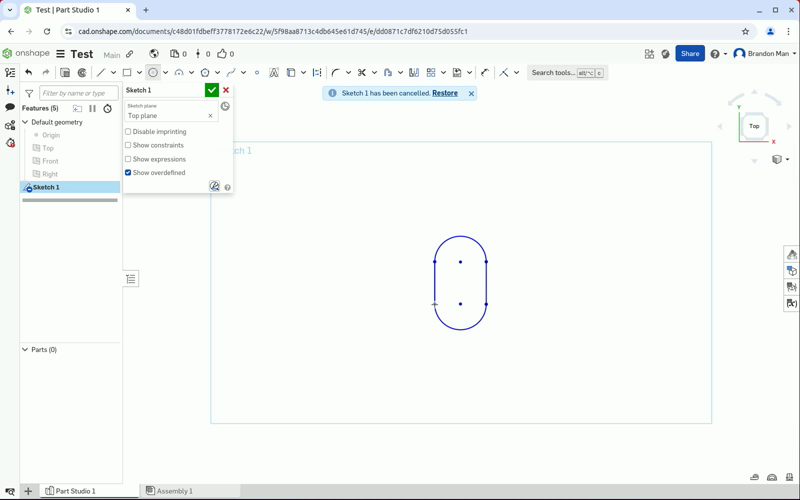
mouse_move(460, 304)
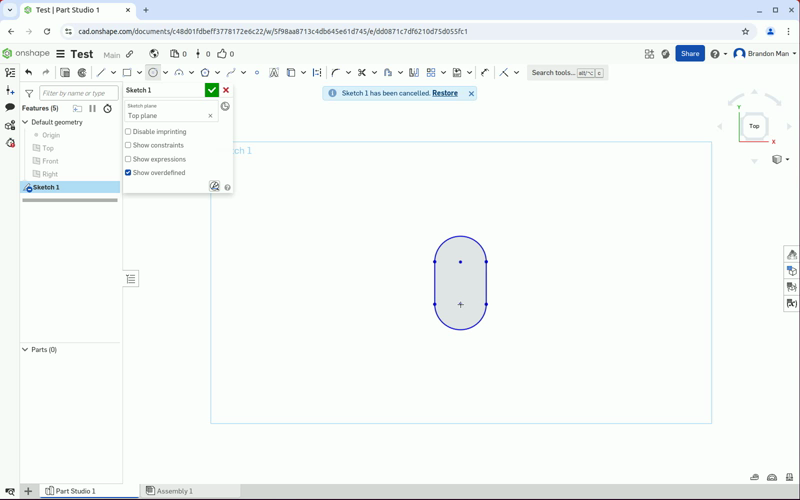
click(460, 304)
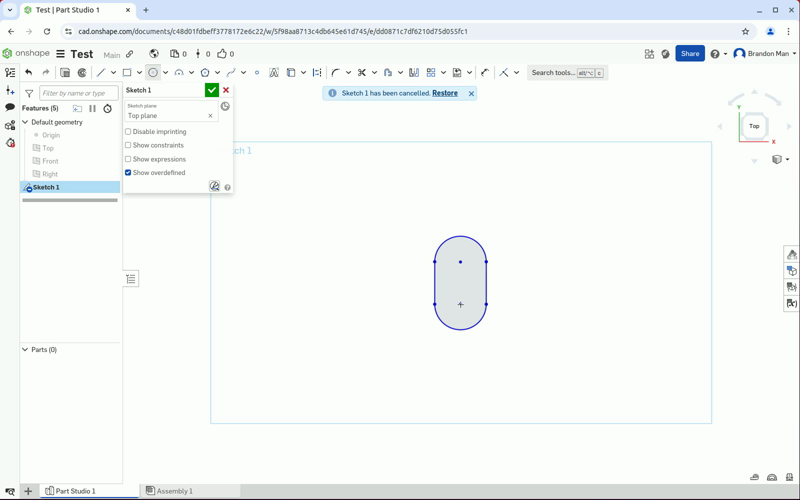
key_up(shift)
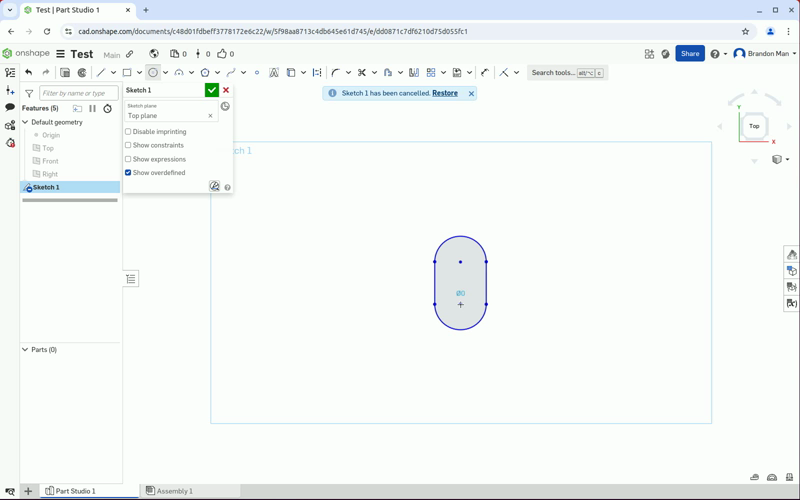
mouse_move(470, 304)
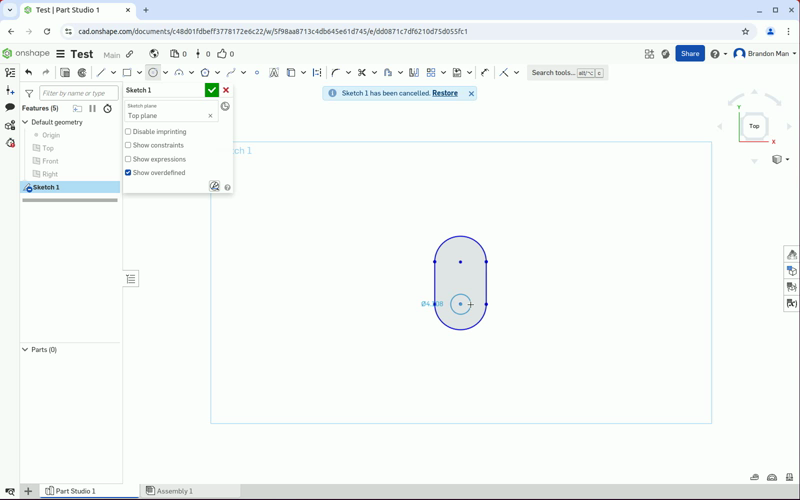
click(470, 304)
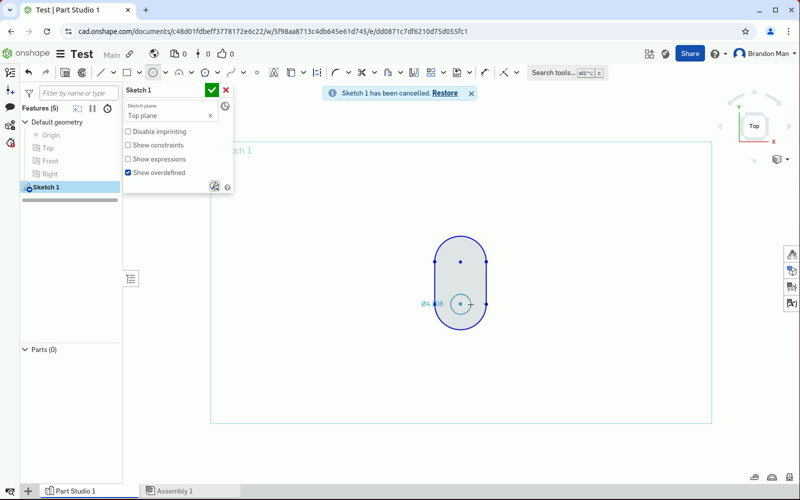
key(esc)
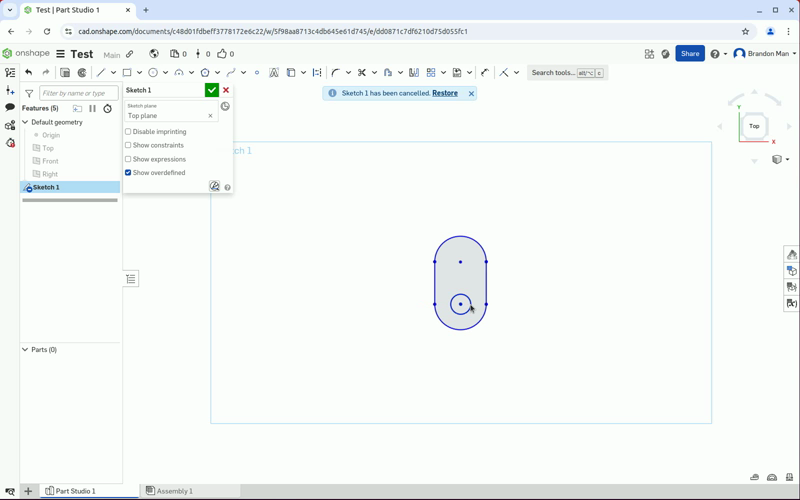
key(c)
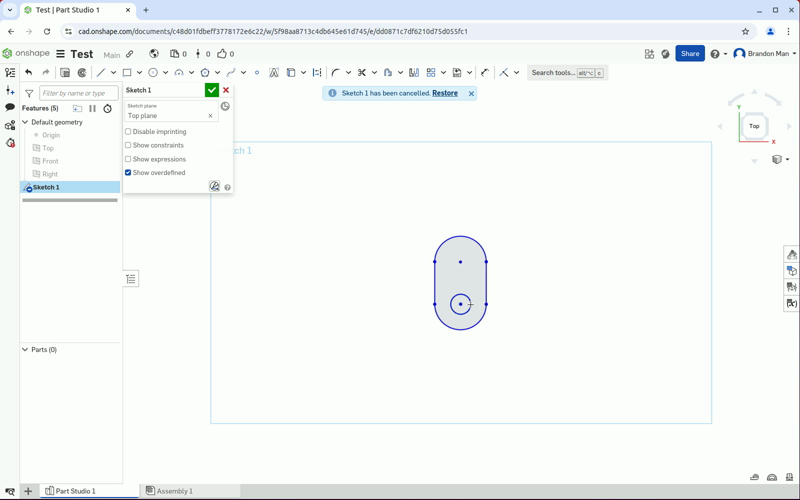
key_down(shift)
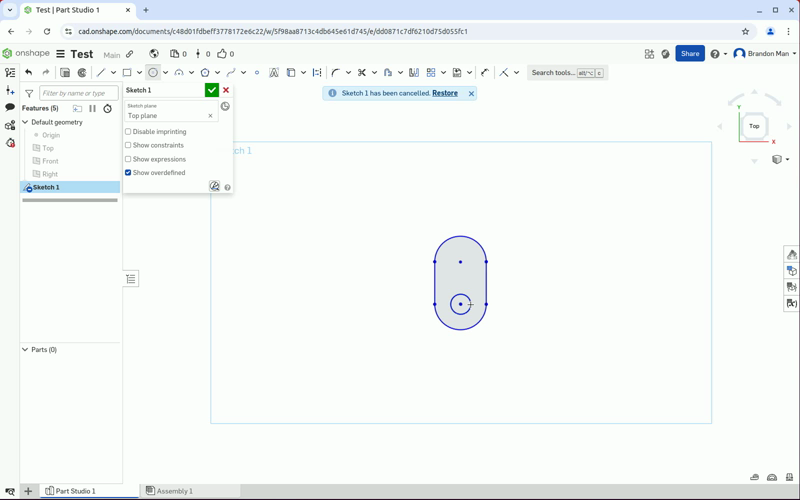
mouse_move(460, 261)
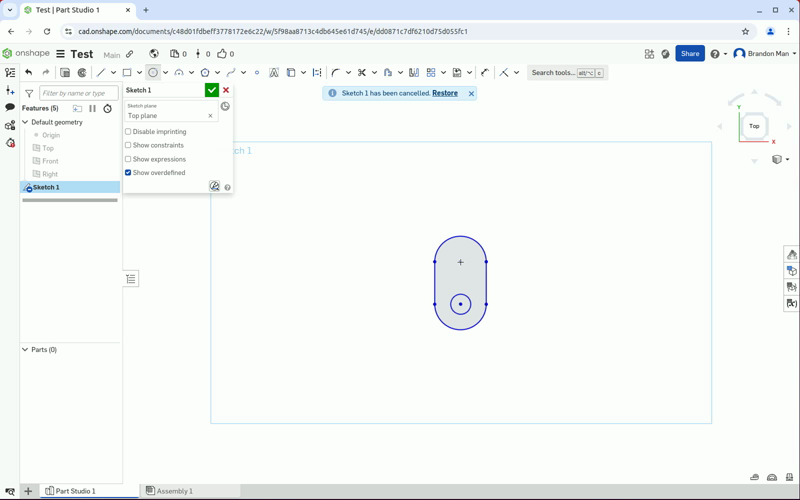
click(460, 261)
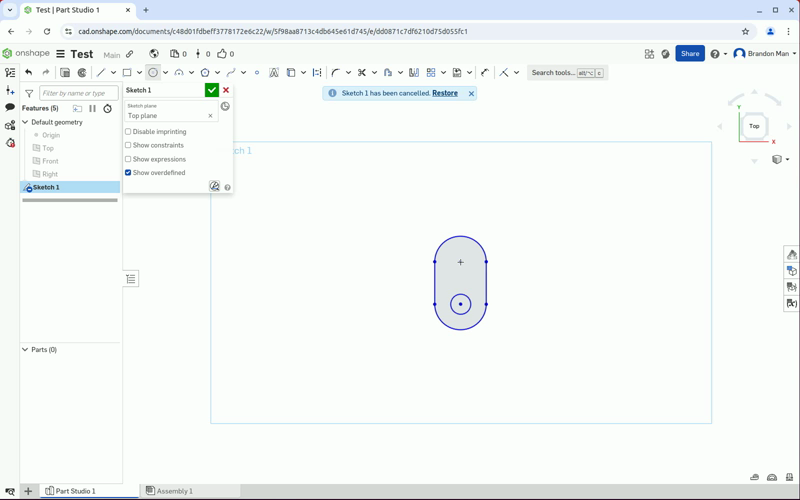
key_up(shift)
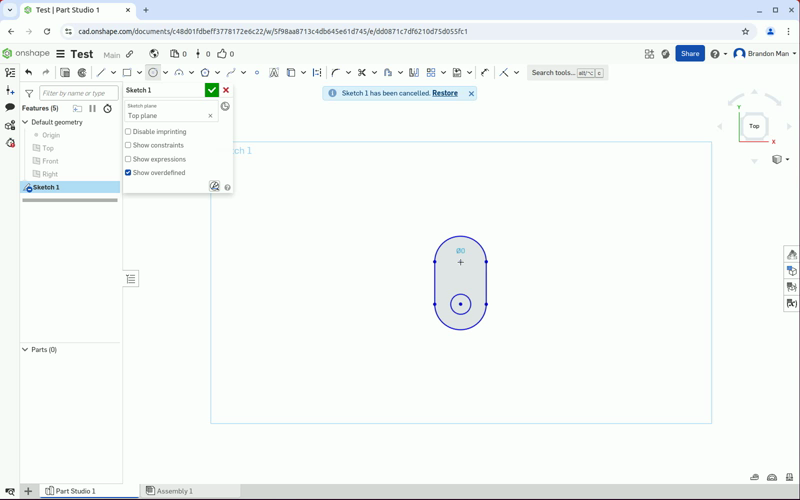
mouse_move(470, 261)
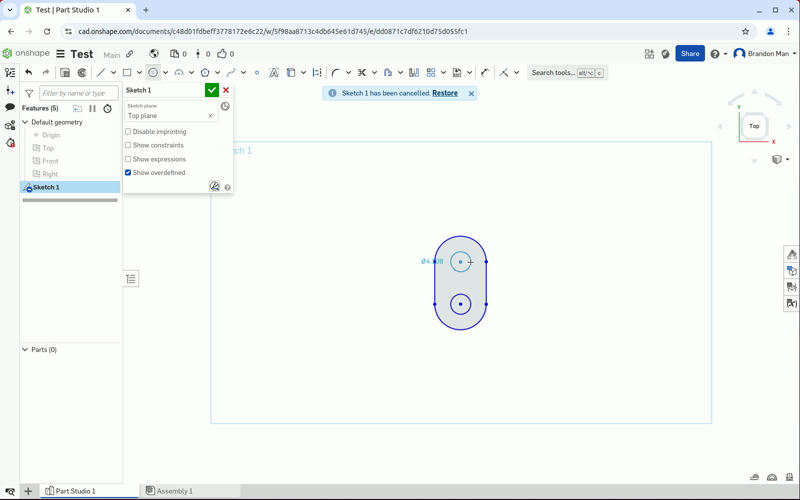
click(470, 261)
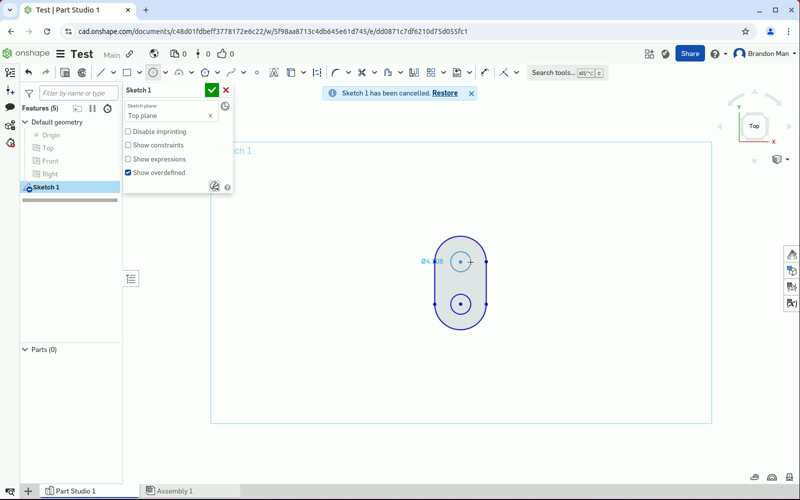
key(esc)
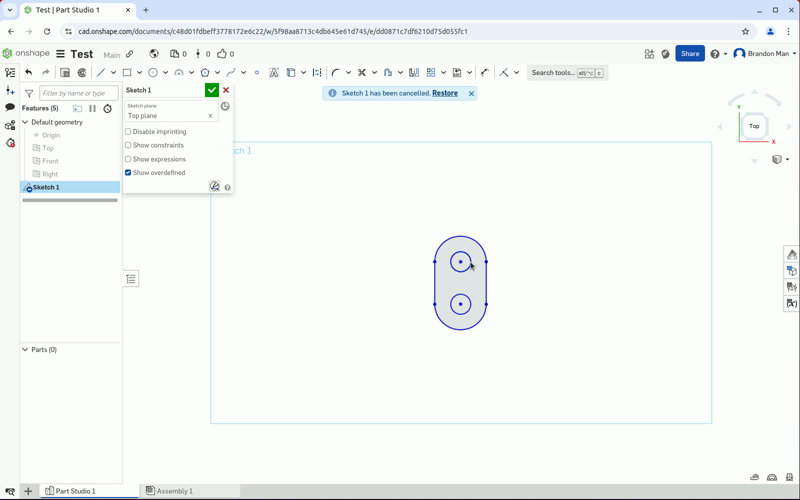
mouse_move(445, 267)
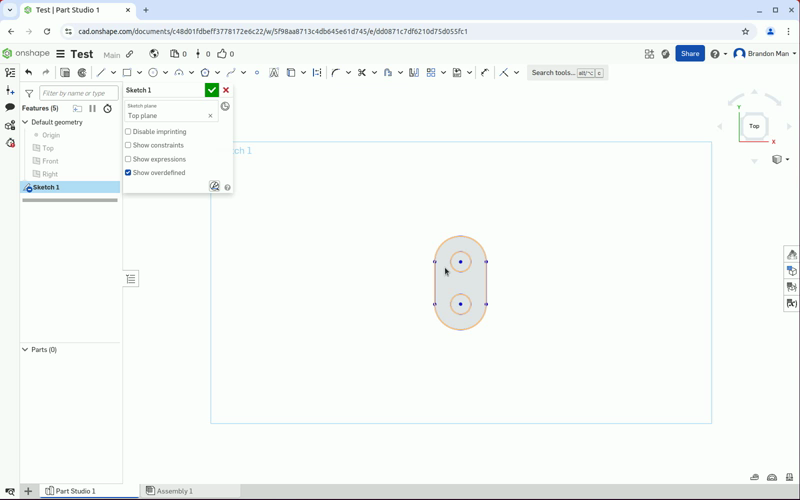
click(445, 267)
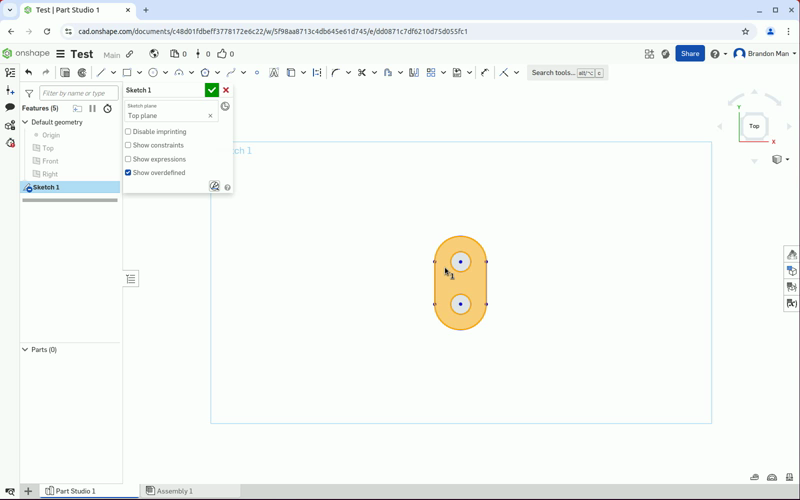
mouse_move(73, 352)
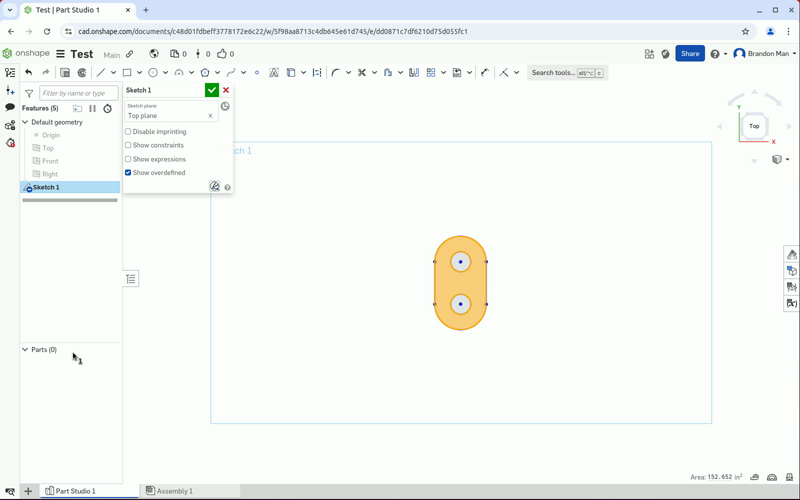
key(shift+y)
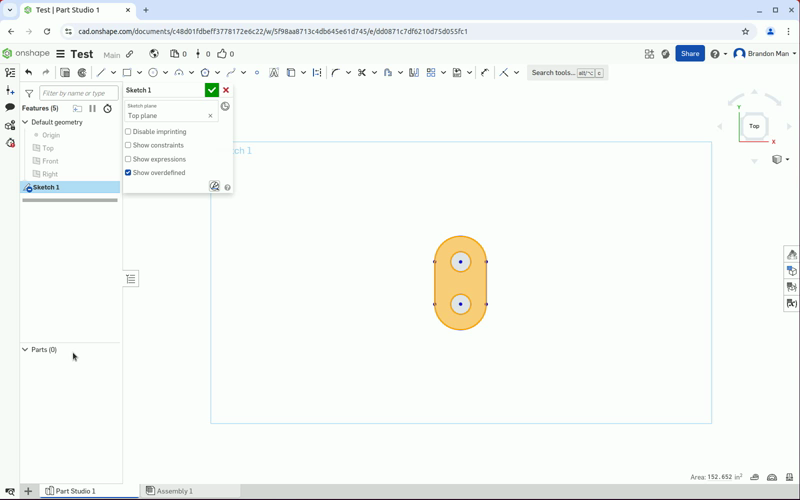
key(shift+e)
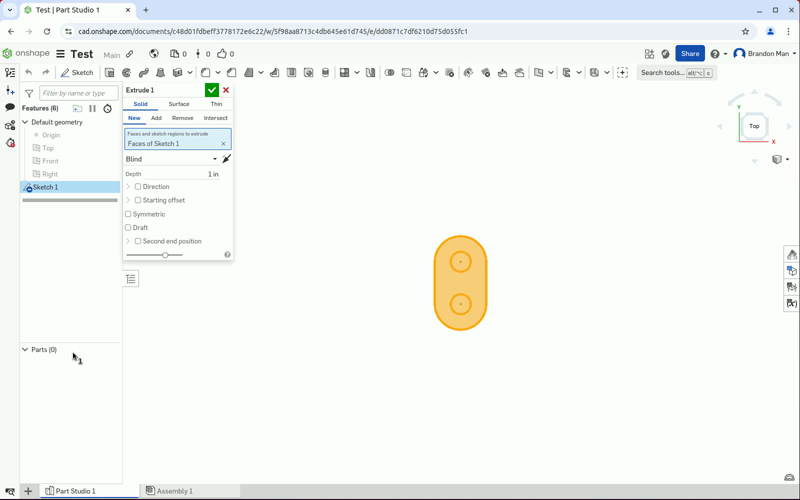
mouse_move(143, 106)
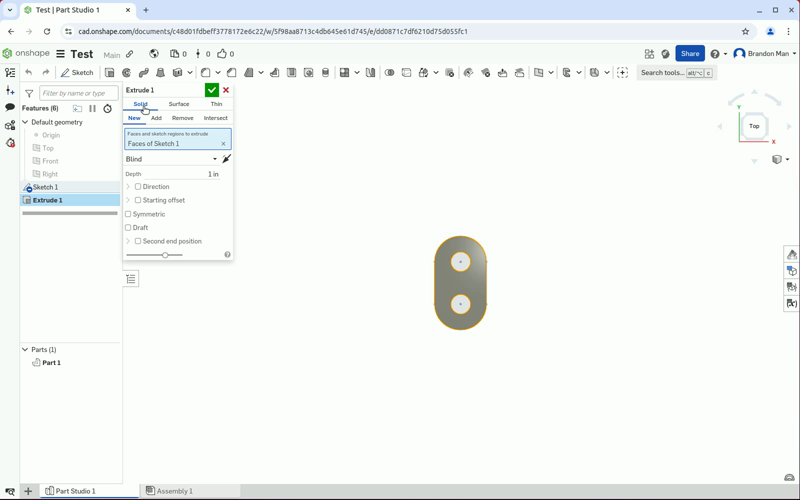
click(143, 106)
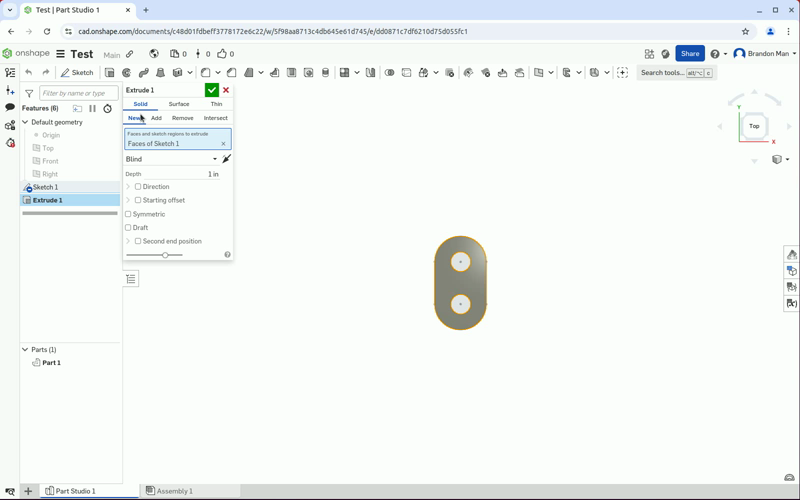
mouse_move(137, 120)
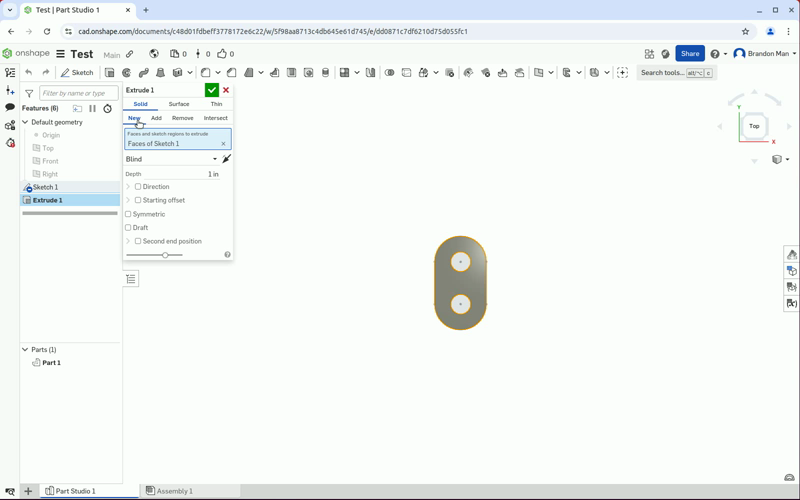
click(137, 120)
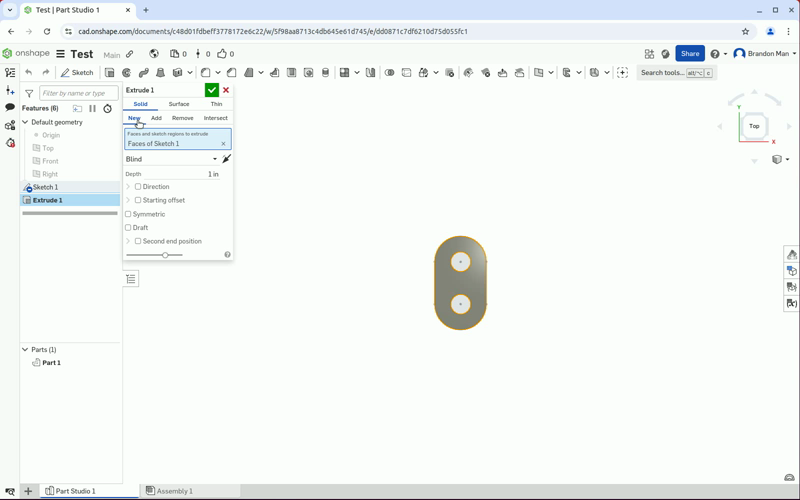
key(tab, 4)
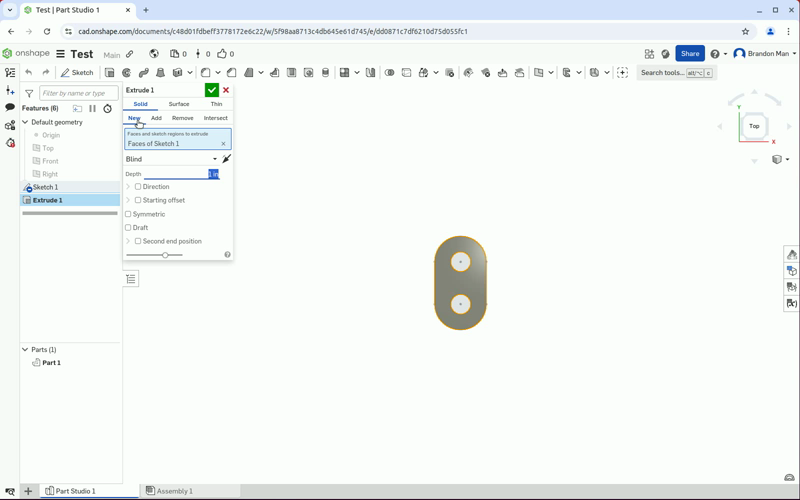
text(23.108)
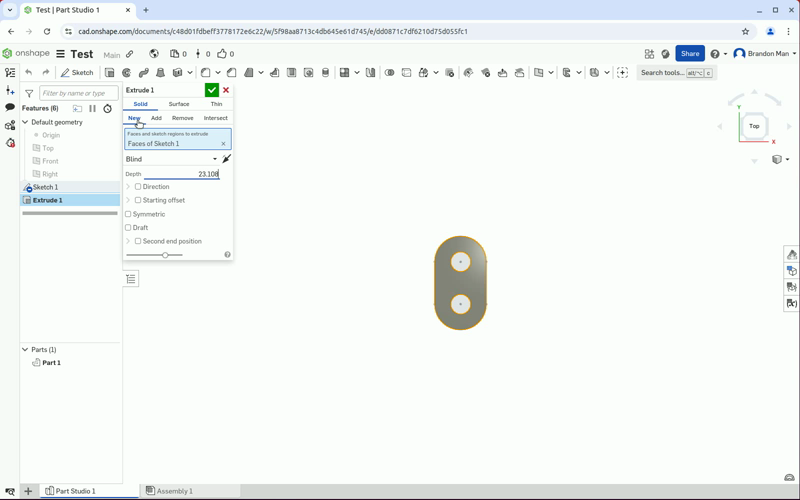
key(enter)
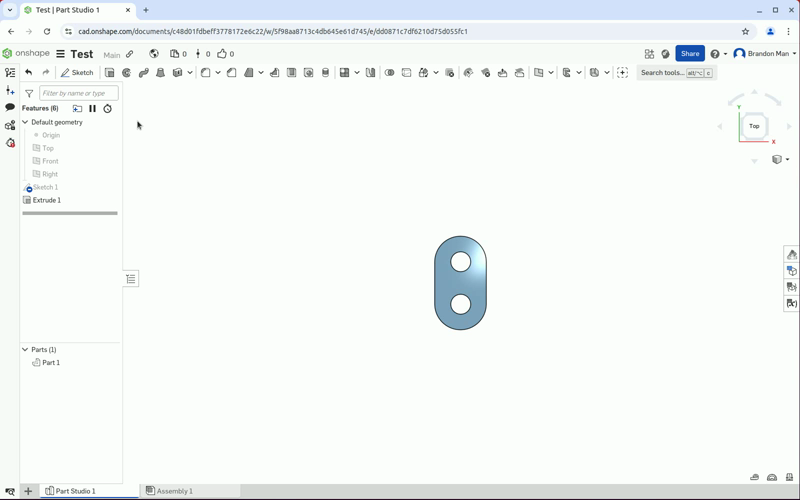
key(shift+h)
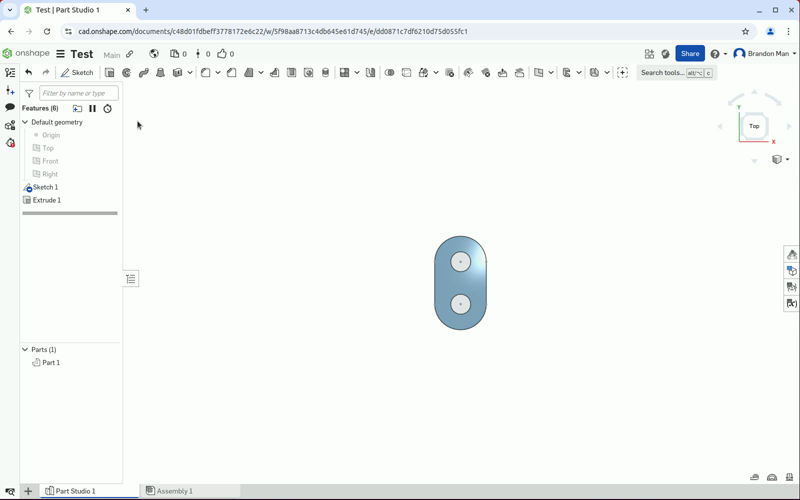
key(shift+h)
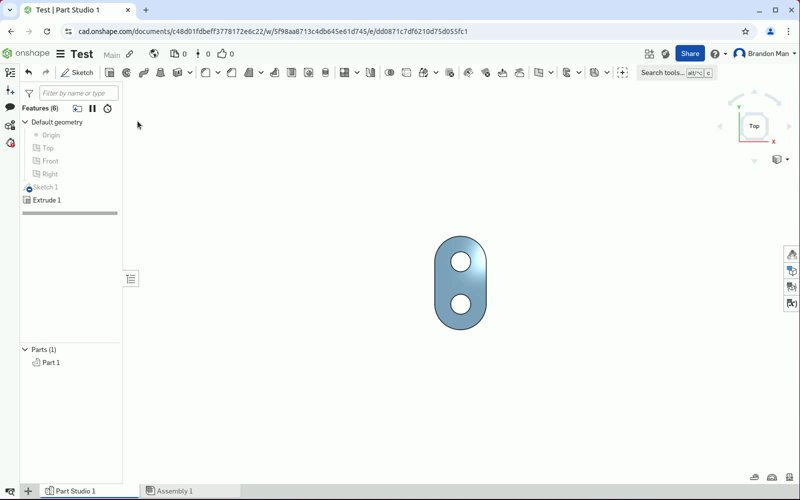
mouse_move(73, 189)
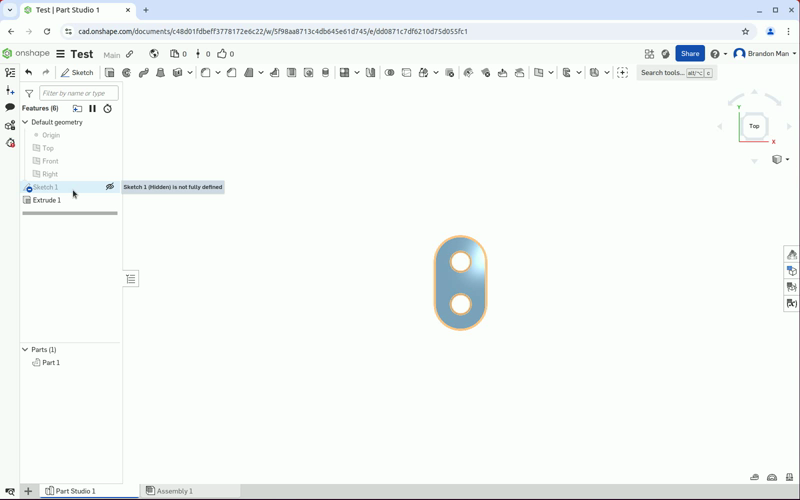
click(73, 189)
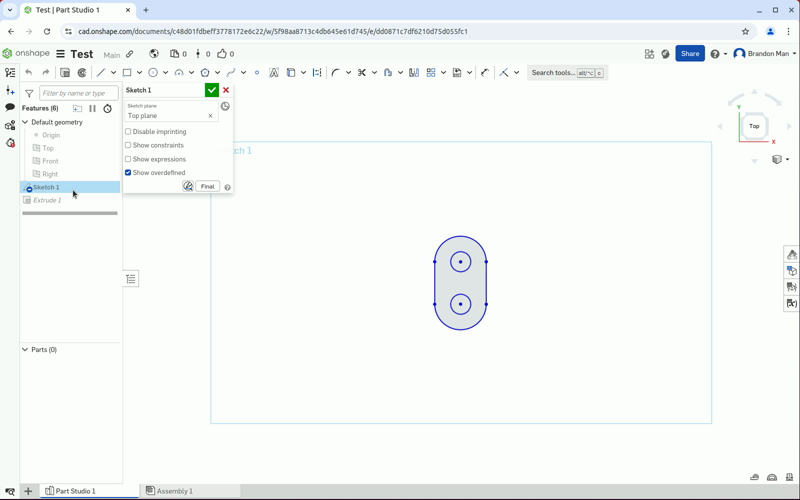
mouse_move(229, 92)
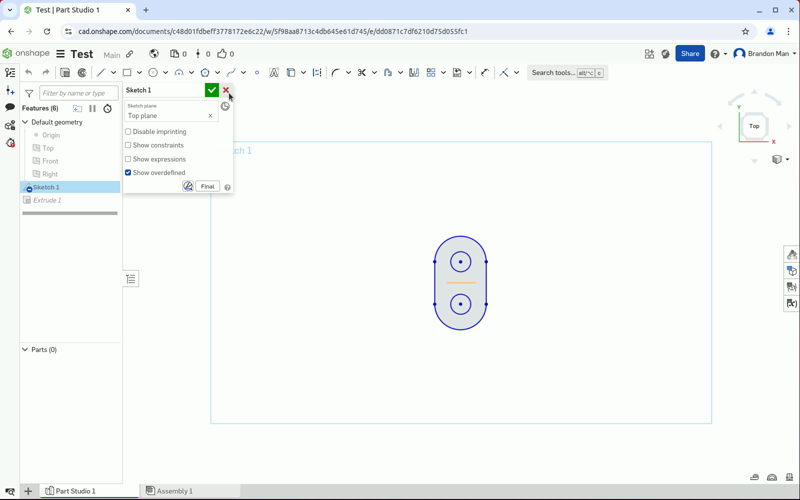
click(229, 92)
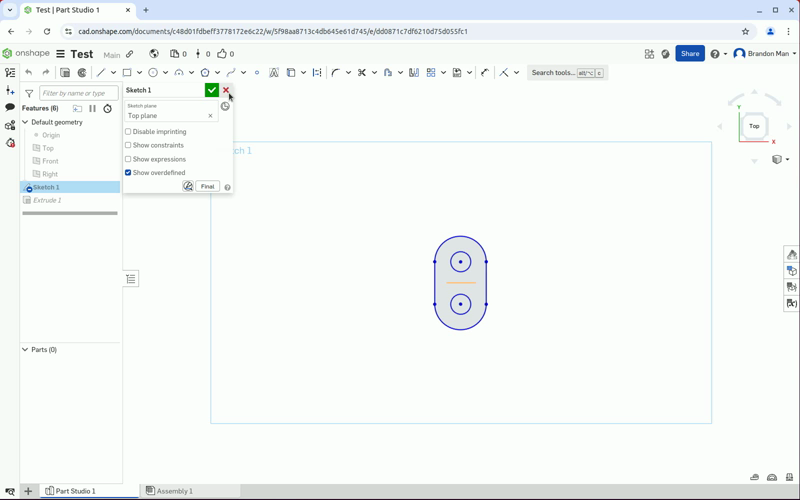
key(shift+s)
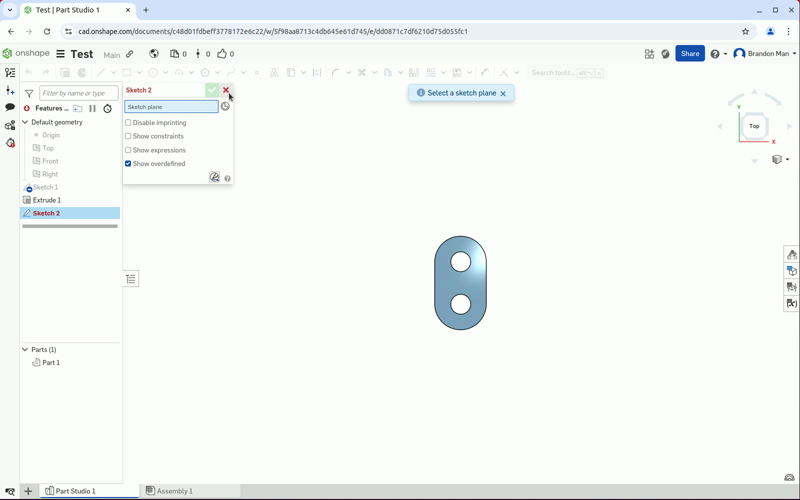
mouse_move(73, 150)
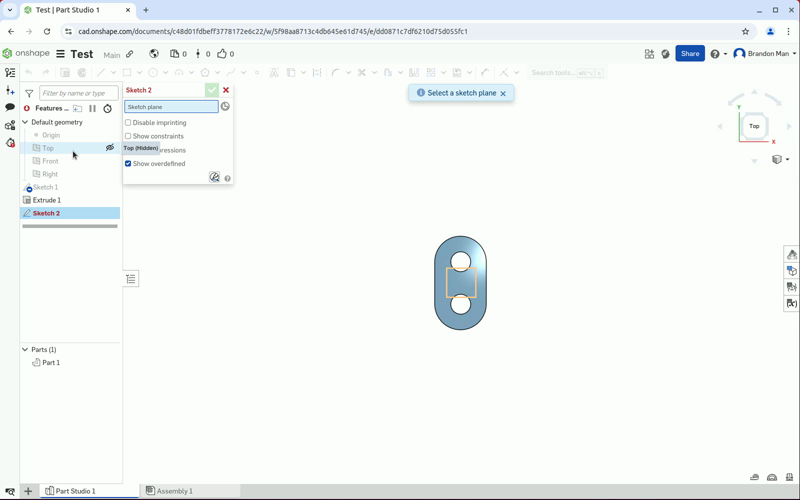
click(73, 150)
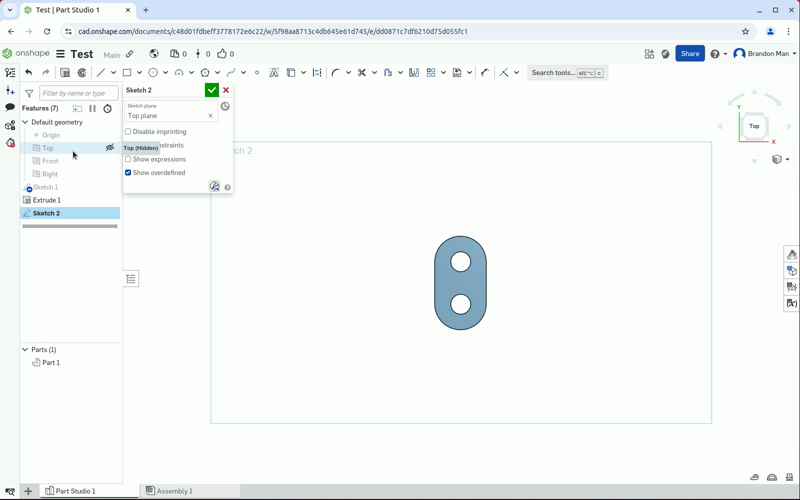
mouse_move(73, 352)
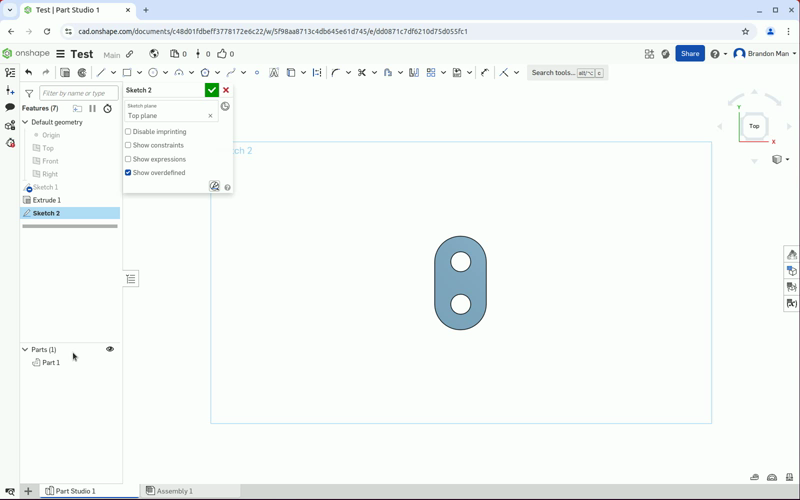
key(y)
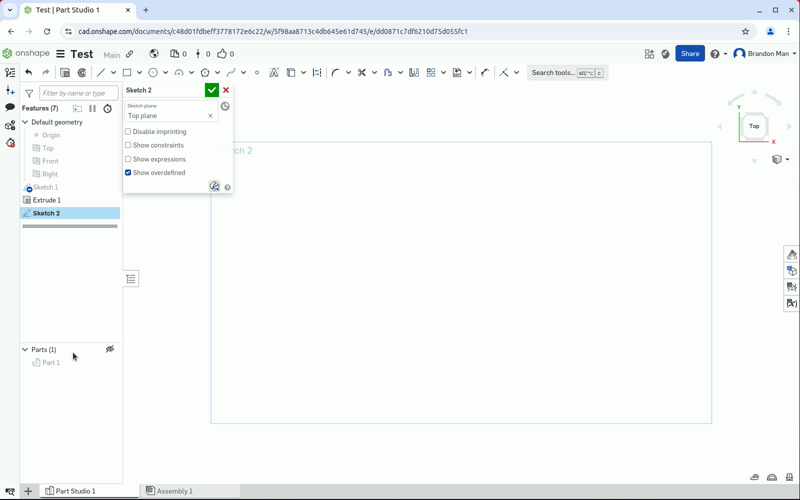
key(a)
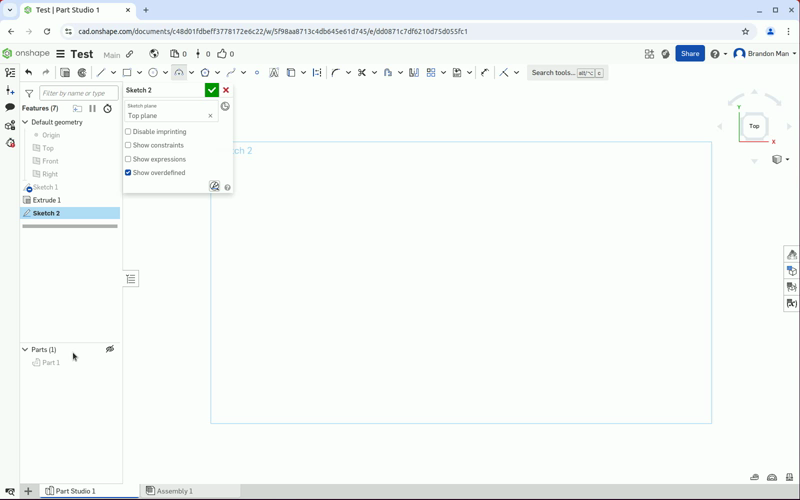
key_down(shift)
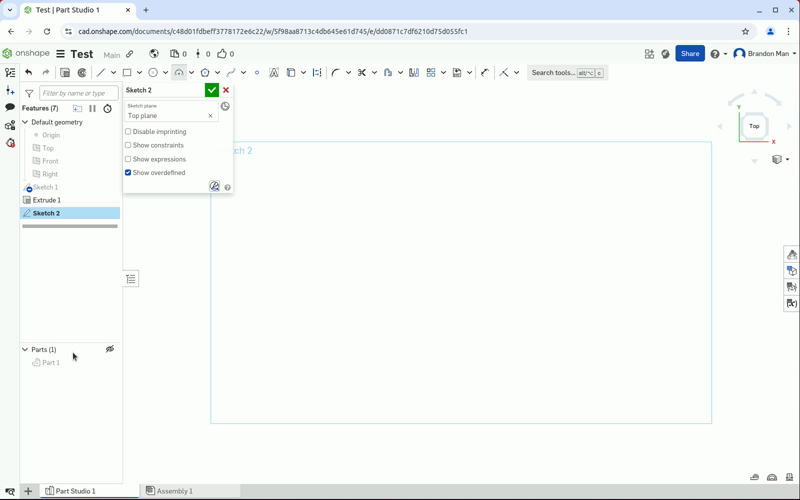
mouse_move(434, 304)
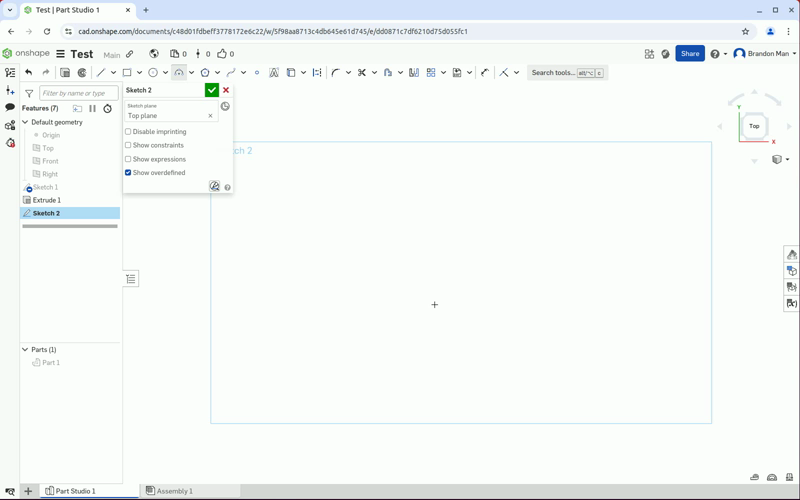
click(434, 304)
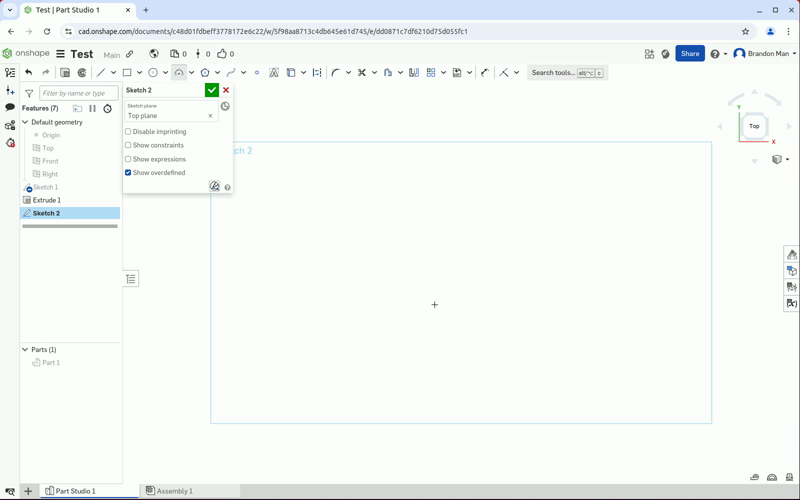
key_up(shift)
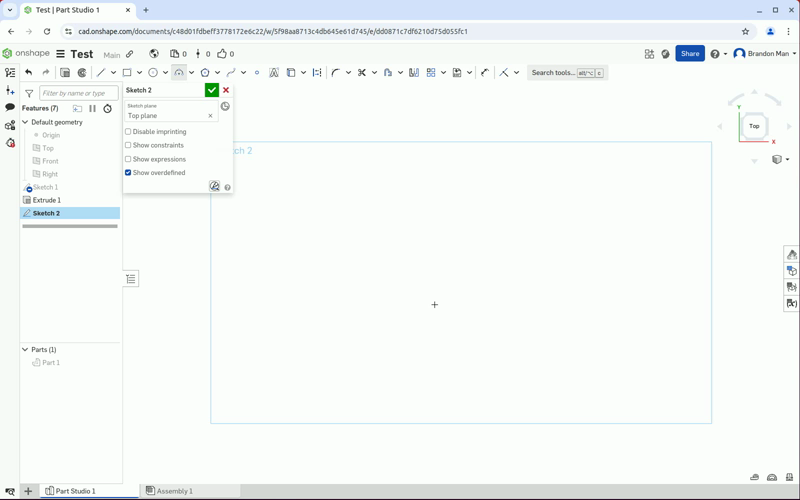
key_down(shift)
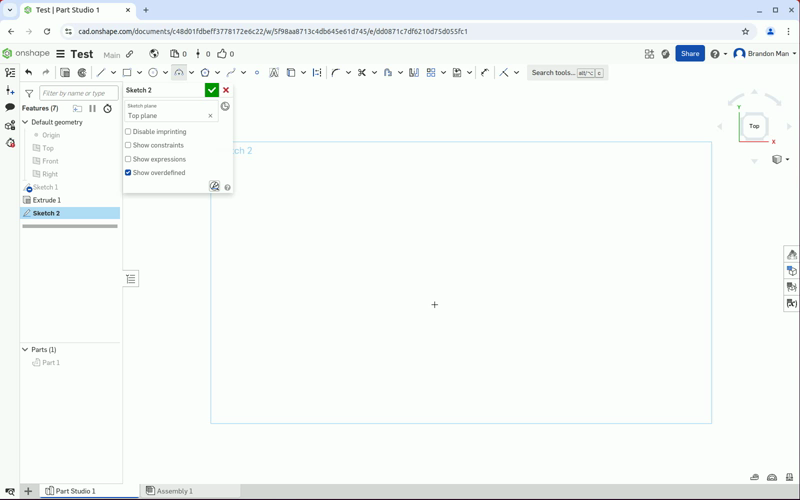
mouse_move(446, 282)
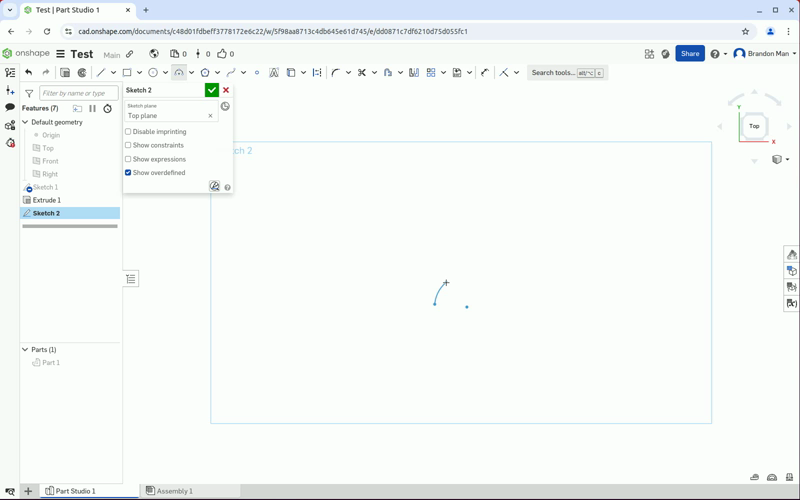
click(446, 282)
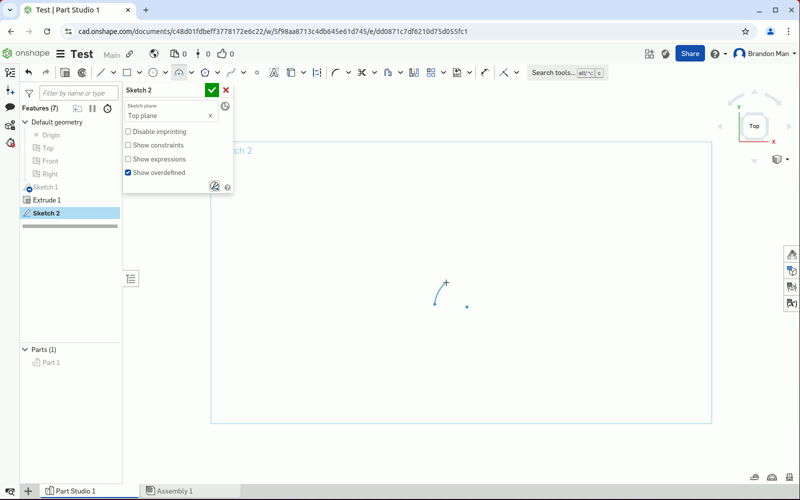
mouse_move(437, 291)
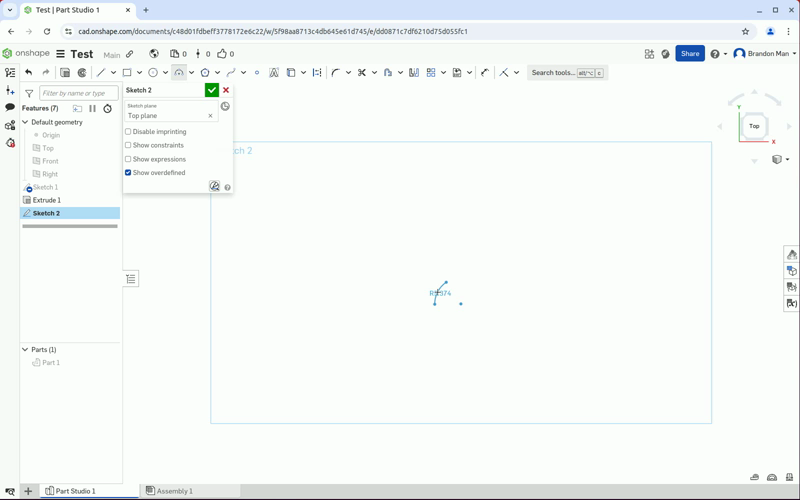
click(437, 291)
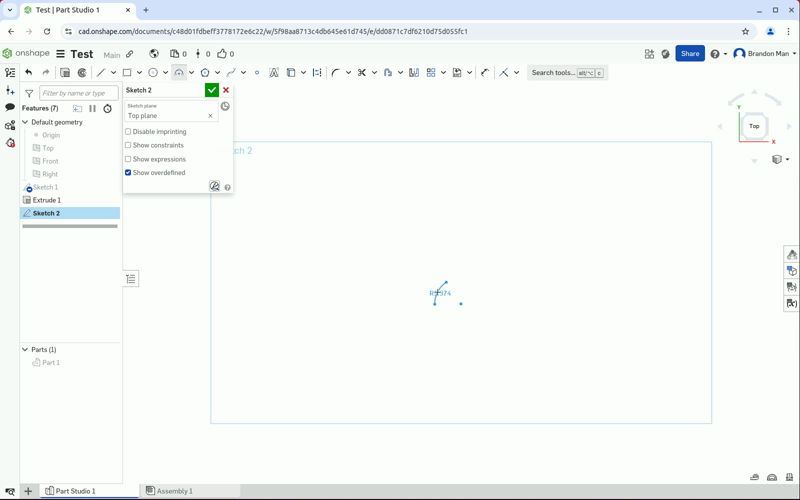
key_up(shift)
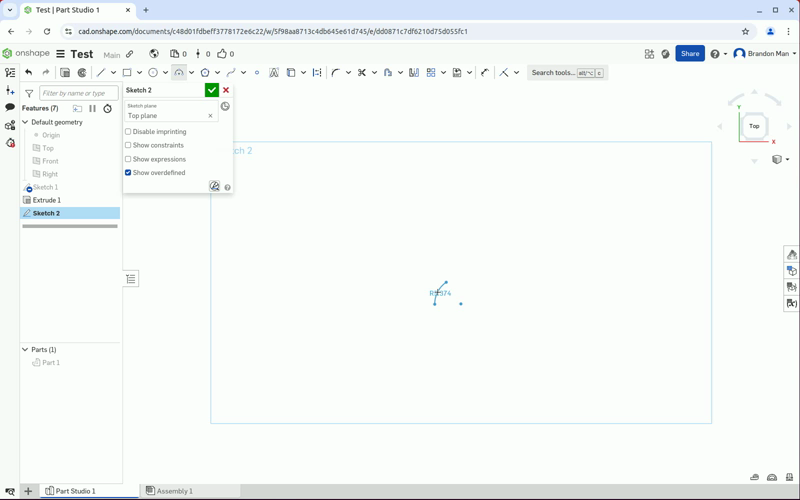
mouse_move(446, 282)
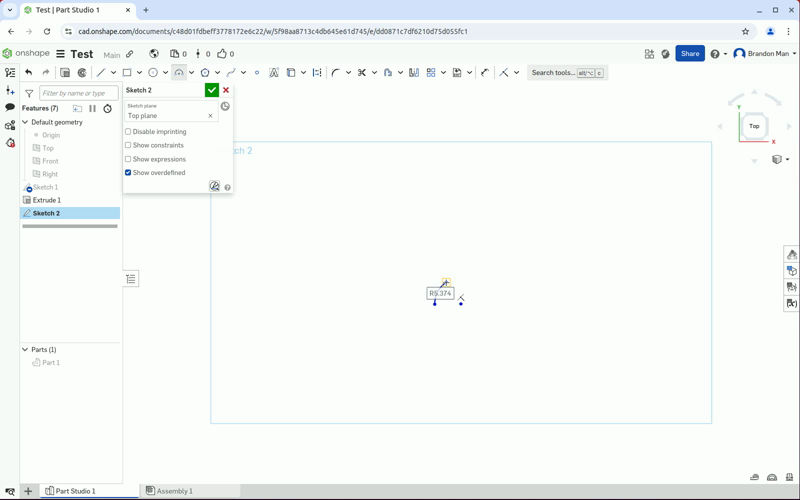
click(446, 282)
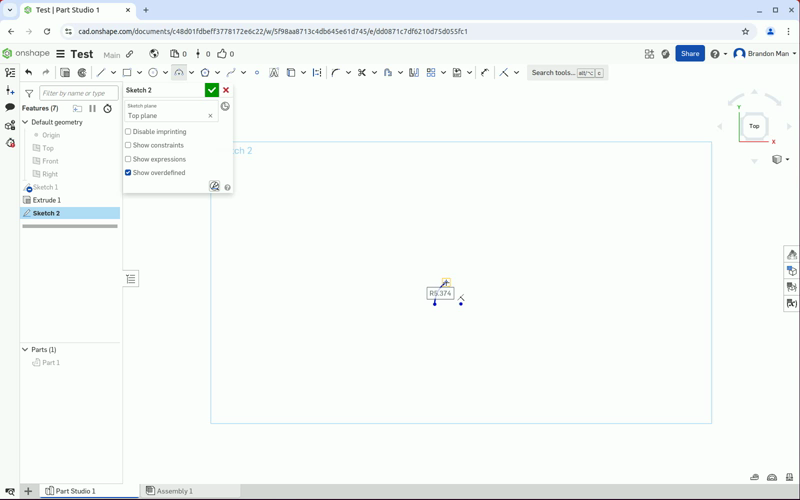
key_down(shift)
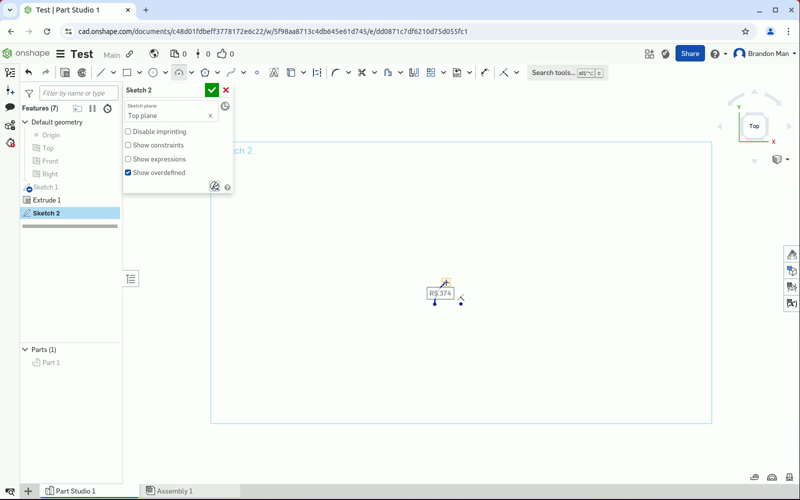
mouse_move(434, 261)
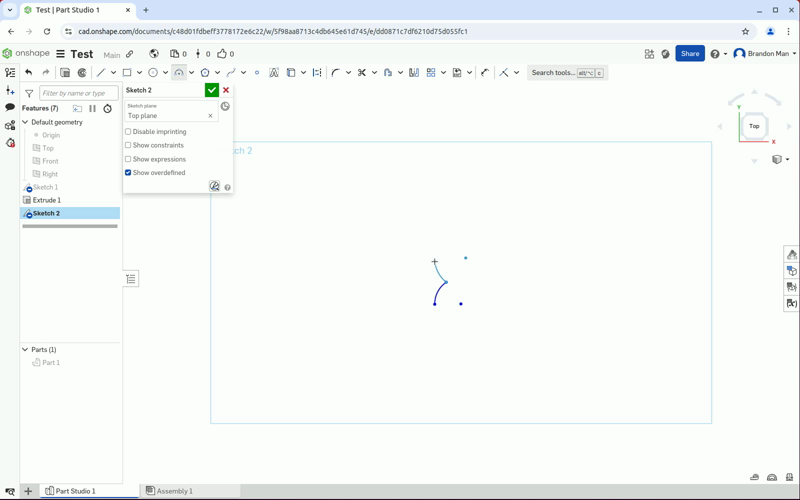
click(434, 261)
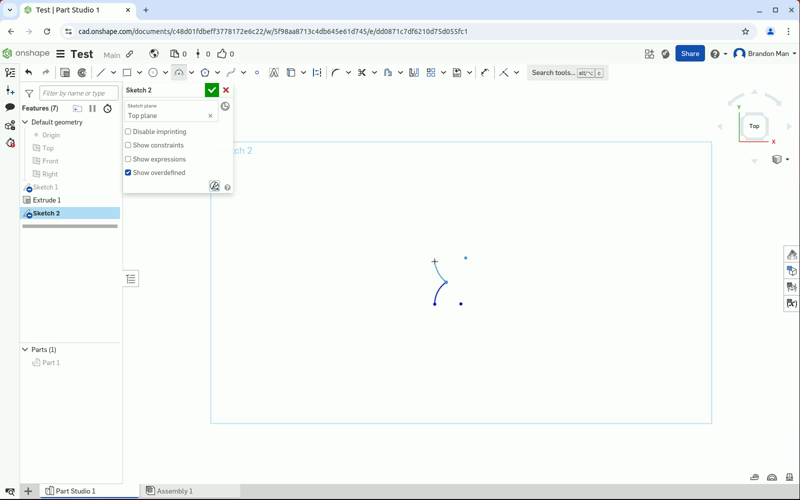
mouse_move(437, 273)
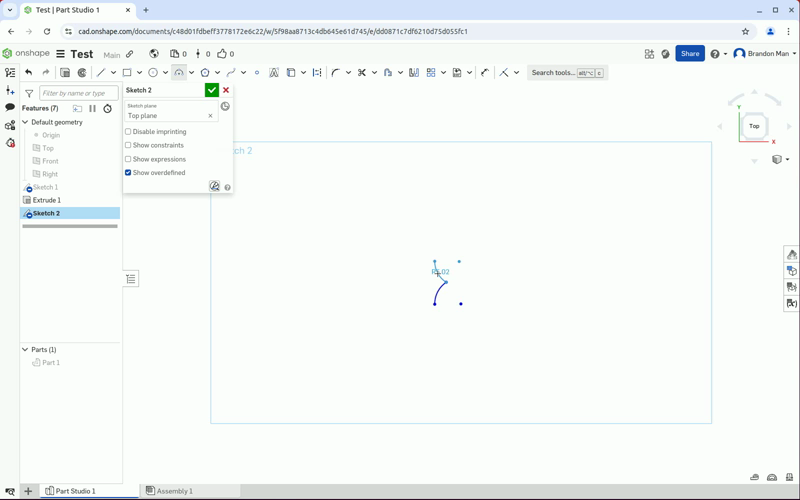
click(437, 273)
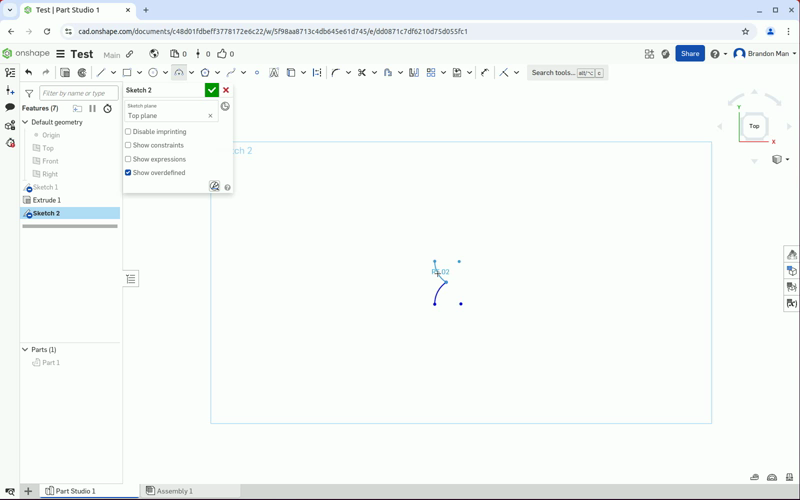
key_up(shift)
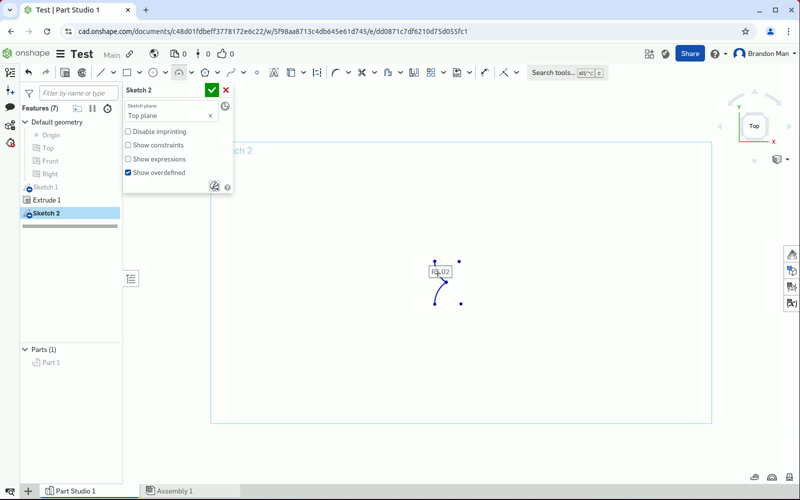
key(esc)
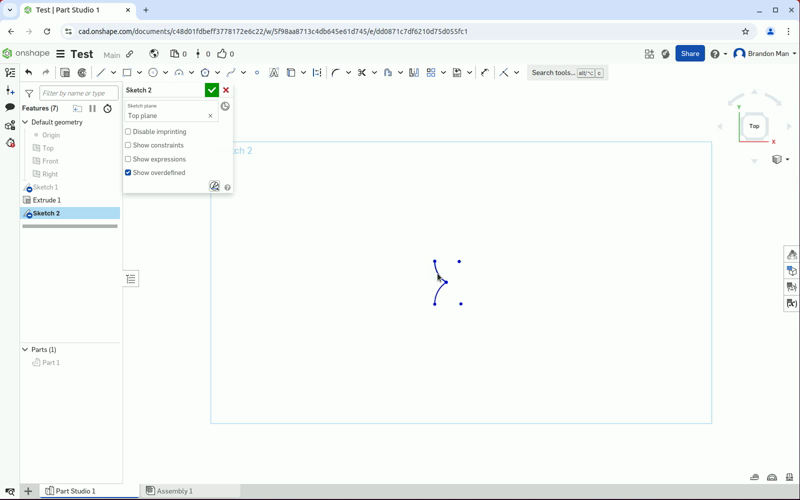
key(l)
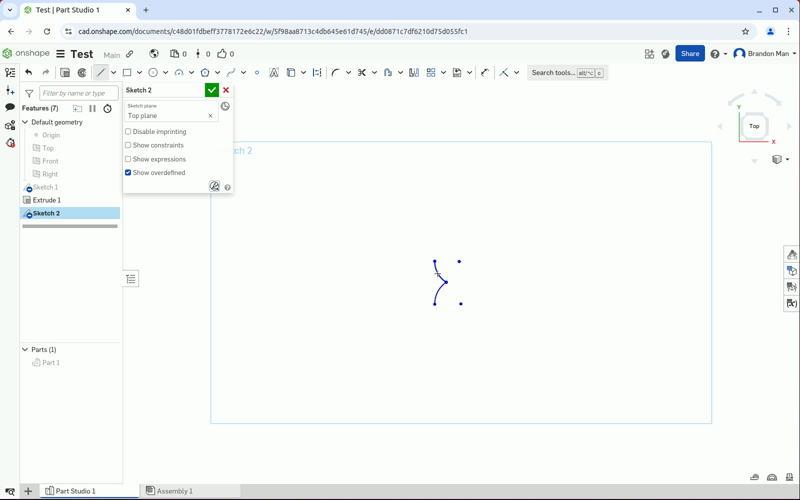
mouse_move(434, 261)
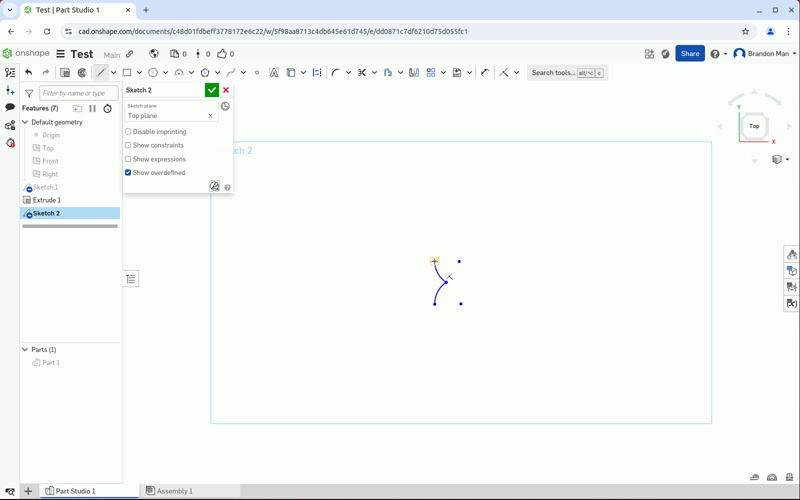
click(434, 261)
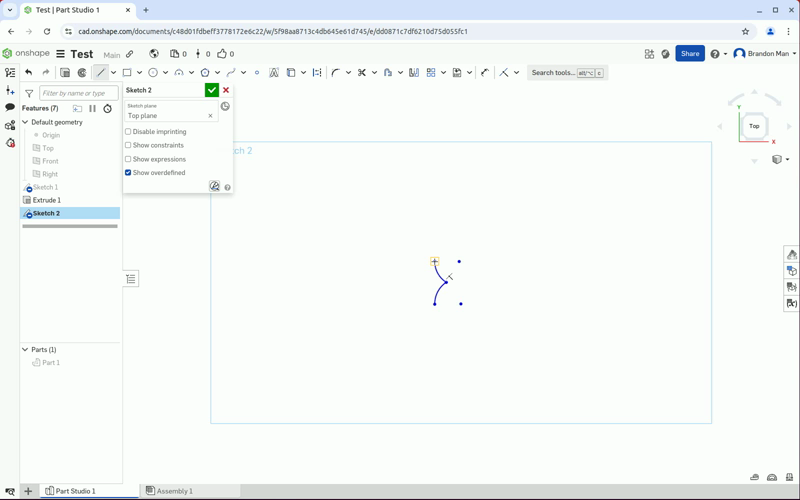
mouse_move(464, 261)
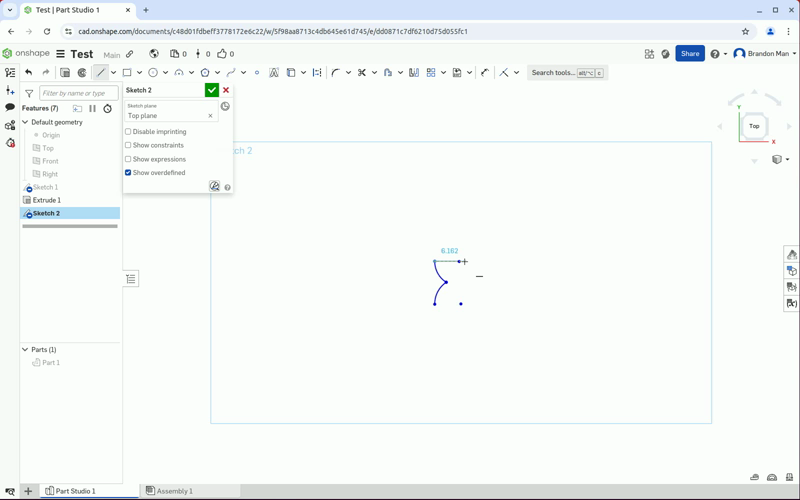
key_down(shift)
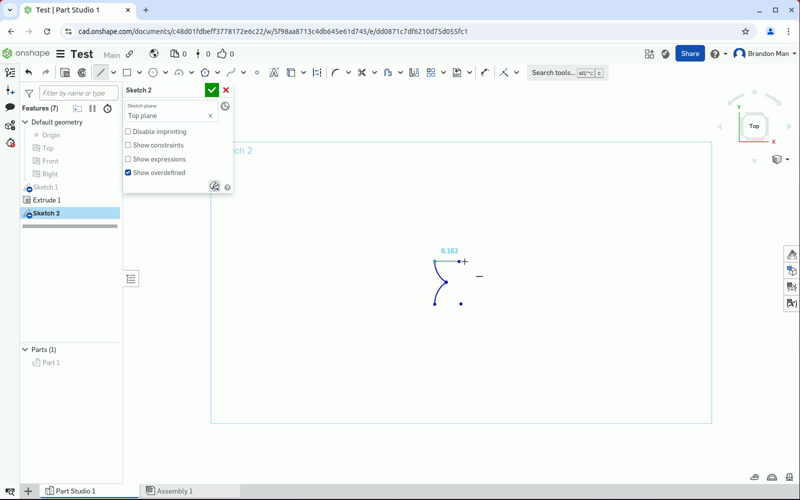
mouse_move(434, 304)
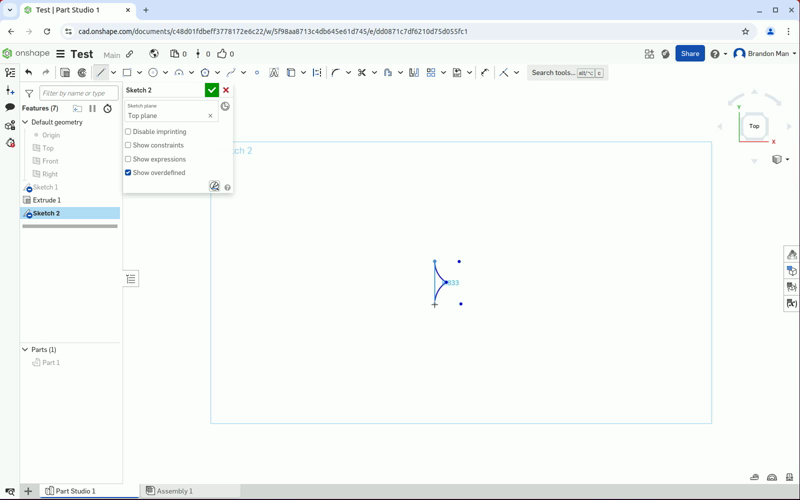
key_up(shift)
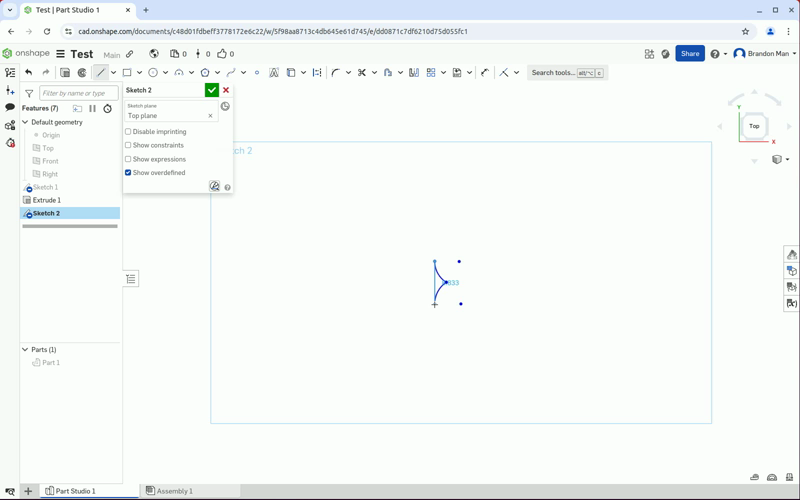
click(434, 304)
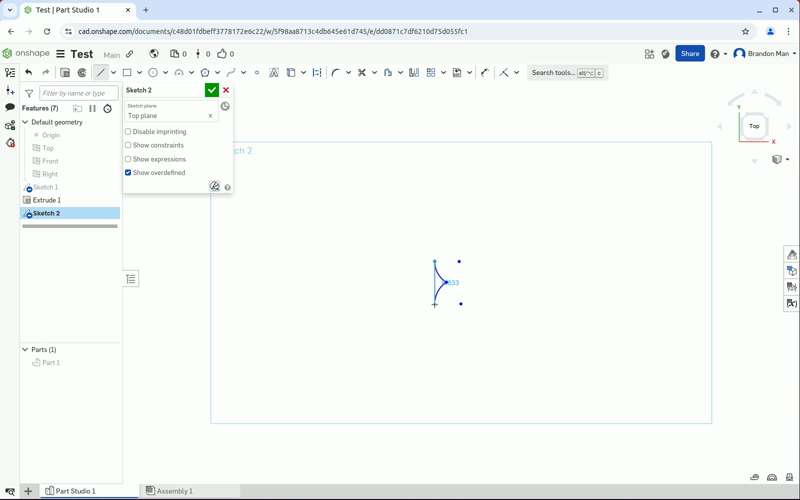
key(esc)
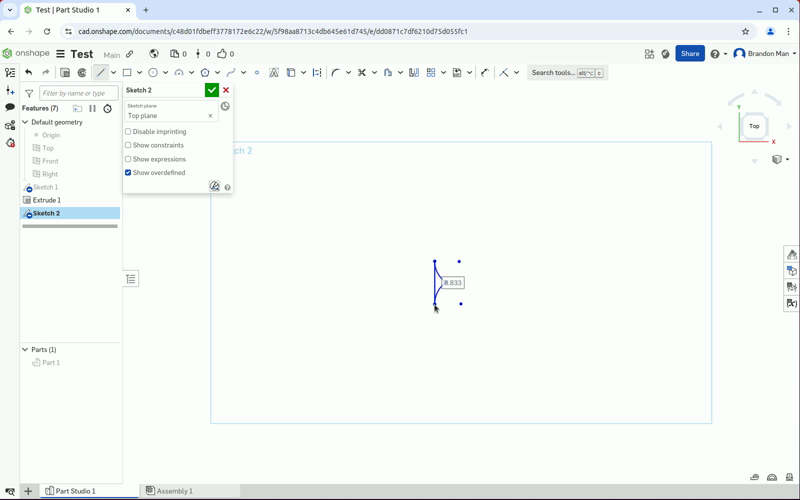
mouse_move(438, 270)
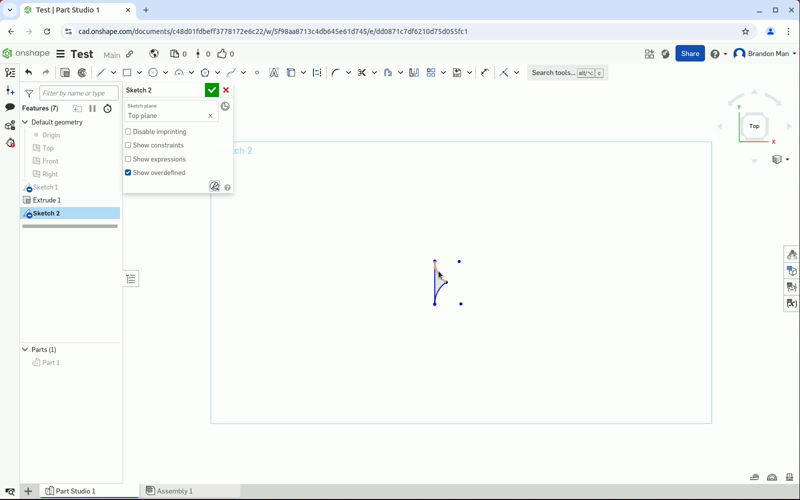
scroll(6)
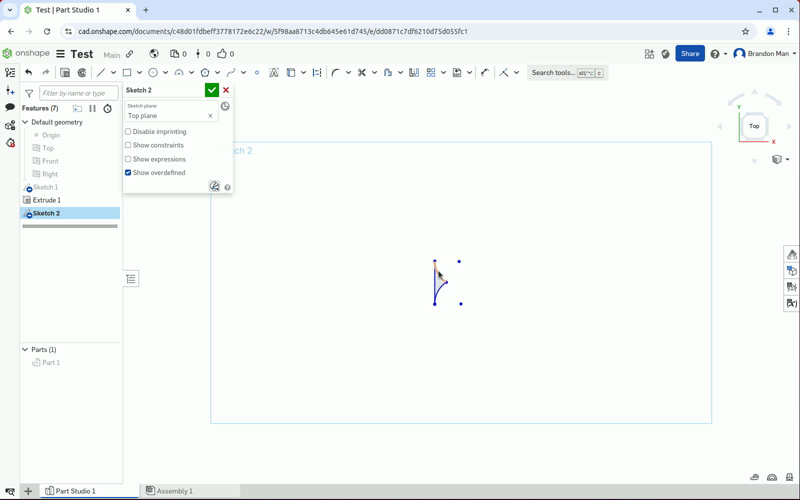
scroll(6)
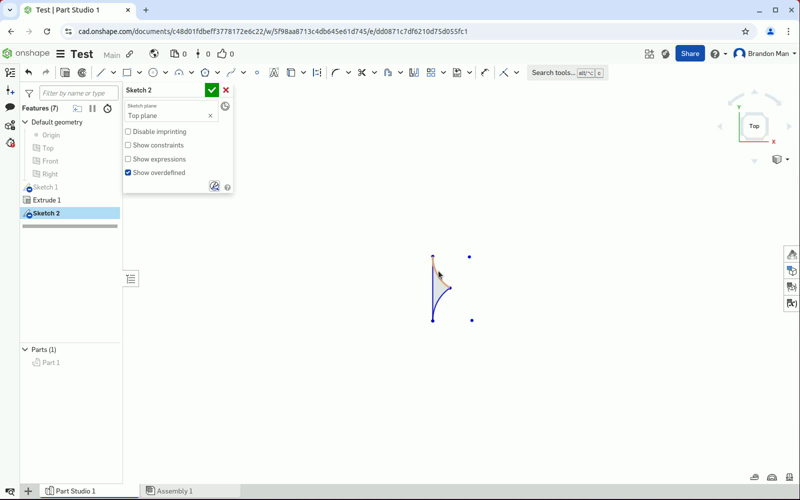
scroll(6)
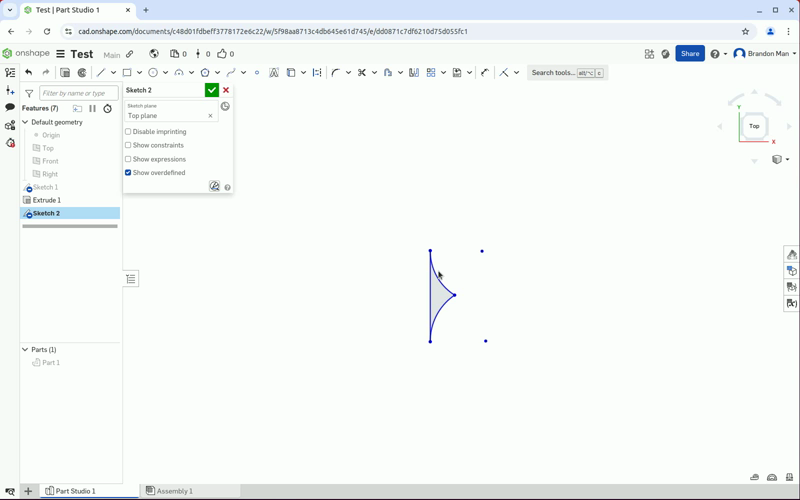
scroll(6)
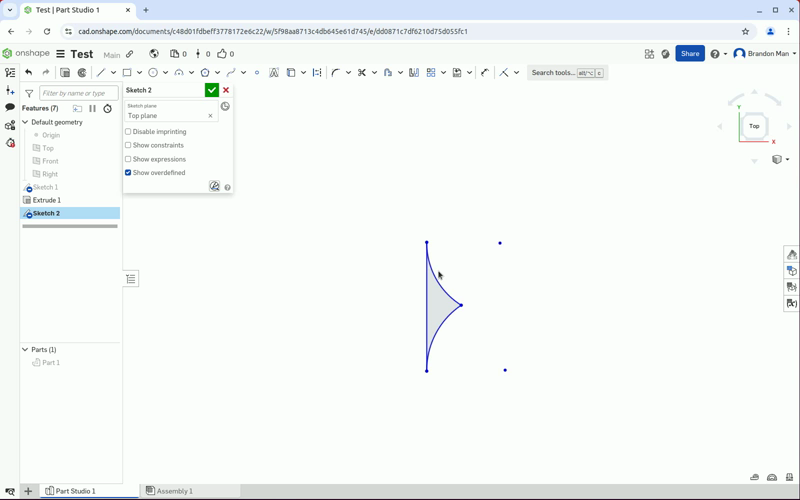
scroll(6)
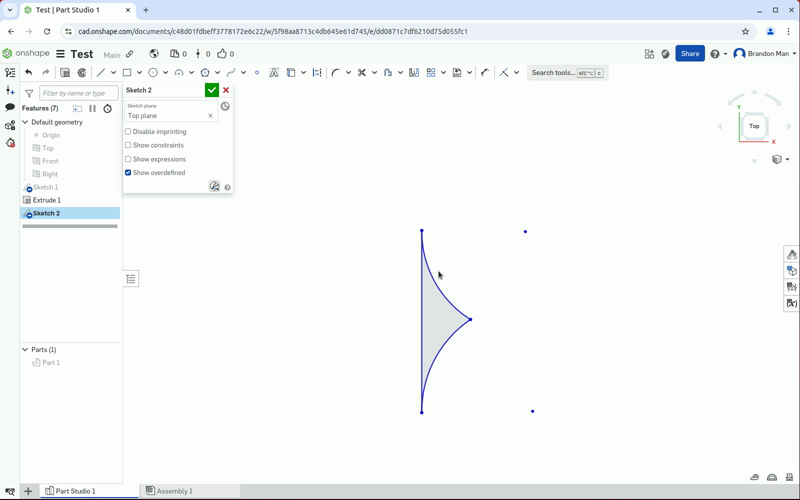
scroll(6)
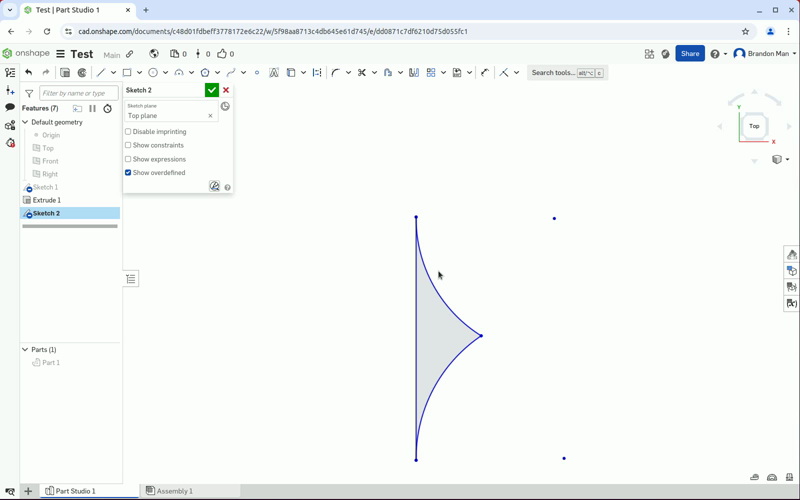
scroll(6)
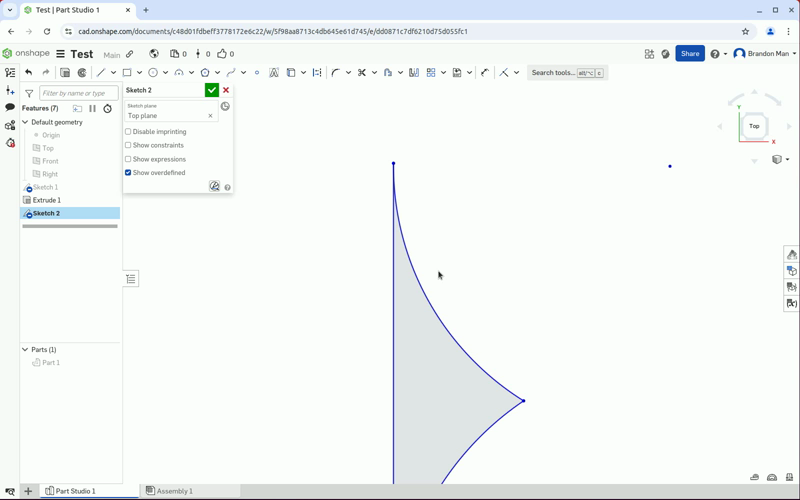
click(438, 270)
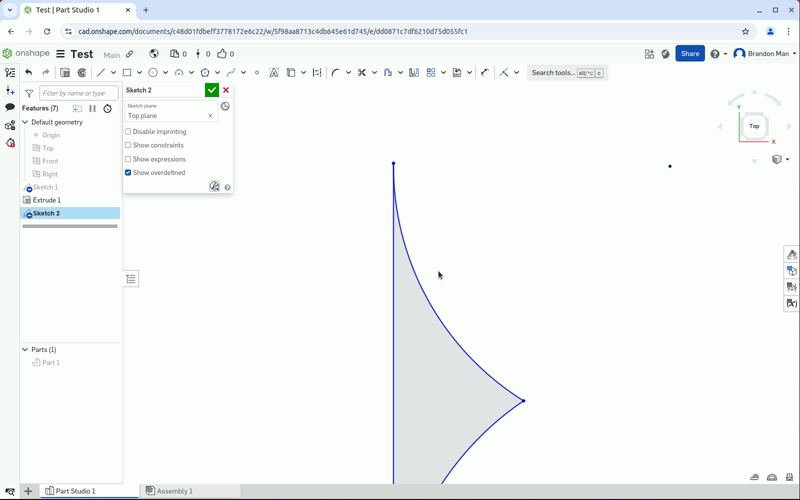
scroll(-6)
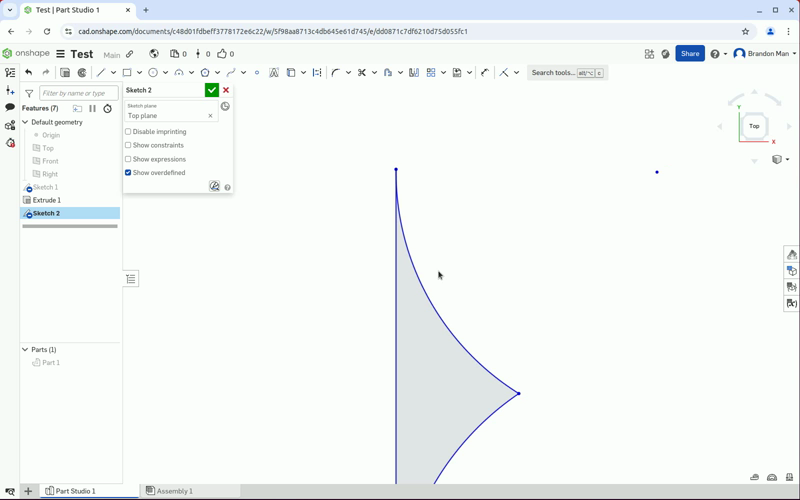
scroll(-6)
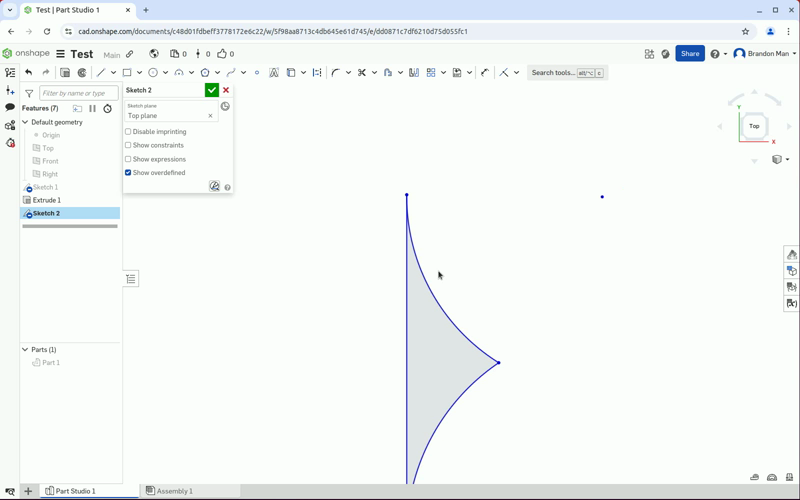
scroll(-6)
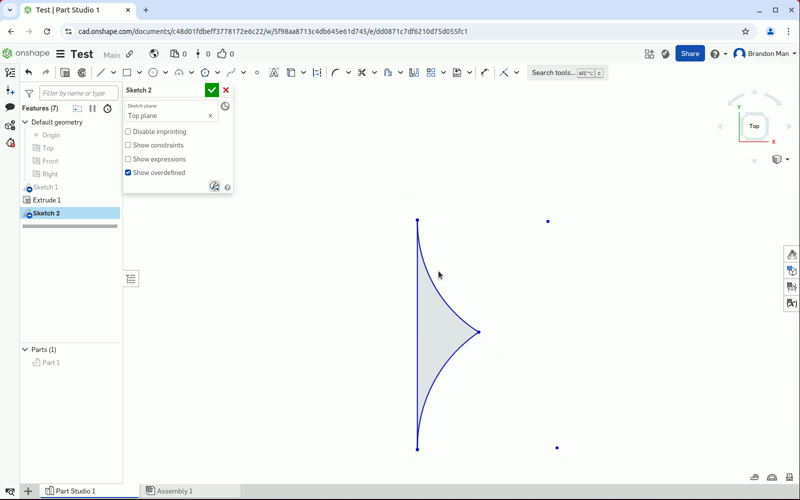
scroll(-6)
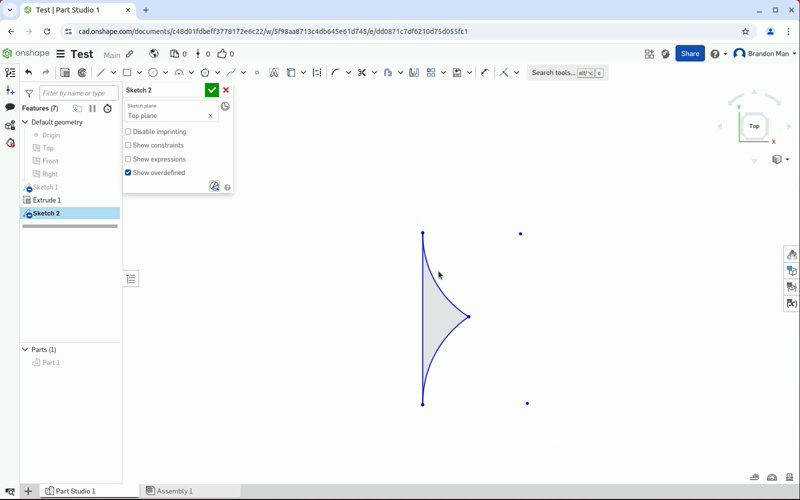
scroll(-6)
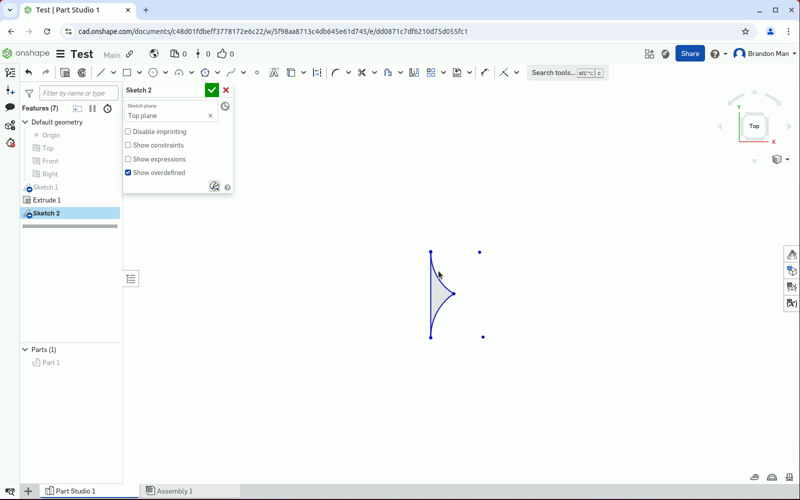
scroll(-6)
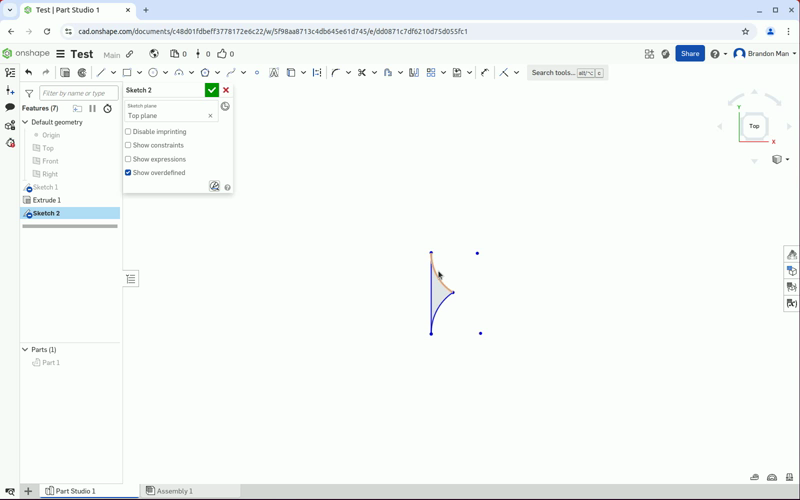
scroll(-6)
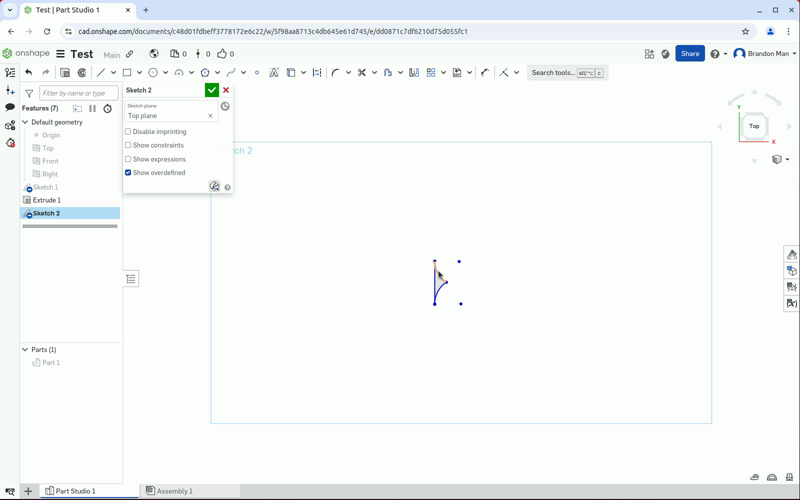
mouse_move(73, 352)
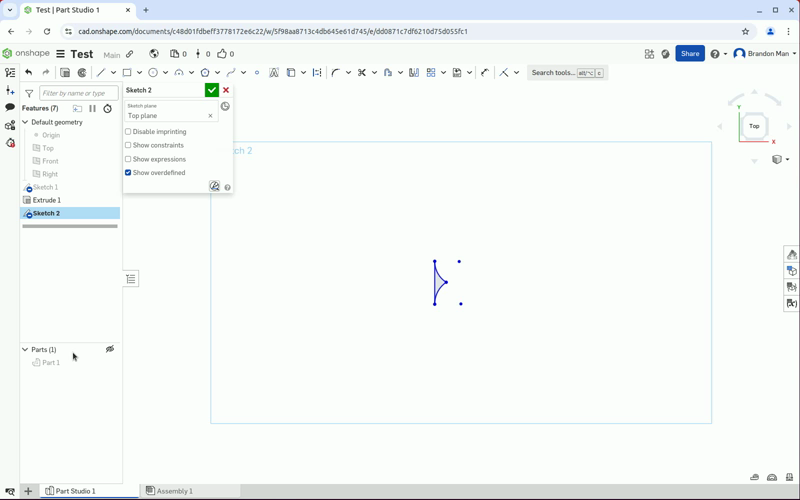
key(shift+y)
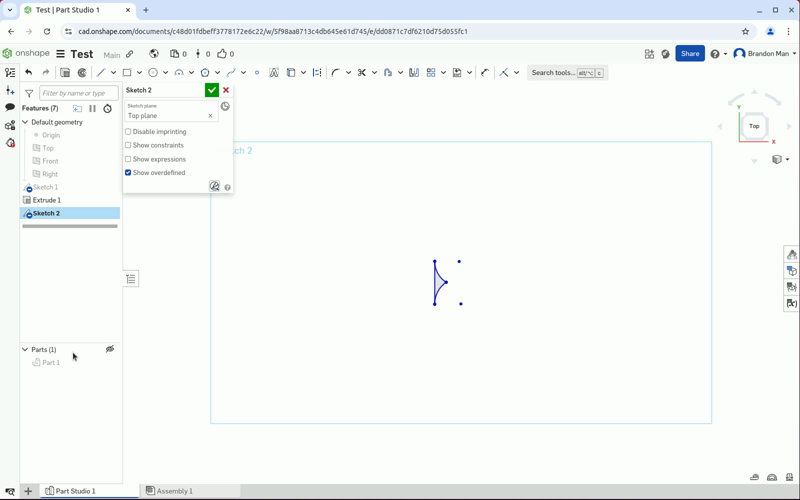
key(shift+e)
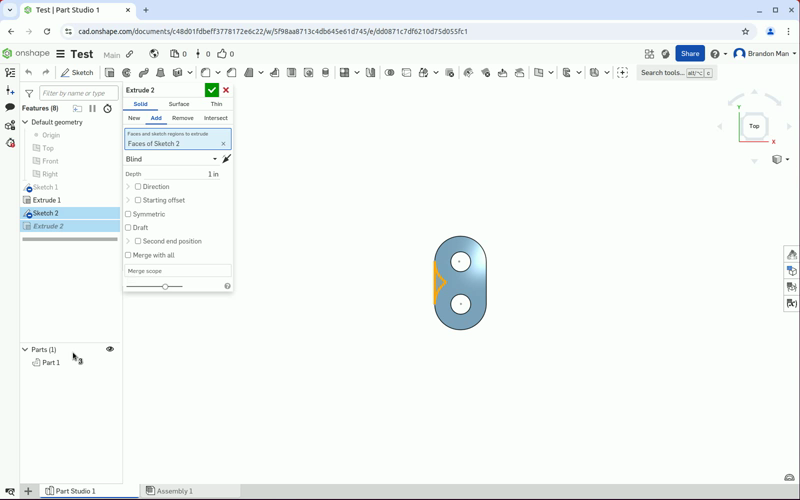
mouse_move(143, 106)
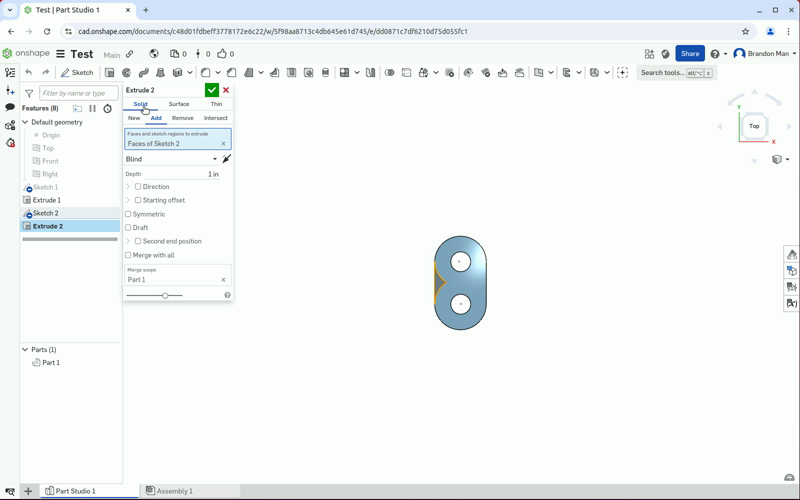
click(143, 106)
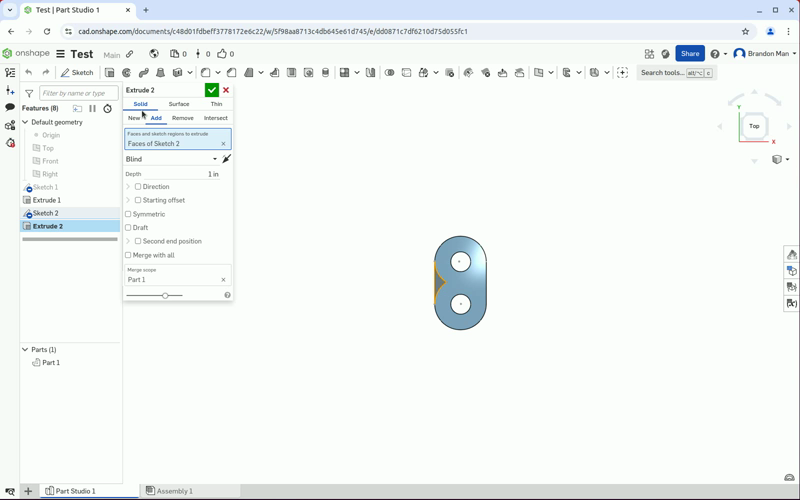
mouse_move(137, 120)
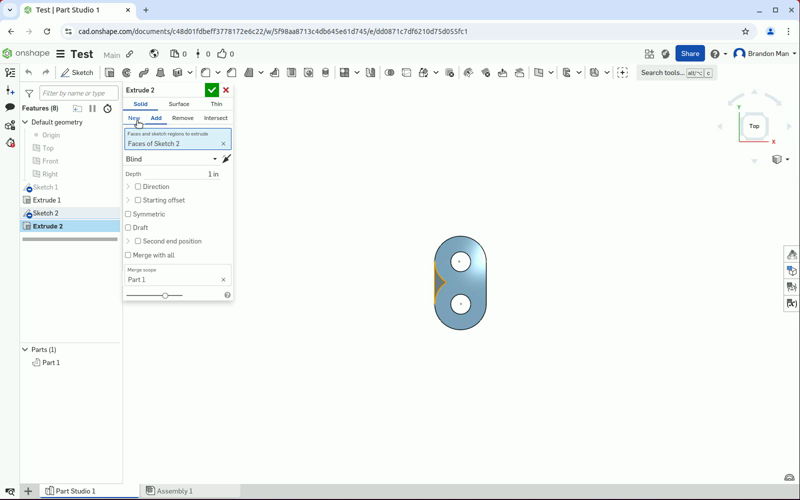
click(137, 120)
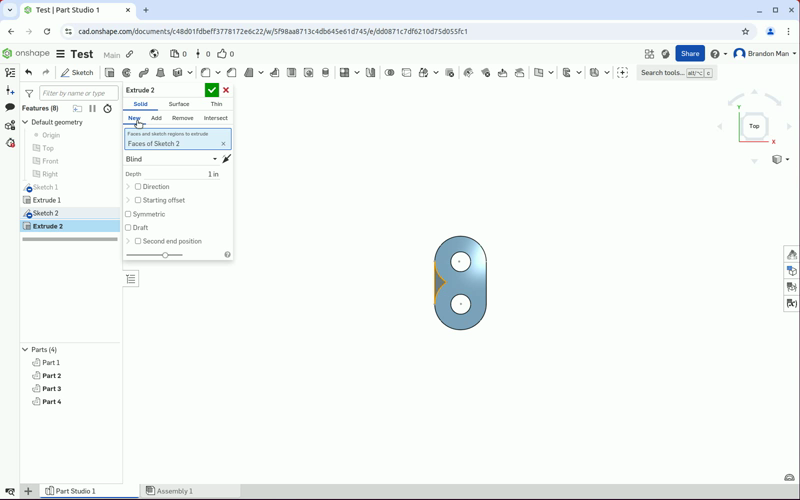
key(tab, 4)
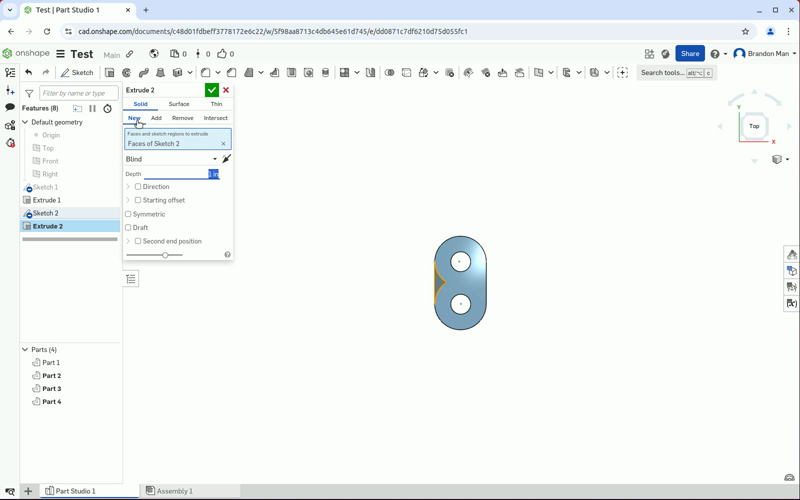
text(-3.37)
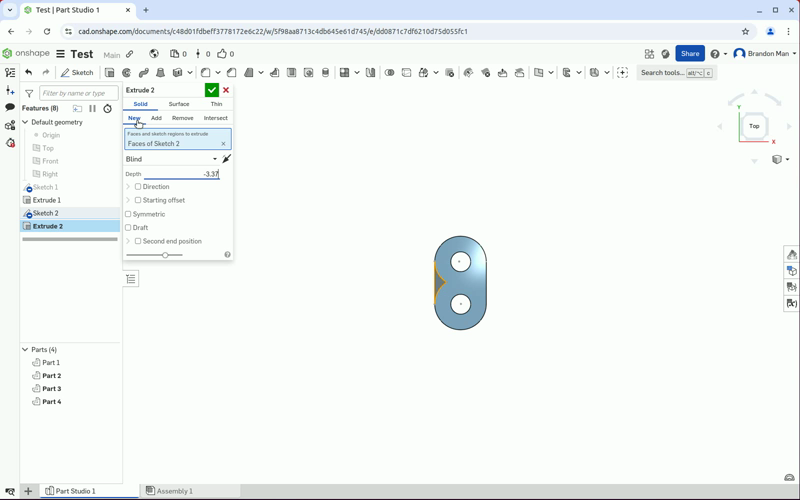
key(enter)
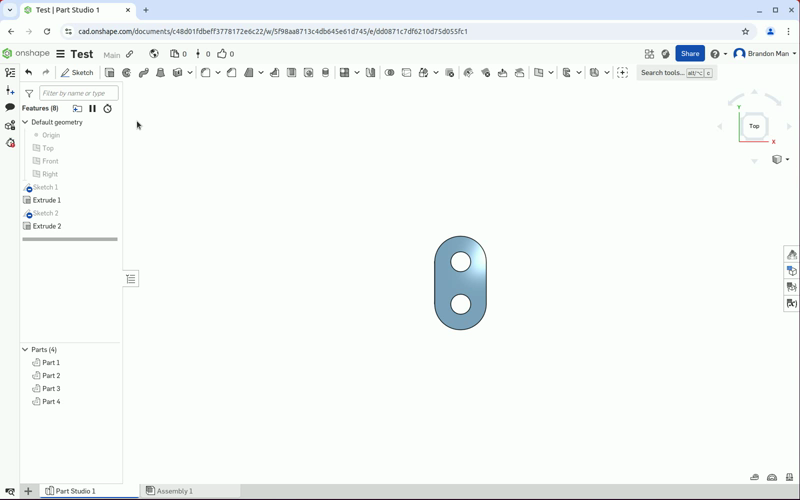
key(shift+h)
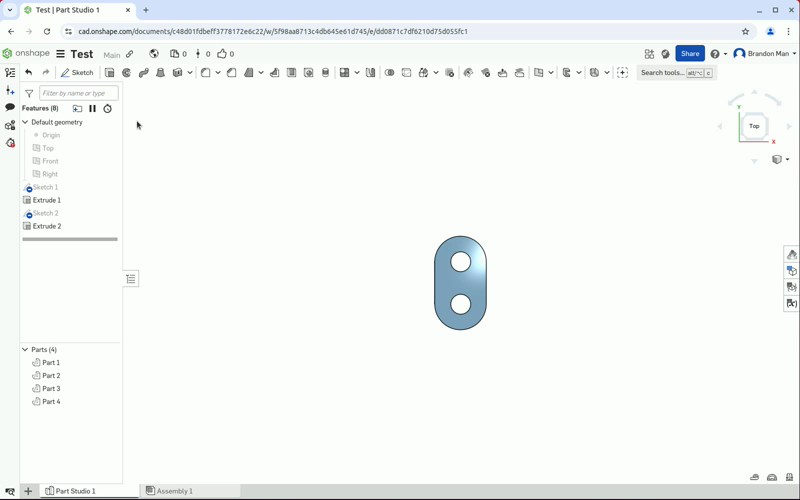
key(shift+h)
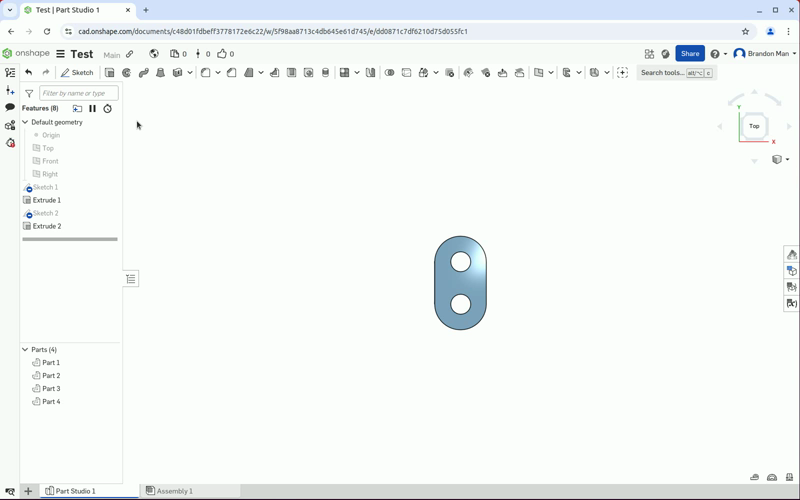
mouse_move(73, 189)
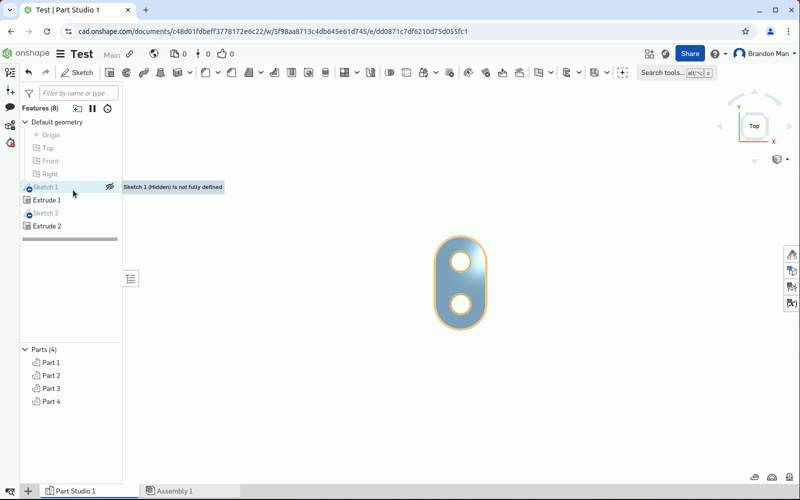
click(73, 189)
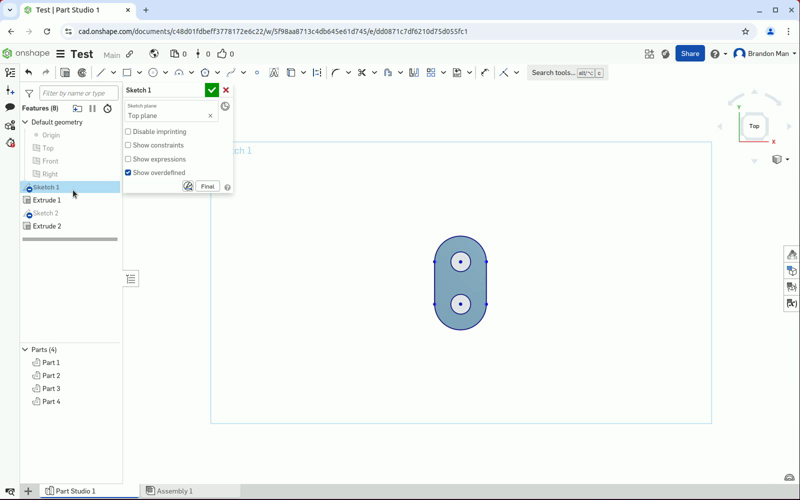
mouse_move(229, 92)
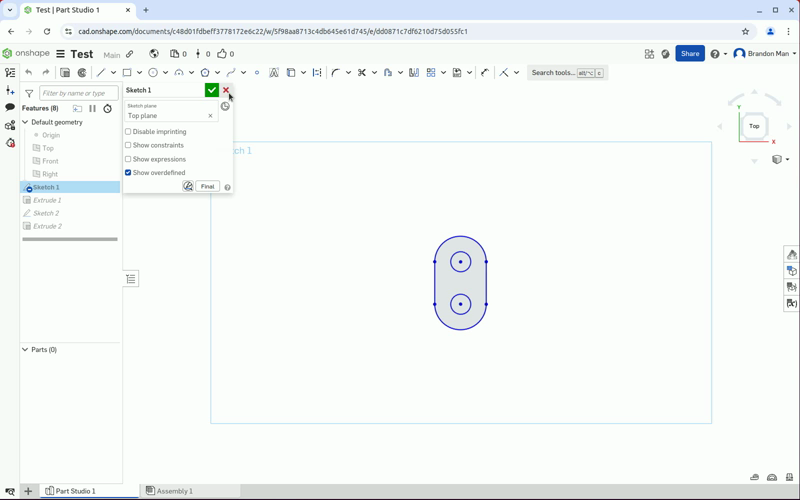
click(229, 92)
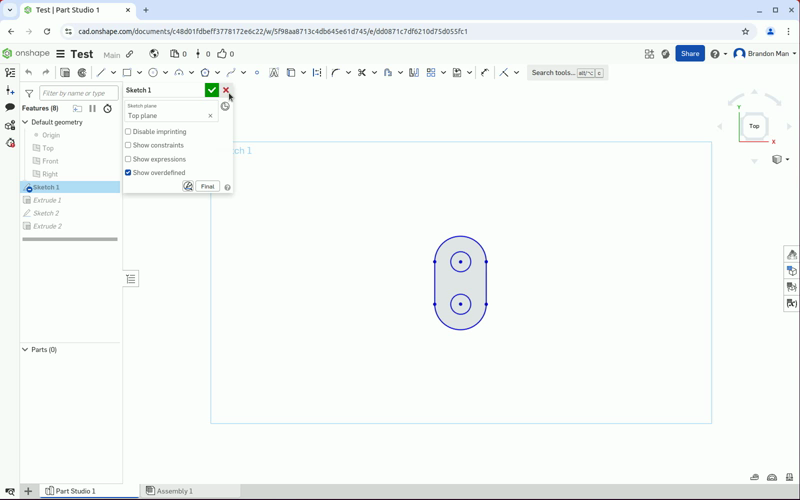
key(shift+s)
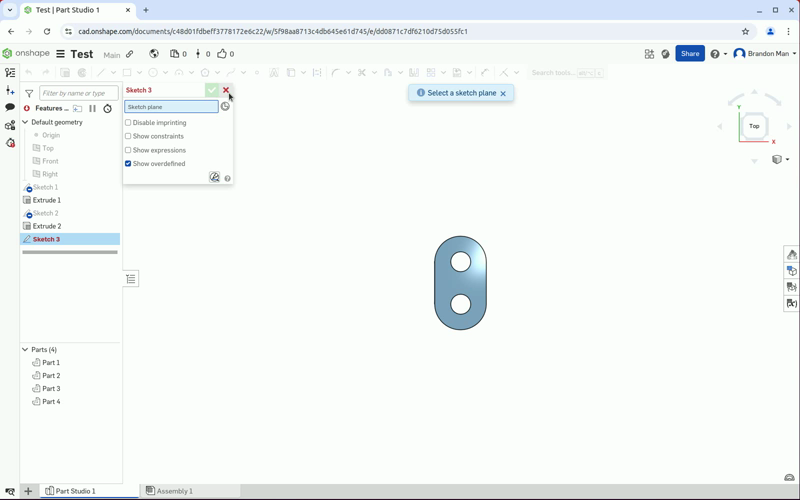
mouse_move(73, 150)
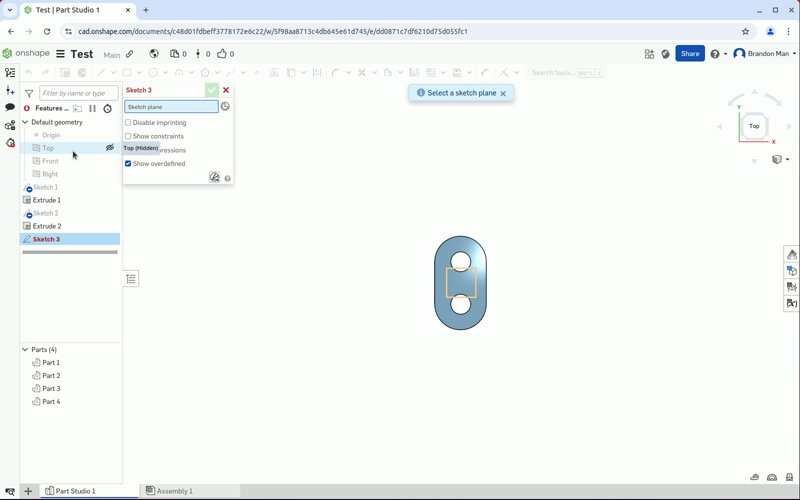
click(73, 150)
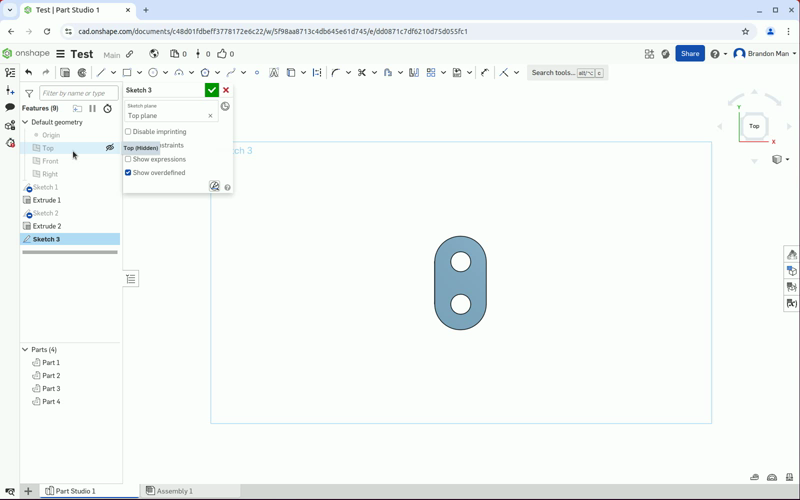
mouse_move(73, 352)
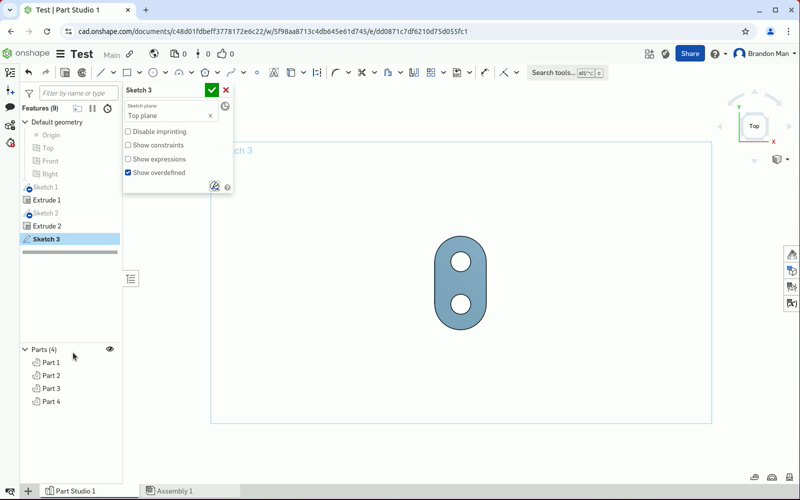
key(y)
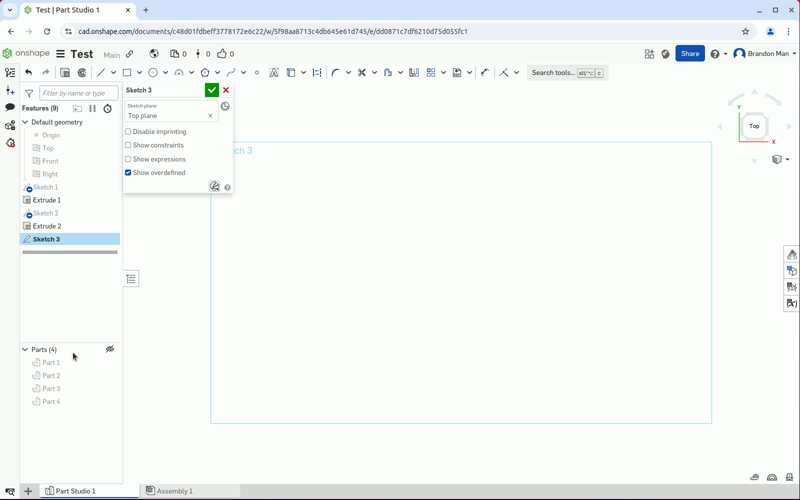
key(a)
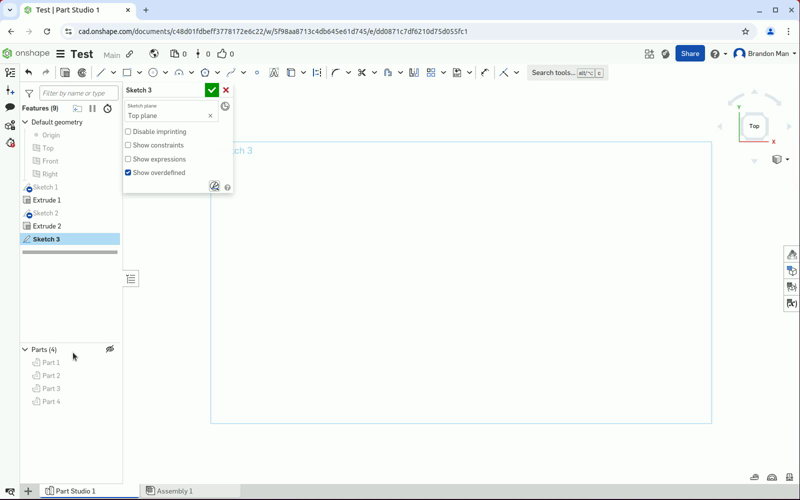
key_down(shift)
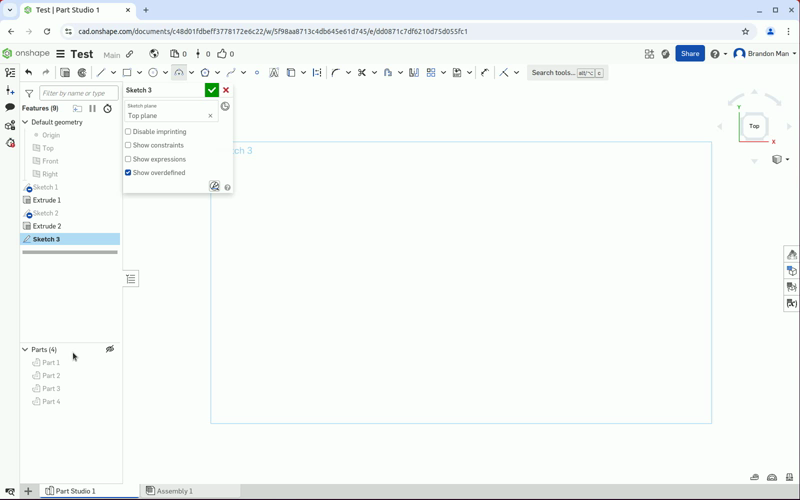
mouse_move(446, 282)
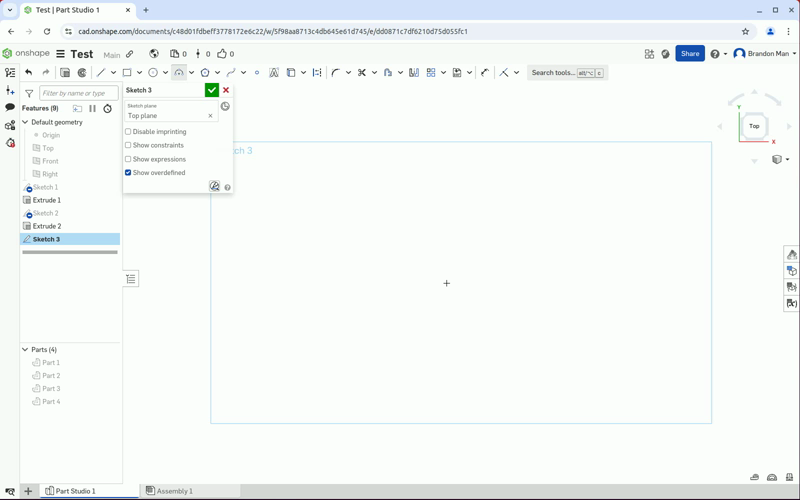
click(446, 282)
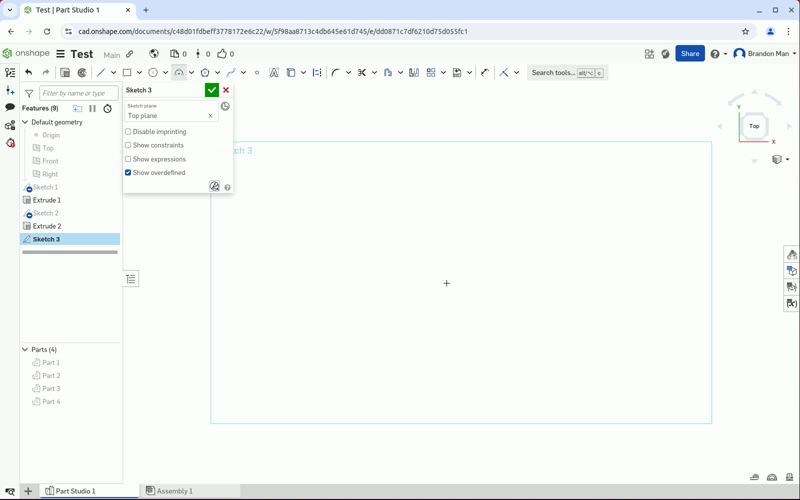
key_up(shift)
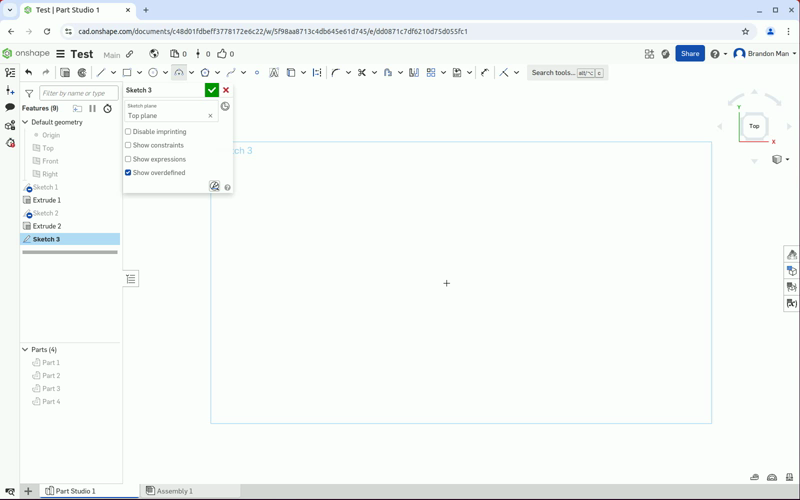
key_down(shift)
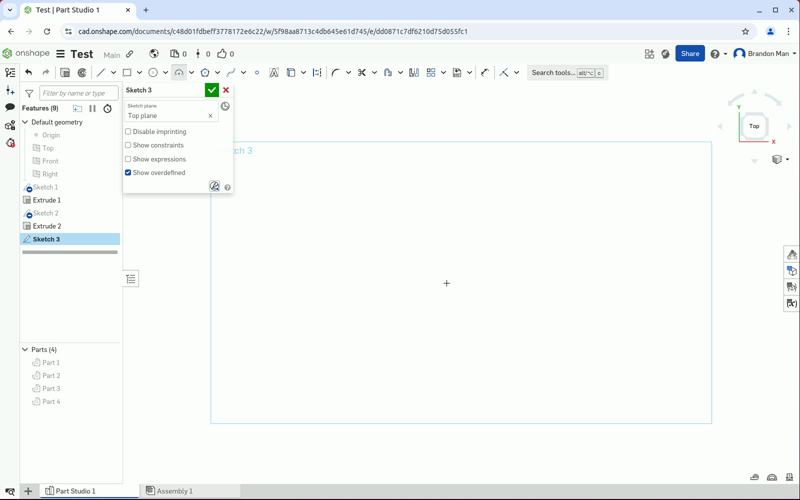
mouse_move(486, 304)
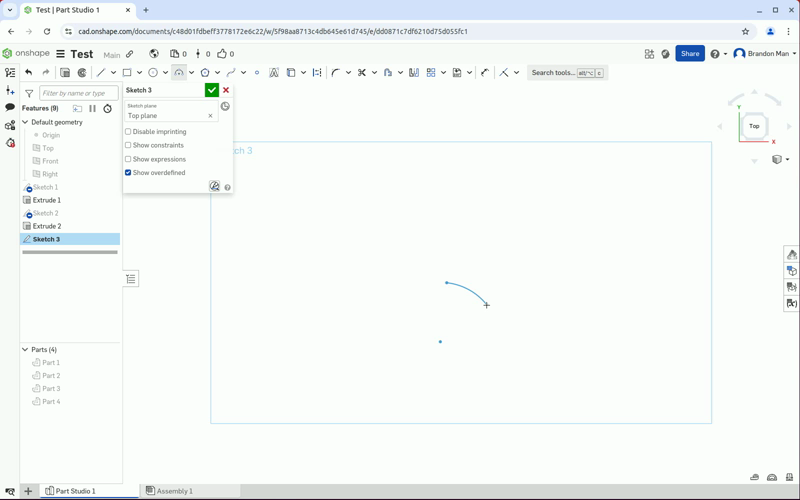
click(486, 304)
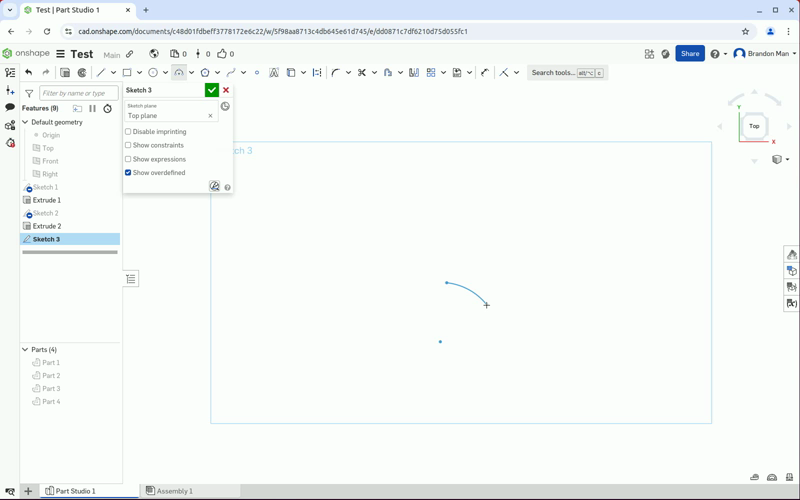
mouse_move(448, 327)
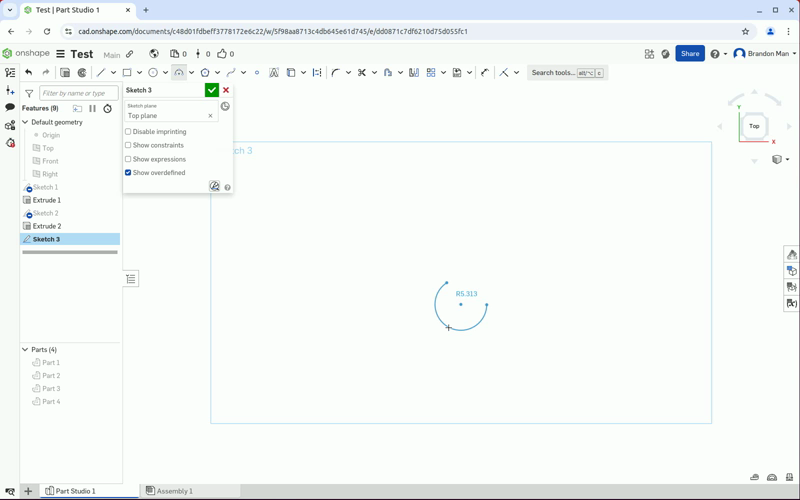
click(448, 327)
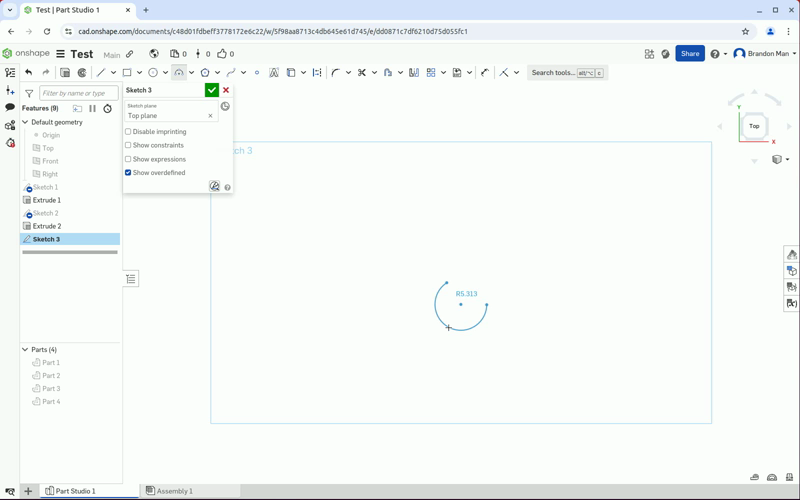
key_up(shift)
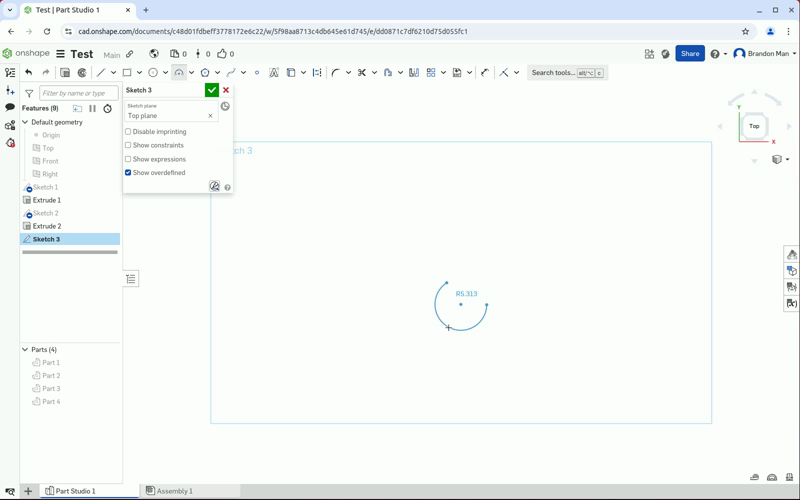
key(esc)
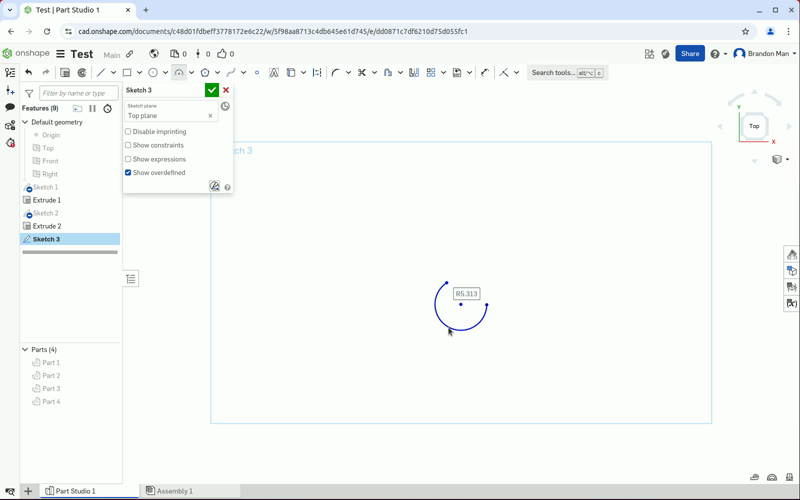
key(l)
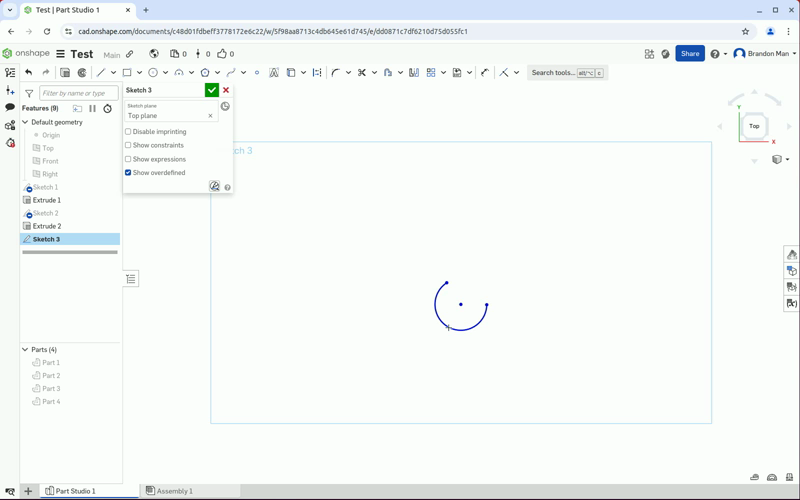
mouse_move(486, 304)
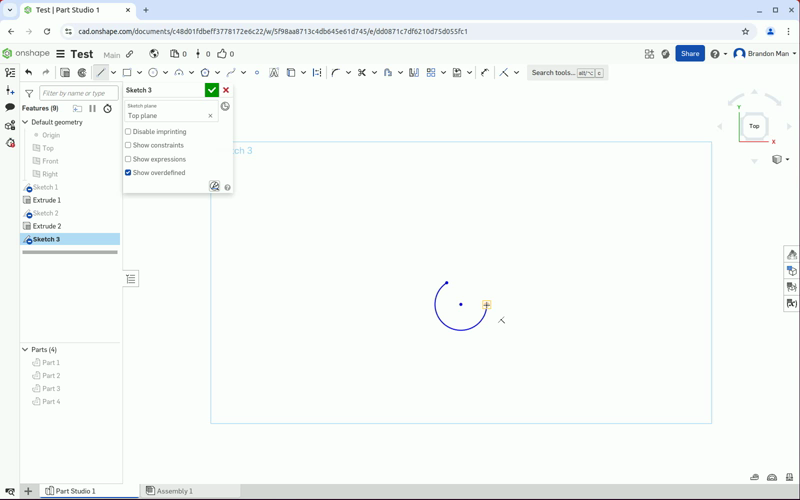
click(486, 304)
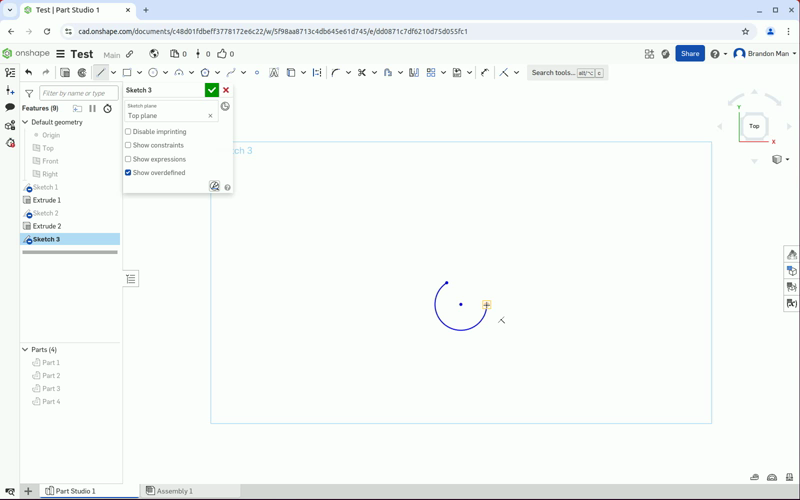
key_down(shift)
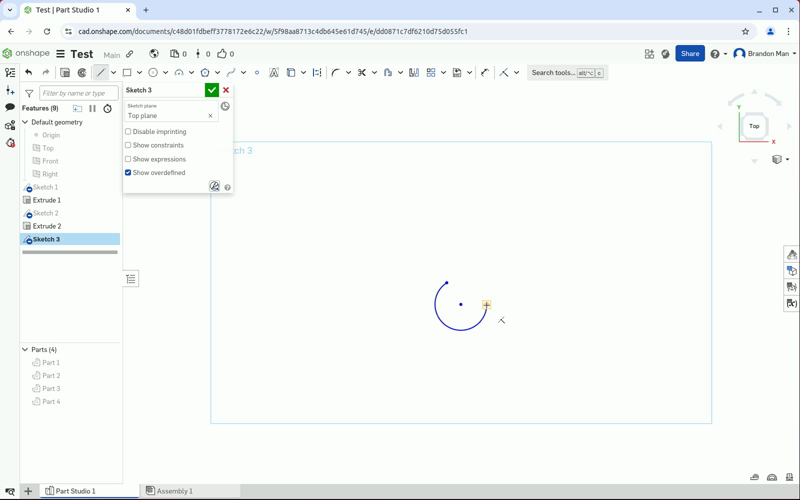
mouse_move(516, 304)
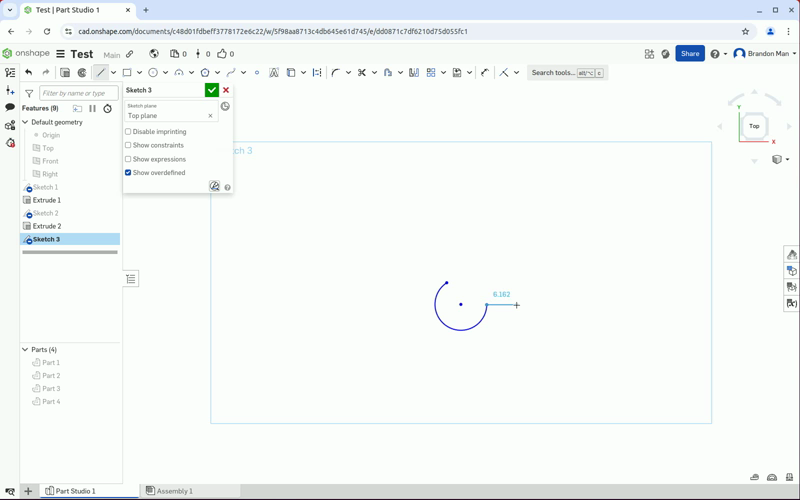
mouse_move(486, 261)
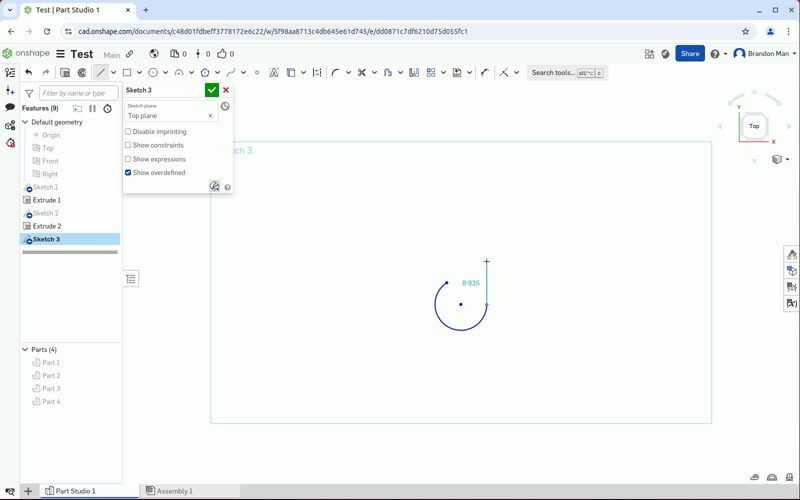
click(486, 261)
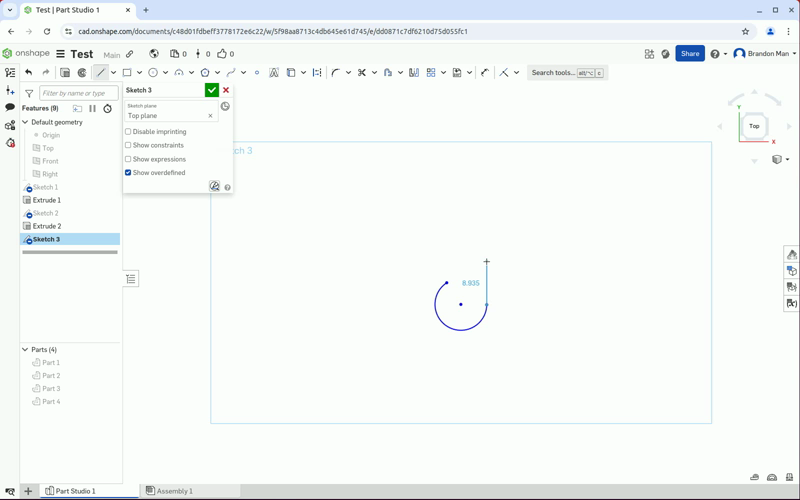
key_up(shift)
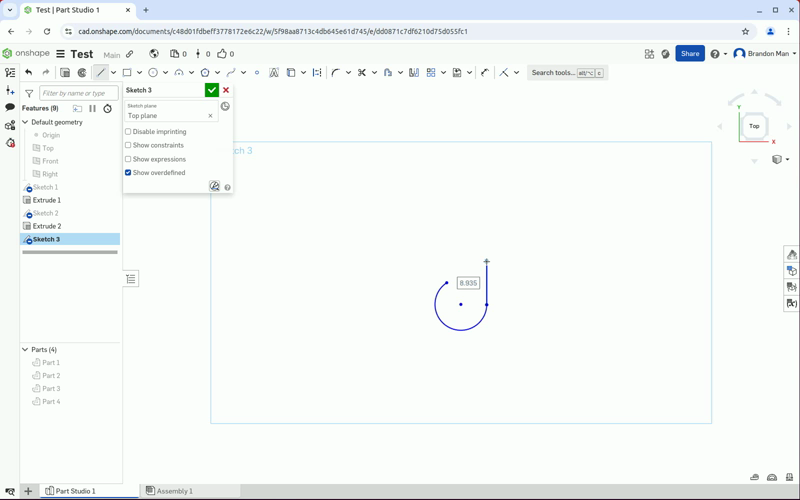
key(esc)
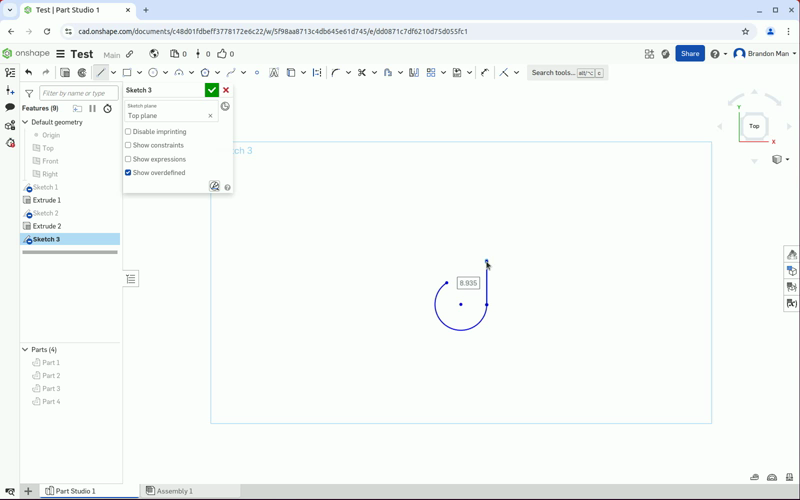
key(a)
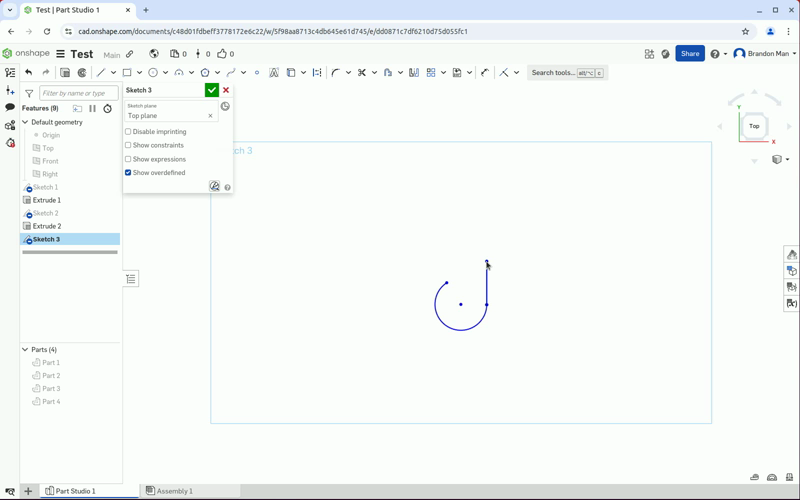
mouse_move(486, 261)
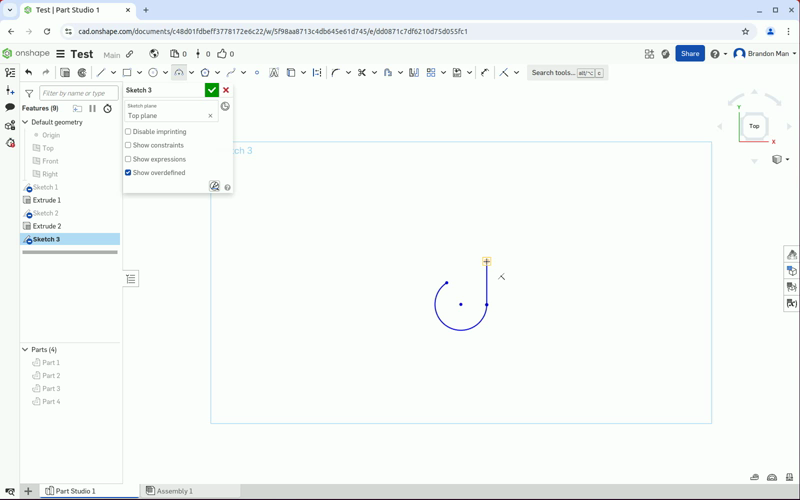
click(486, 261)
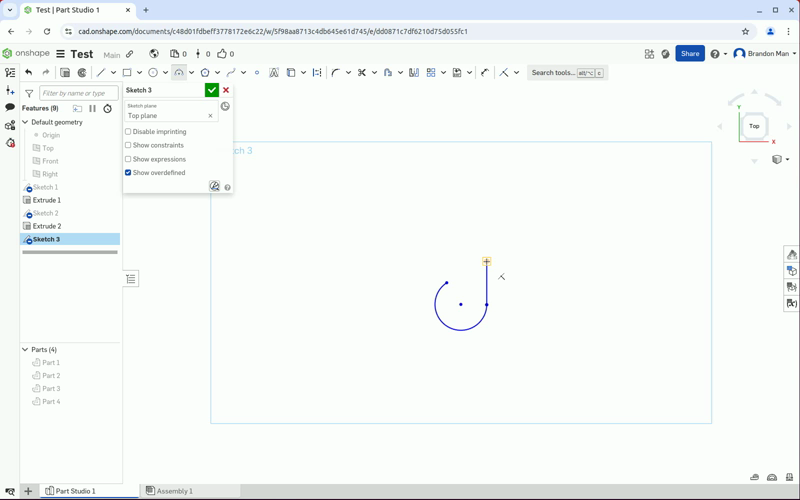
mouse_move(446, 282)
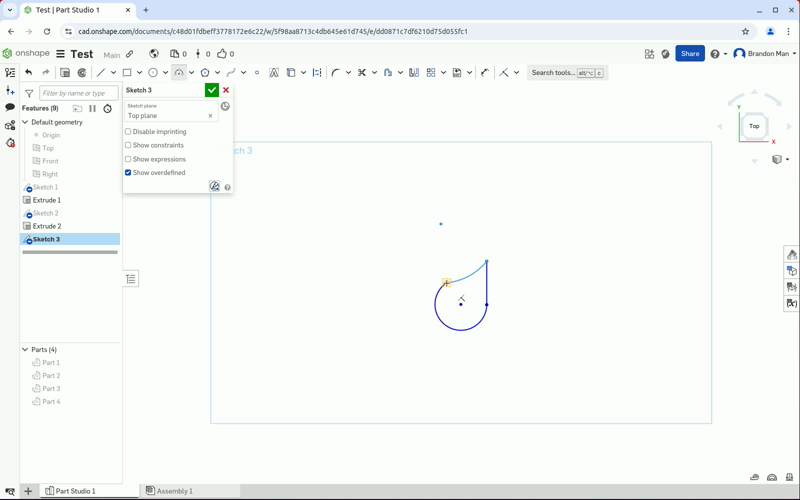
click(446, 282)
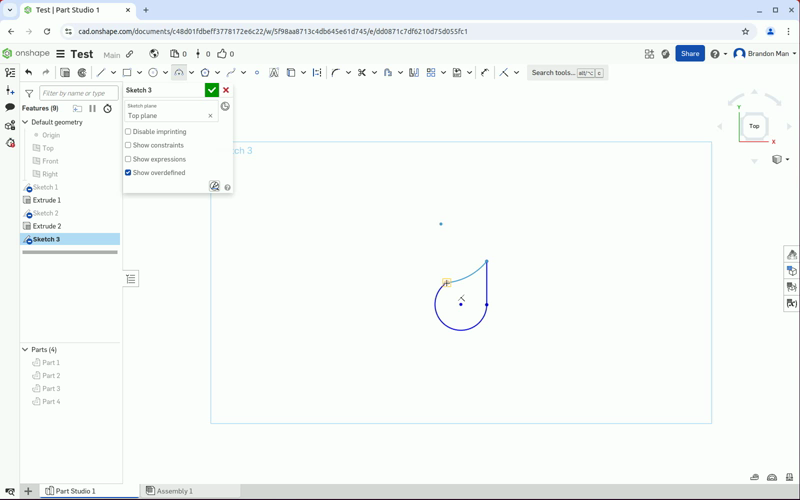
key_down(shift)
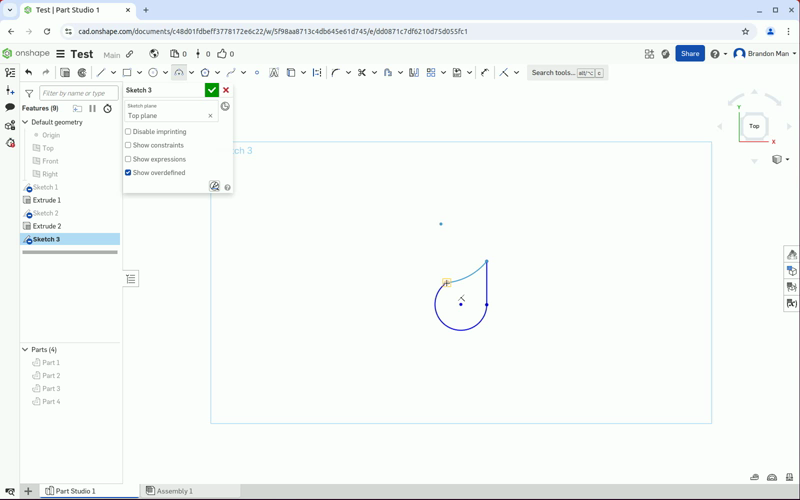
mouse_move(448, 238)
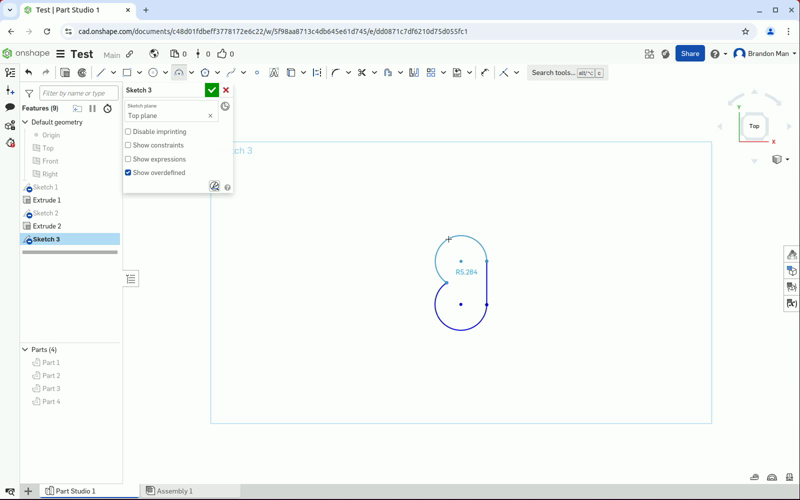
click(448, 238)
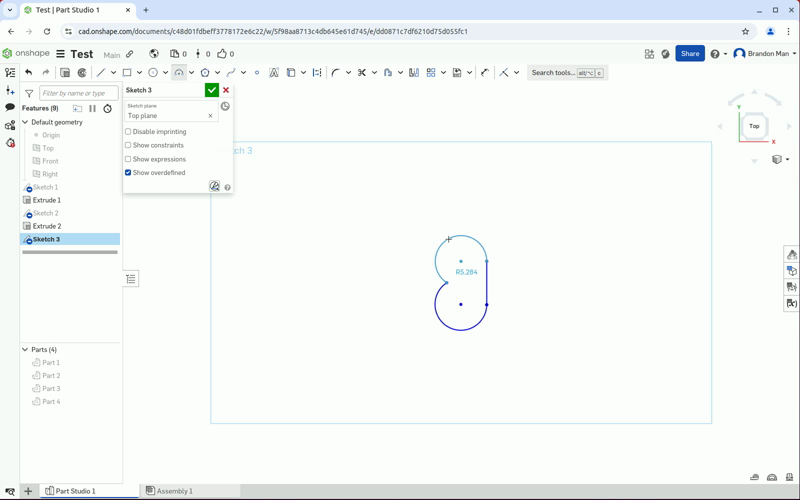
key_up(shift)
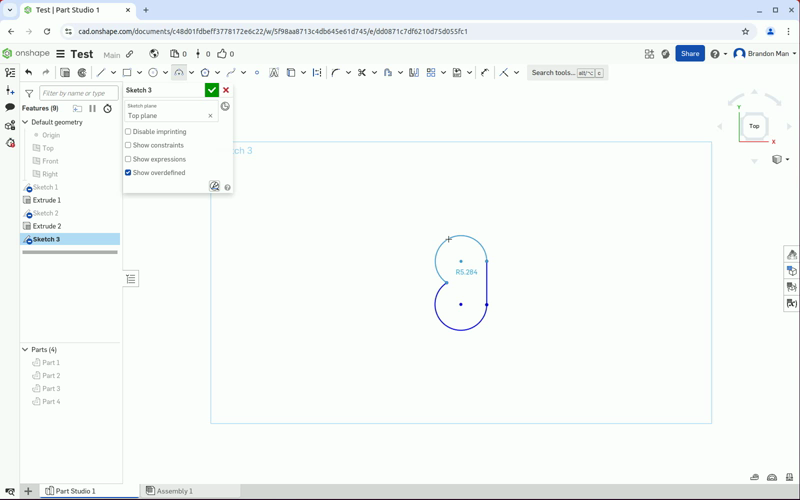
key(esc)
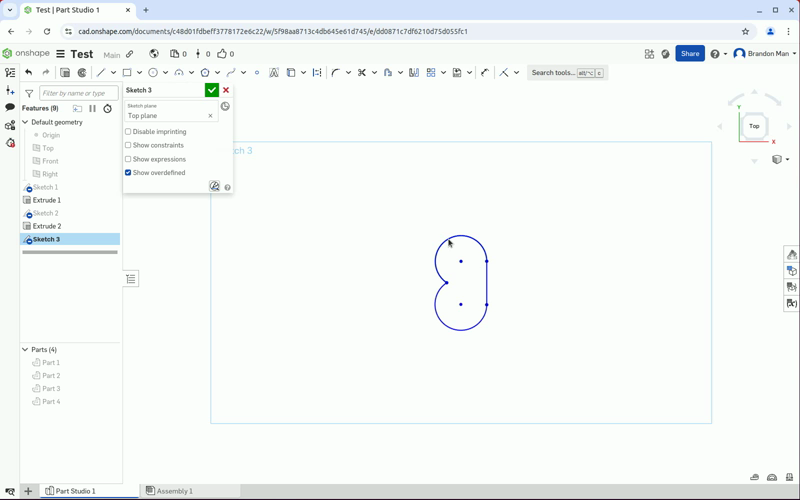
key(l)
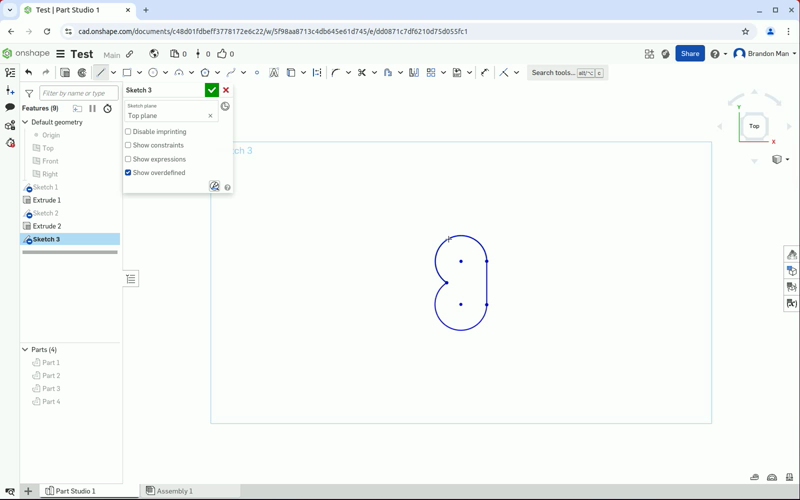
key_down(shift)
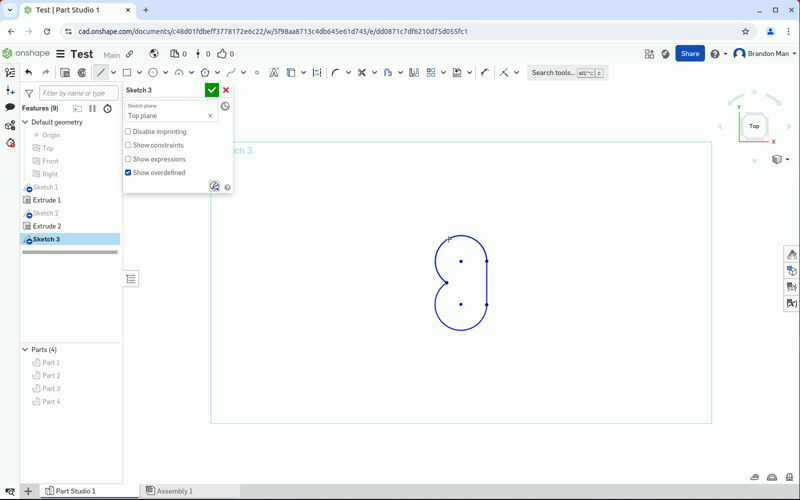
mouse_move(442, 304)
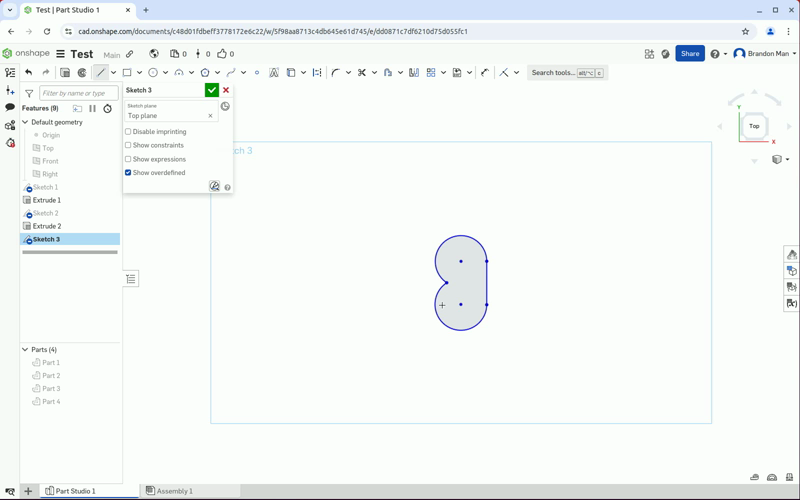
click(442, 304)
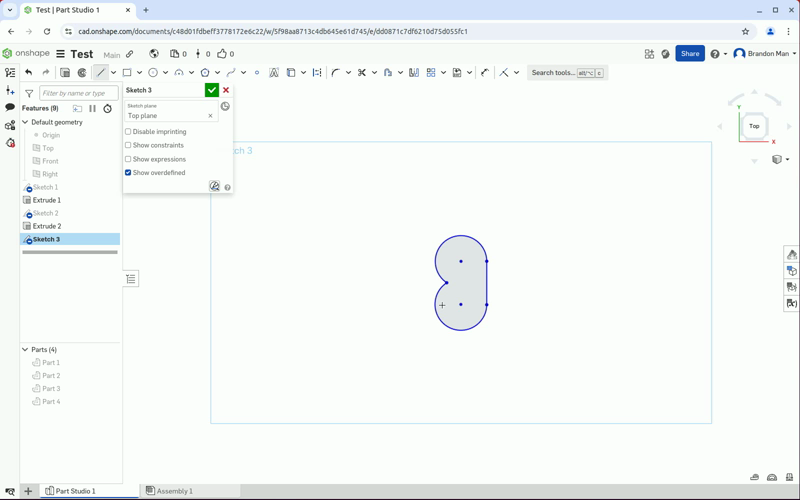
key_up(shift)
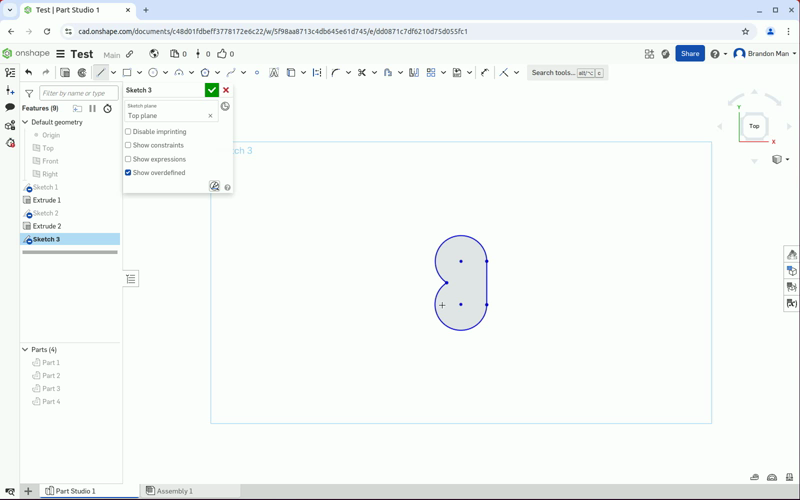
key_down(shift)
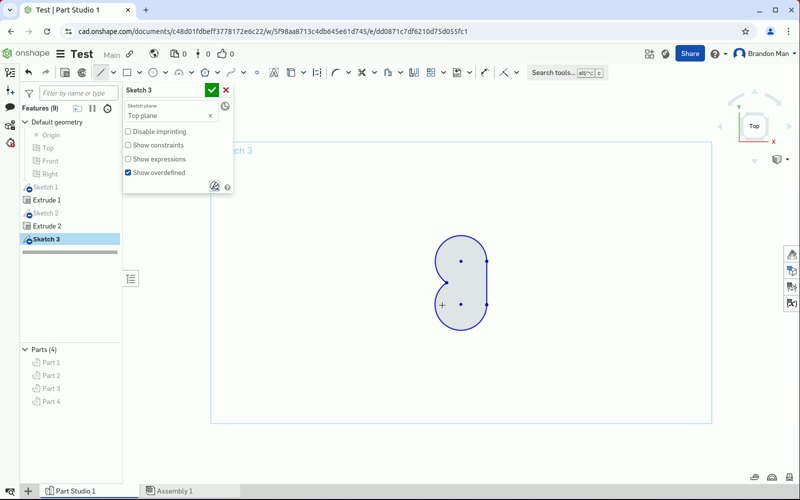
mouse_move(472, 304)
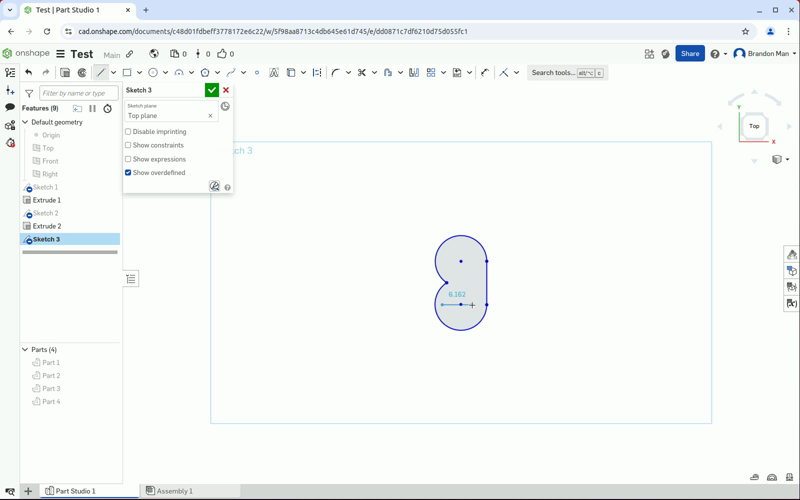
mouse_move(451, 321)
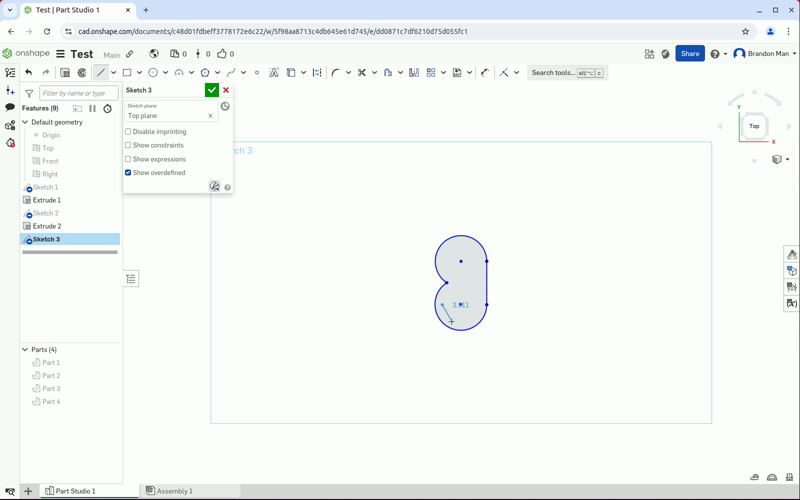
click(451, 321)
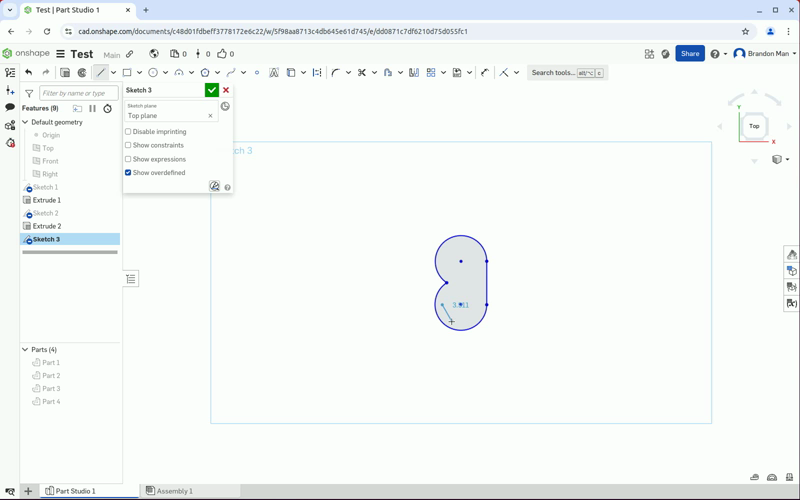
key_up(shift)
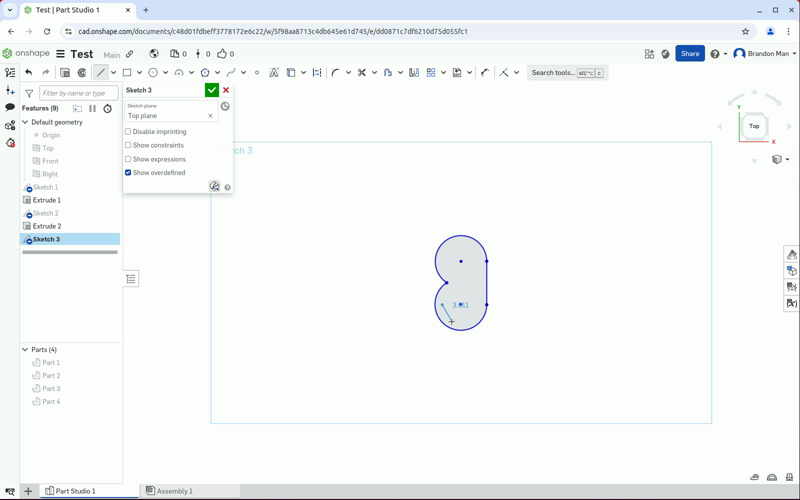
key_down(shift)
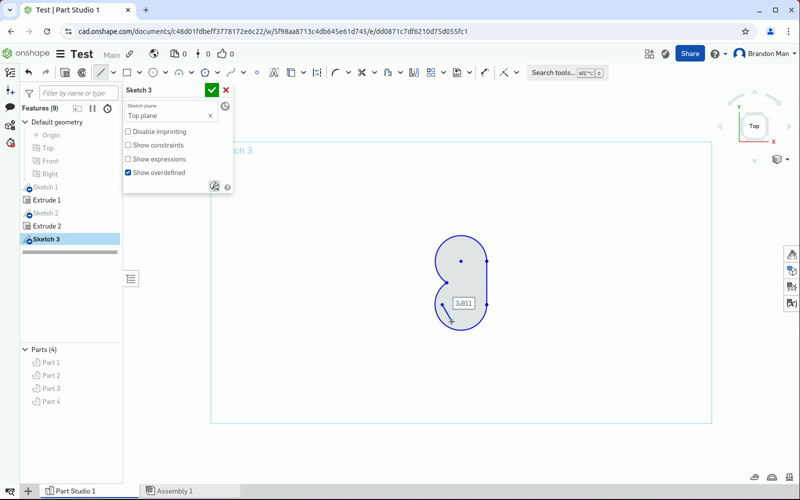
mouse_move(481, 321)
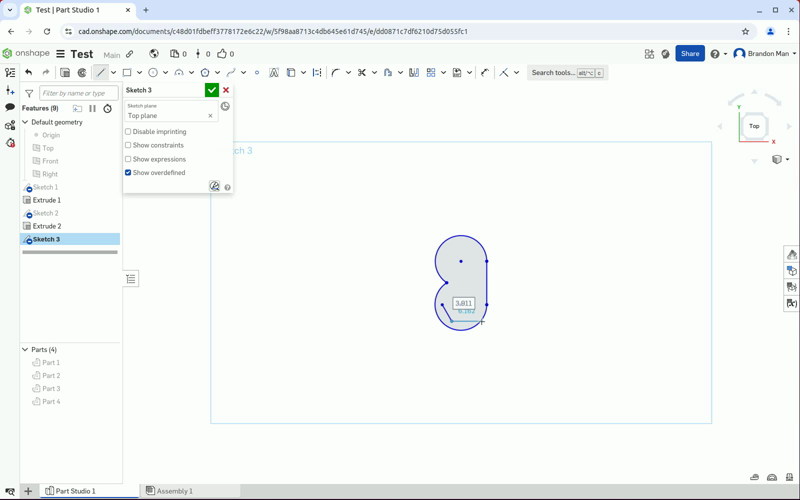
mouse_move(470, 321)
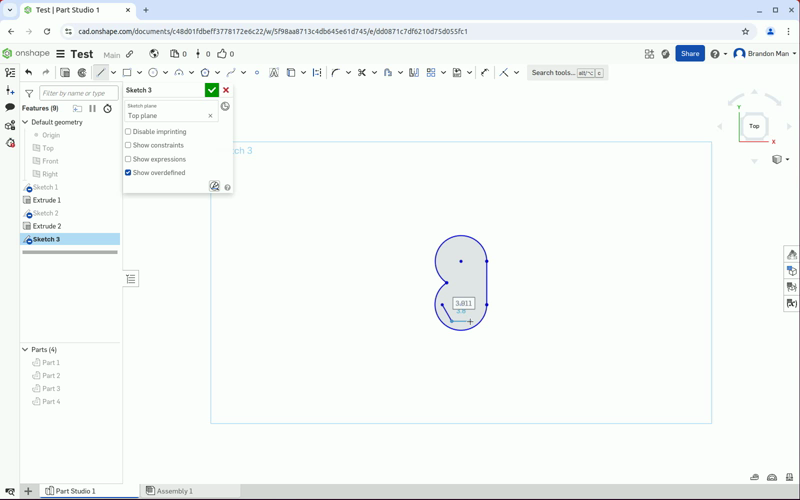
click(470, 321)
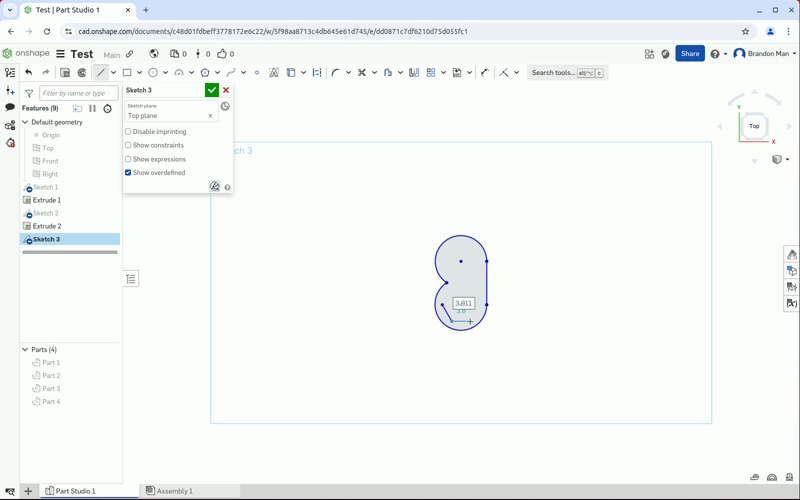
key_up(shift)
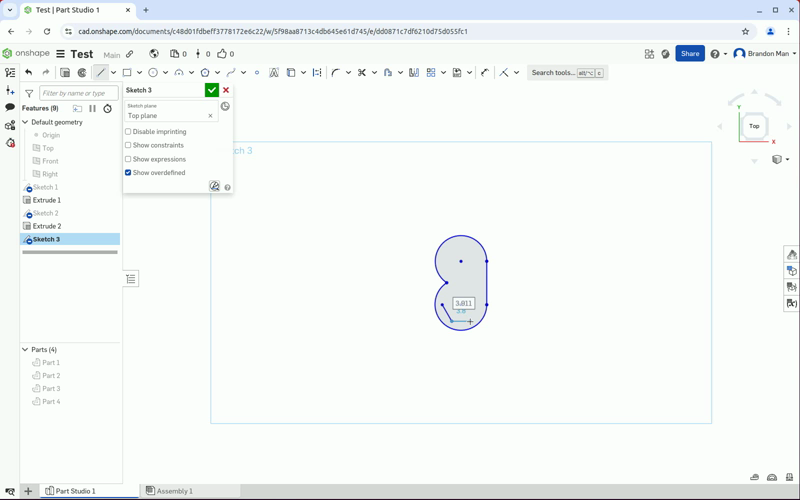
key_down(shift)
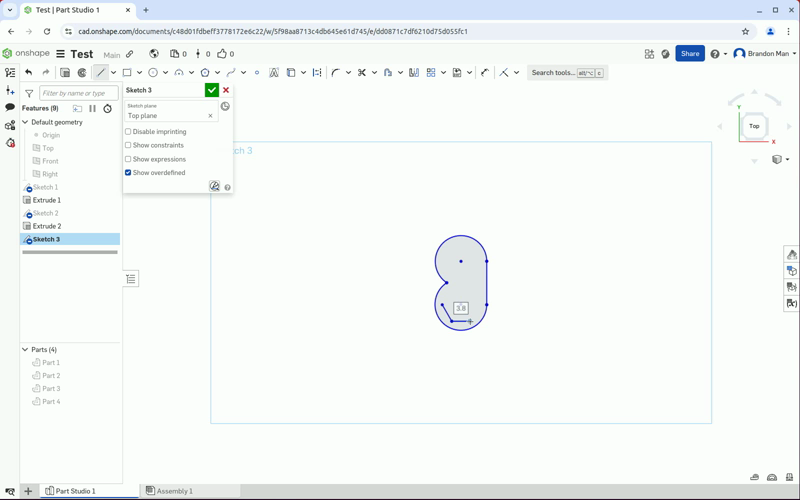
mouse_move(500, 321)
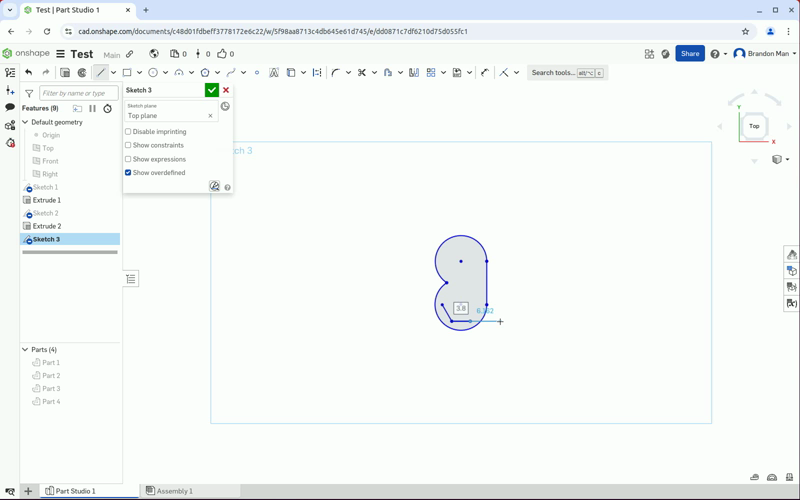
mouse_move(479, 304)
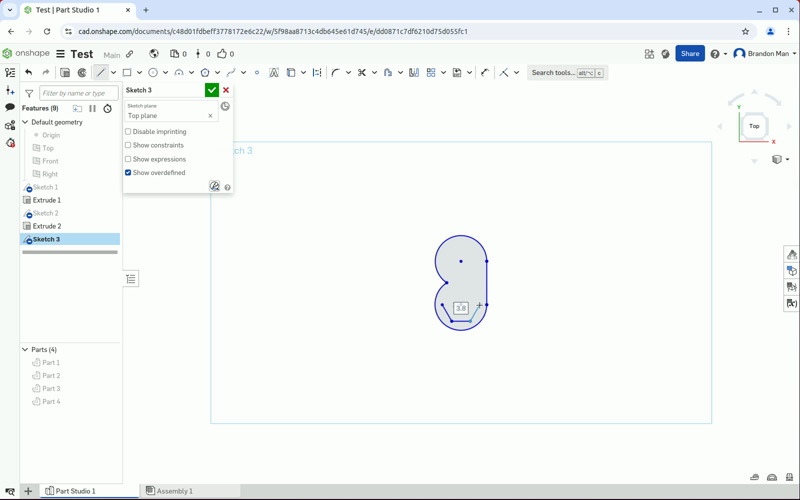
click(479, 304)
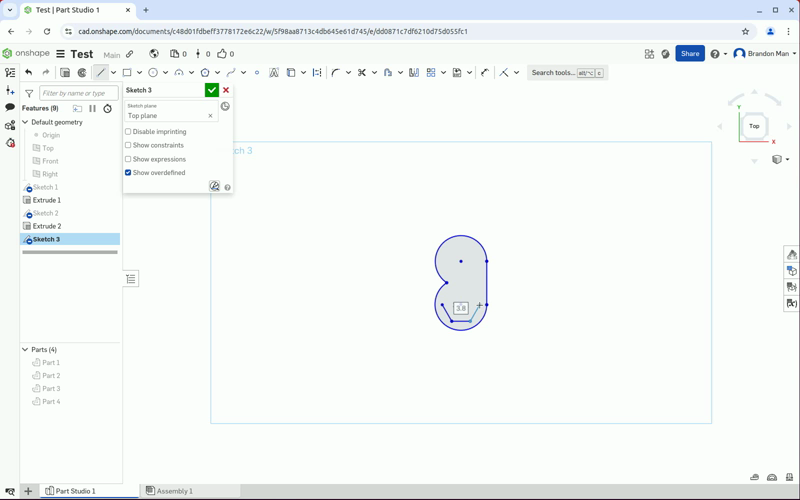
key_up(shift)
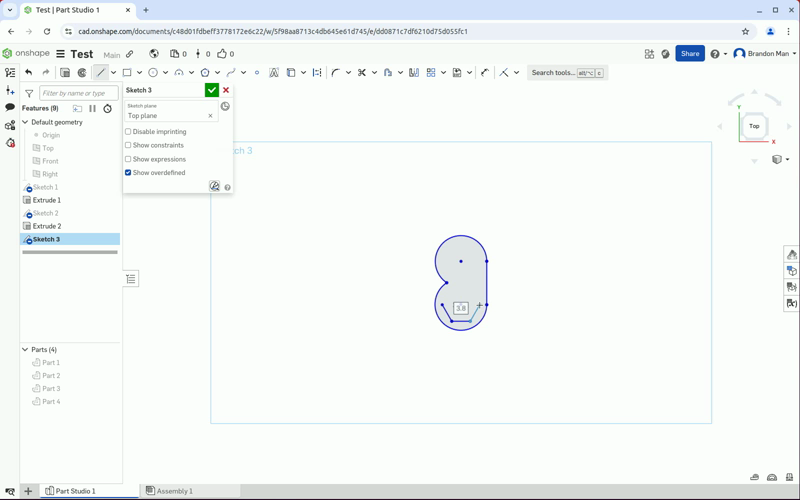
key_down(shift)
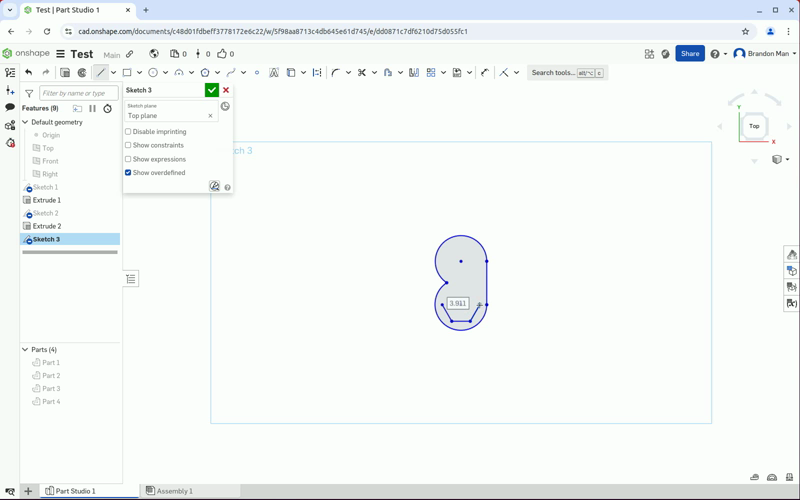
mouse_move(509, 304)
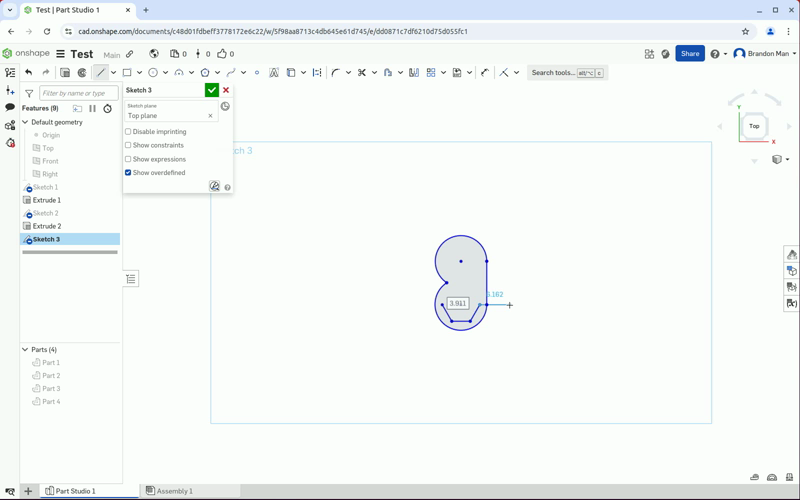
mouse_move(470, 288)
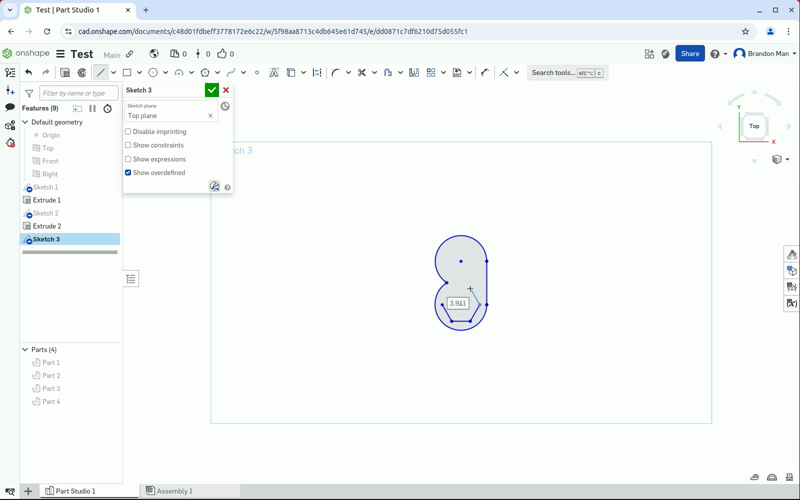
click(470, 288)
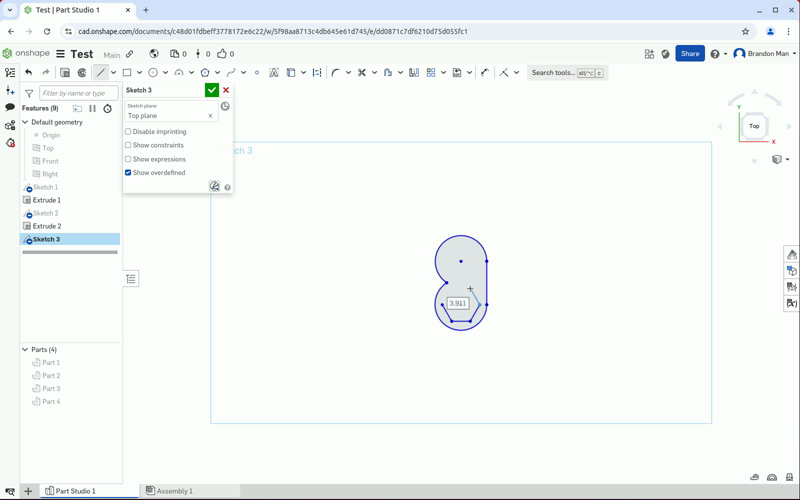
key_up(shift)
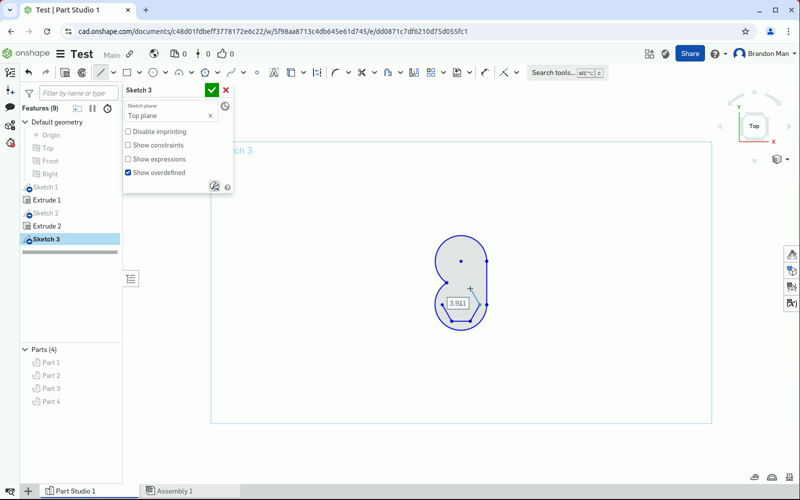
key_down(shift)
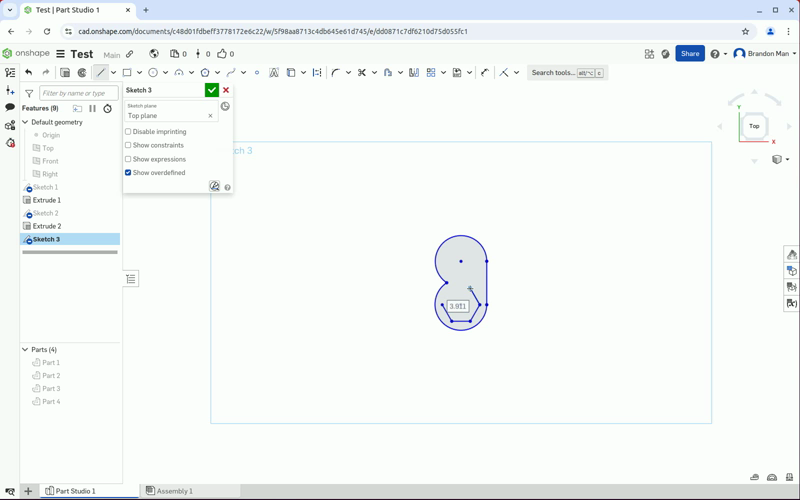
mouse_move(500, 288)
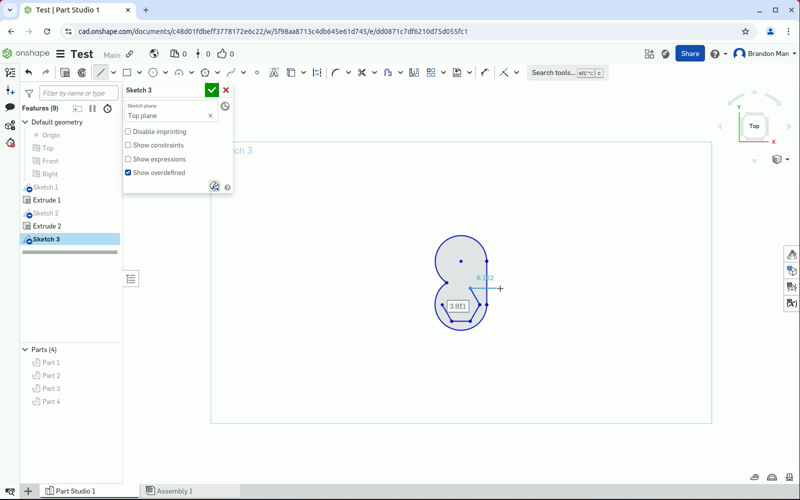
mouse_move(451, 288)
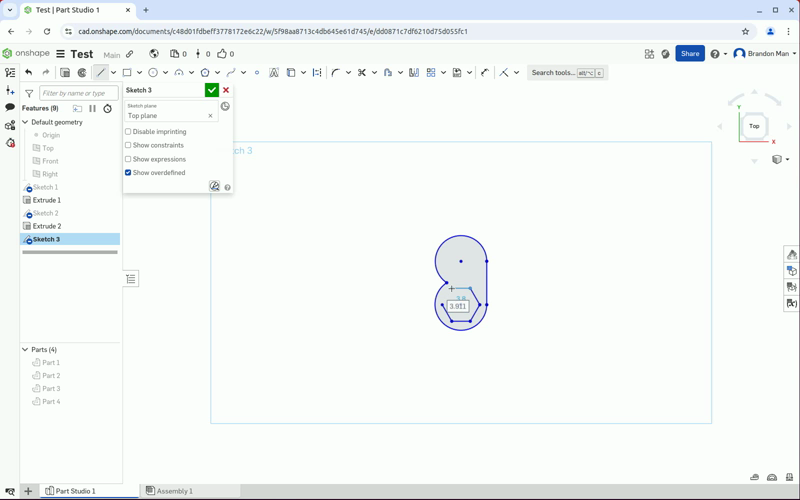
click(451, 288)
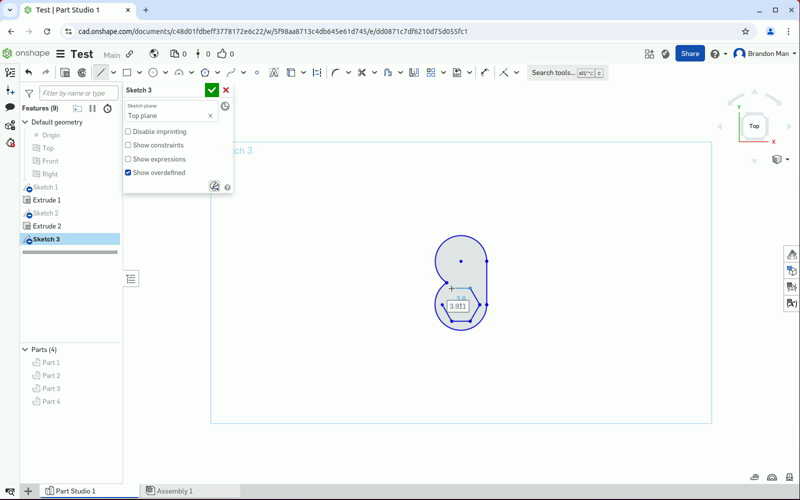
key_up(shift)
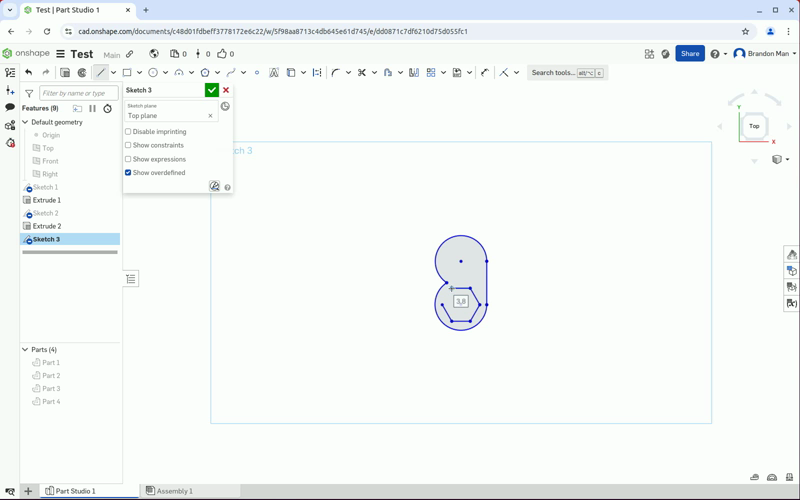
mouse_move(481, 288)
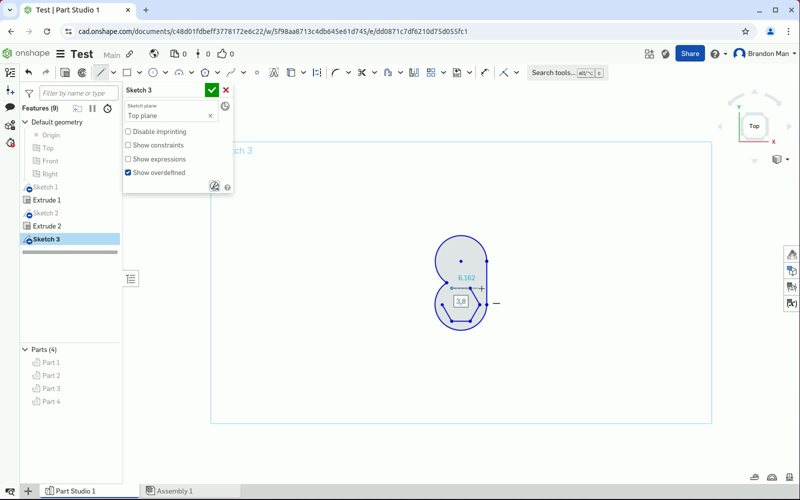
key_down(shift)
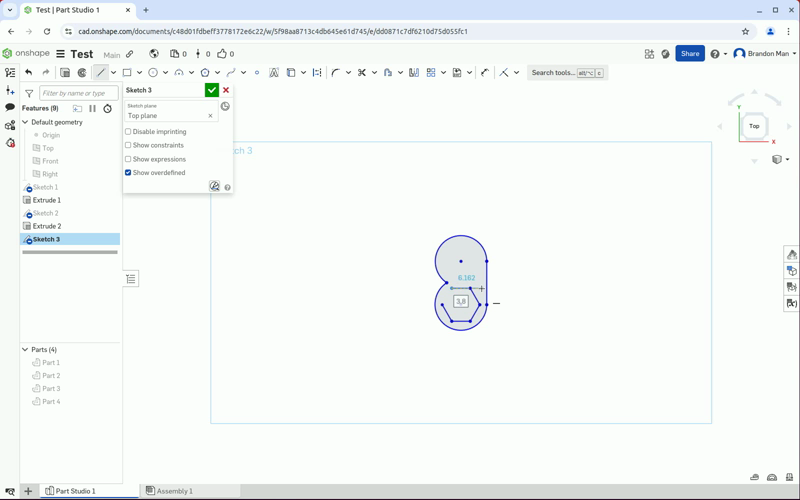
mouse_move(442, 304)
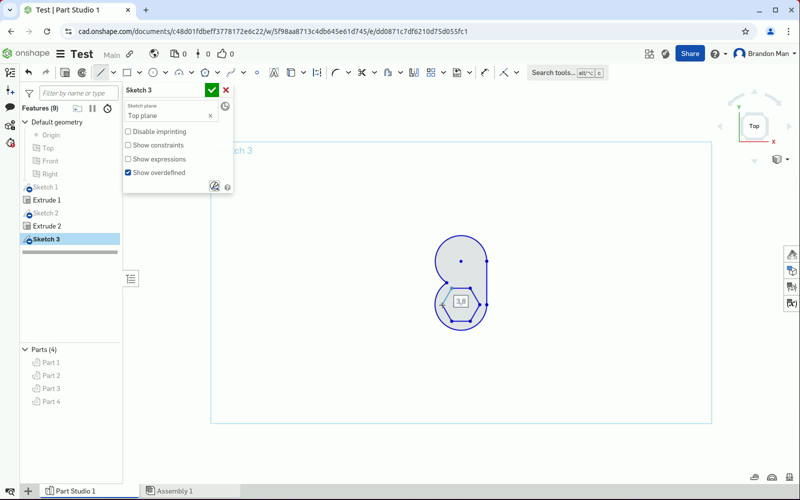
key_up(shift)
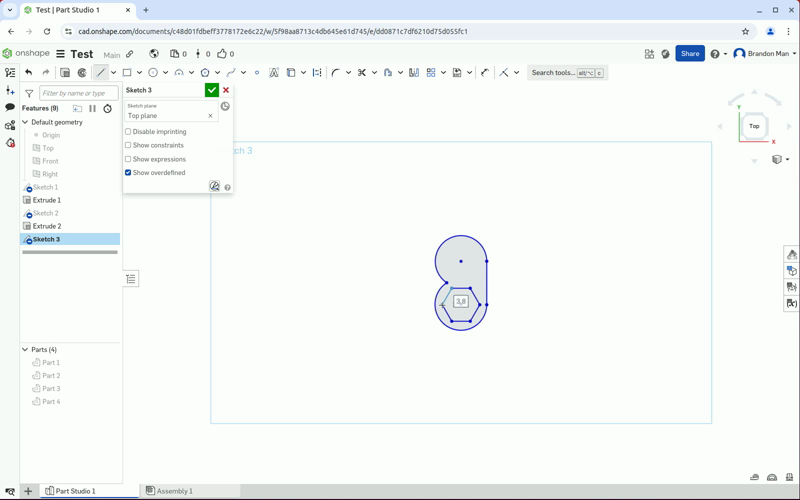
click(442, 304)
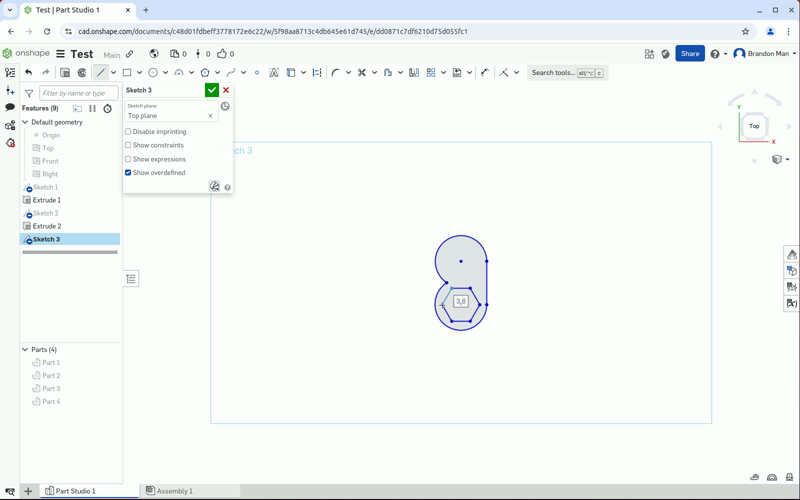
key(esc)
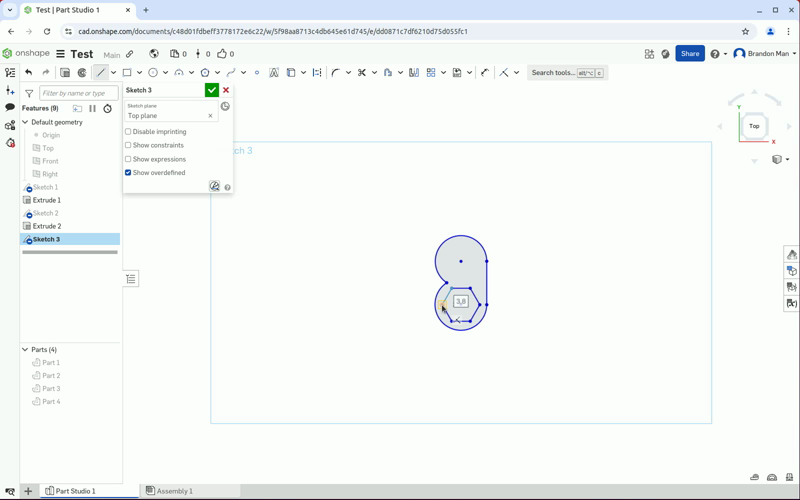
key(l)
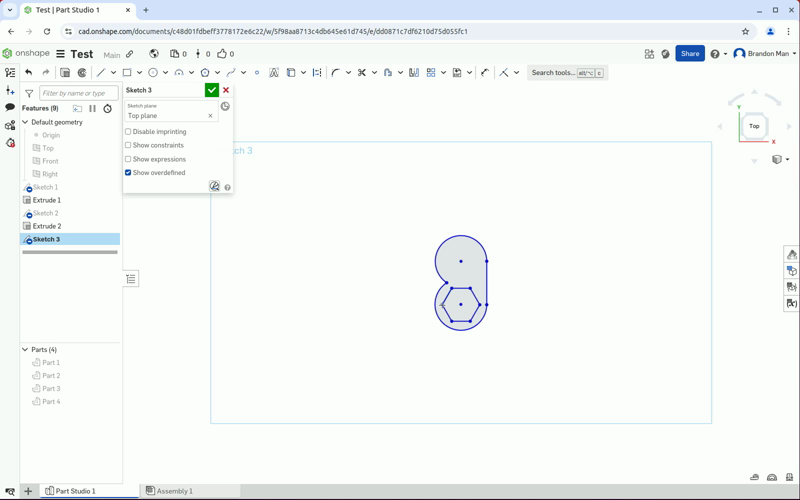
key_down(shift)
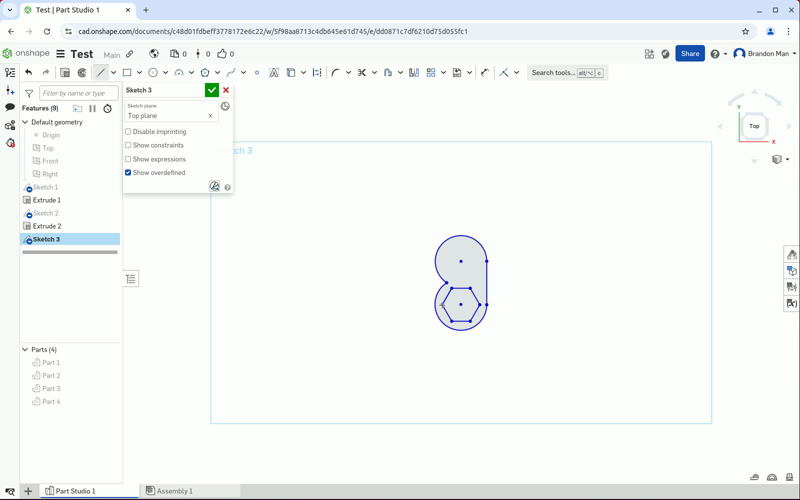
mouse_move(442, 261)
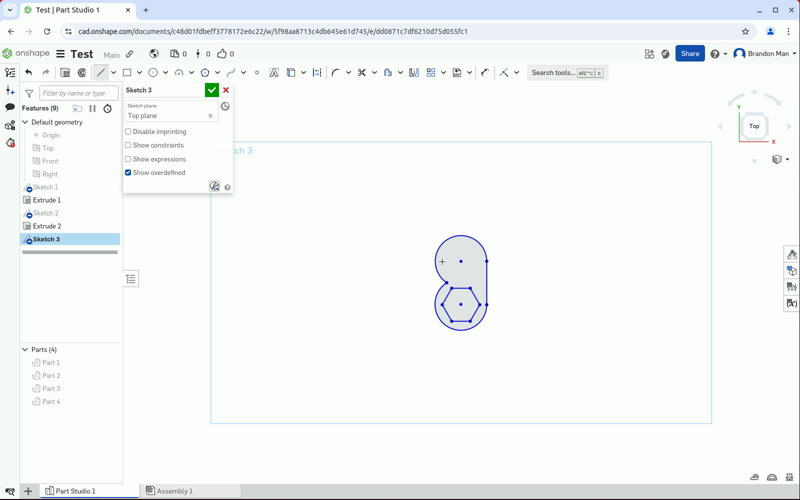
click(442, 261)
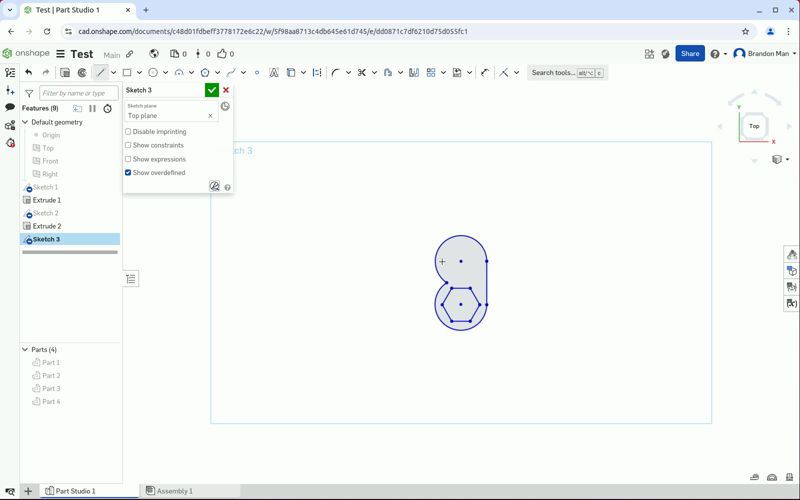
key_up(shift)
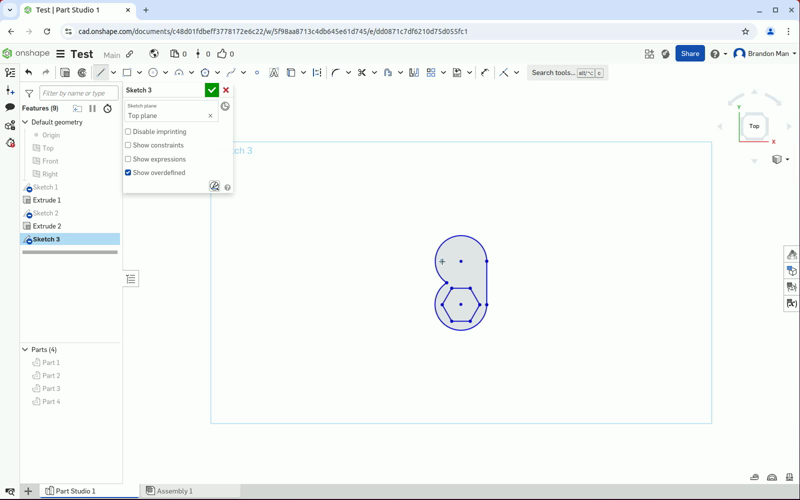
key_down(shift)
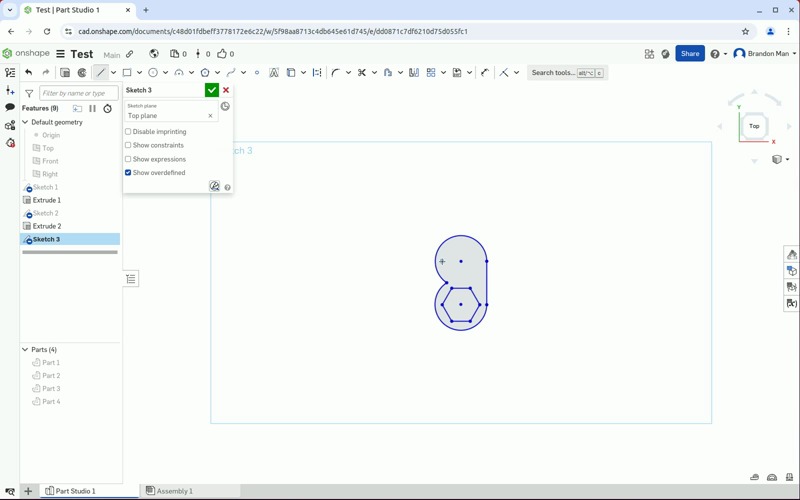
mouse_move(472, 261)
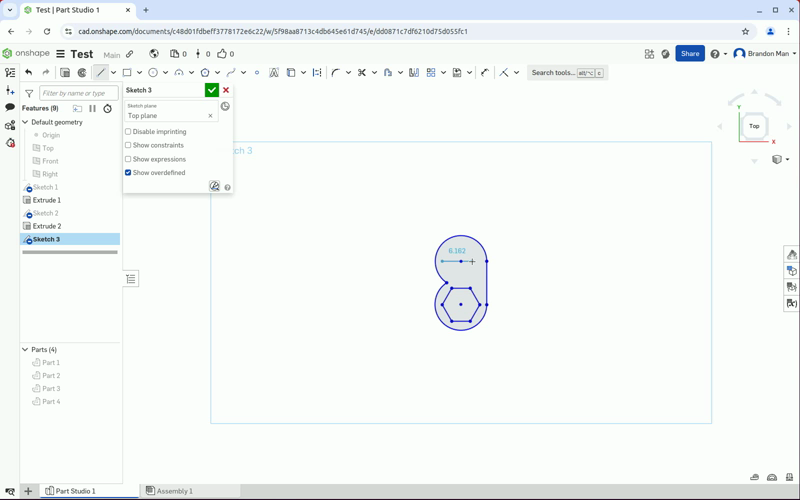
mouse_move(451, 277)
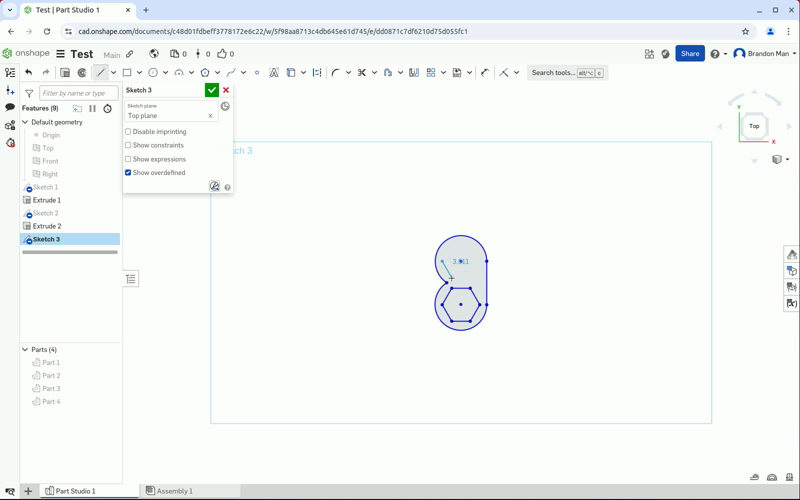
click(451, 277)
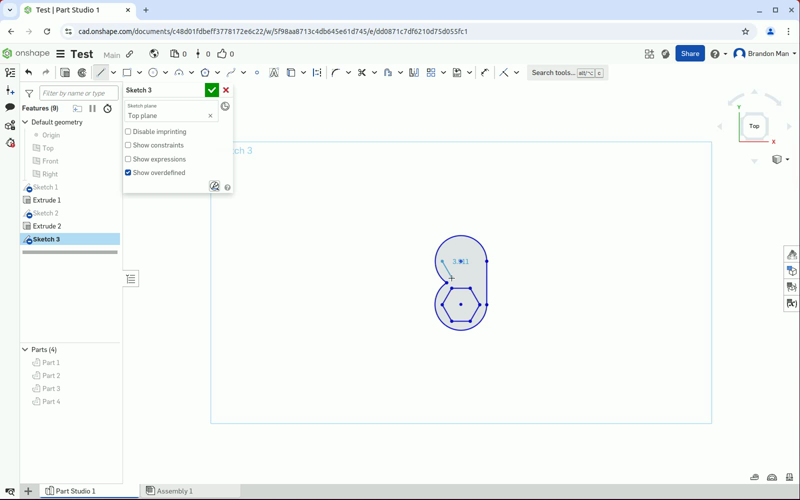
key_up(shift)
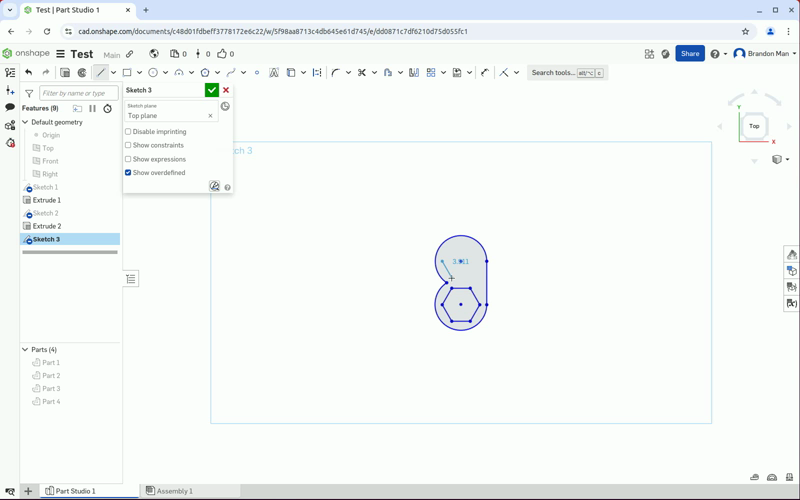
key_down(shift)
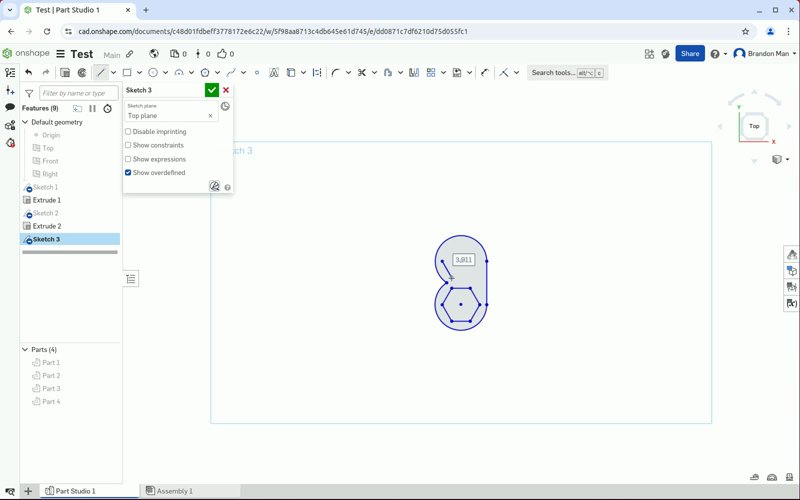
mouse_move(481, 277)
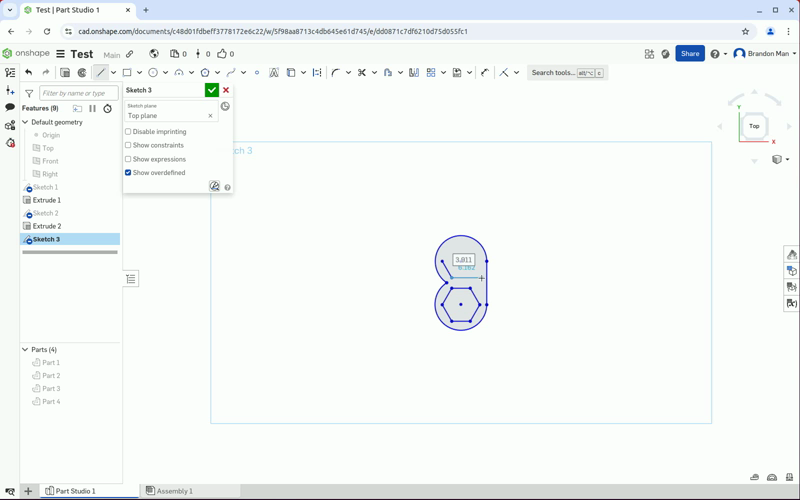
mouse_move(470, 277)
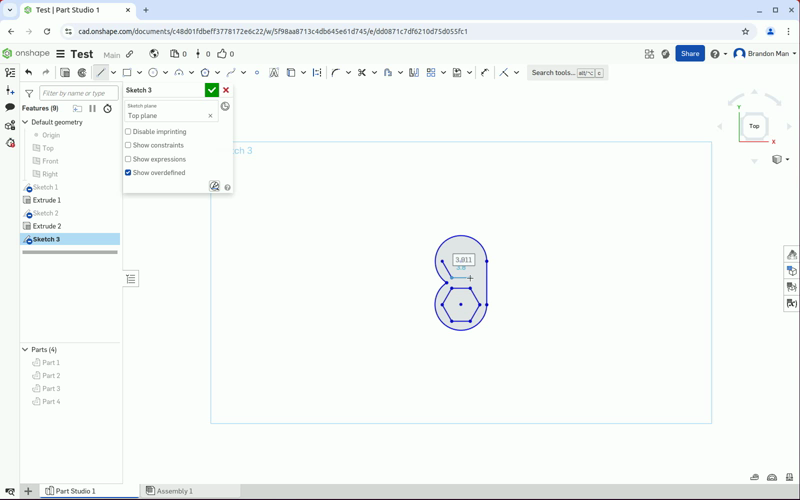
click(470, 277)
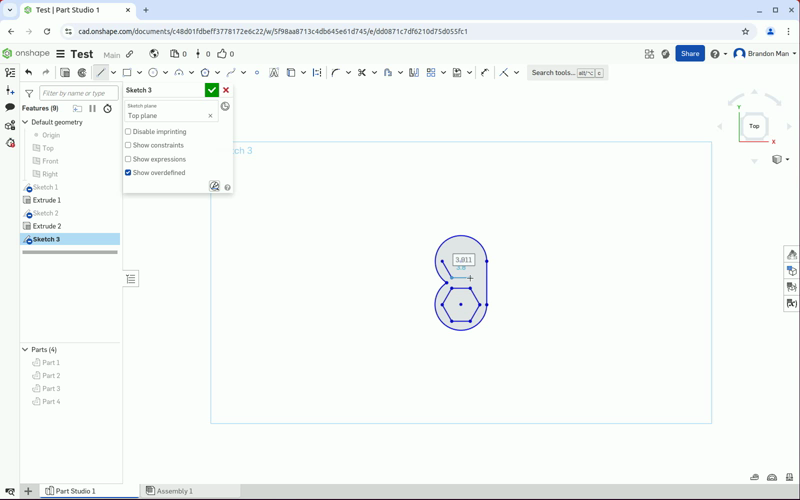
key_up(shift)
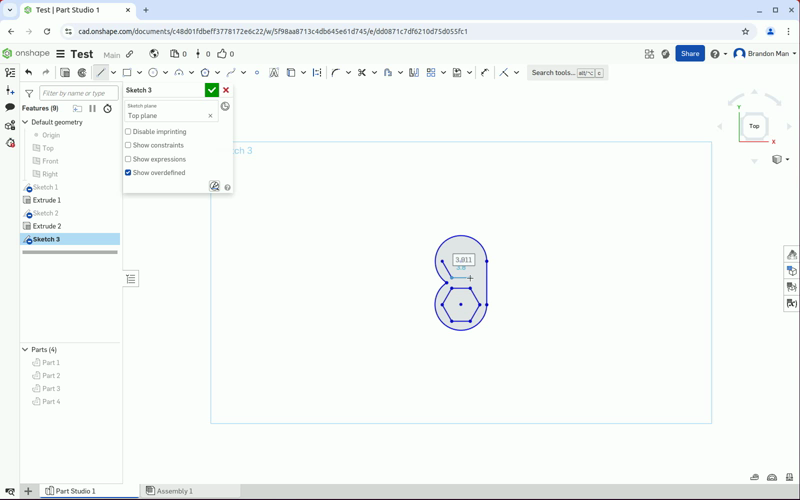
key_down(shift)
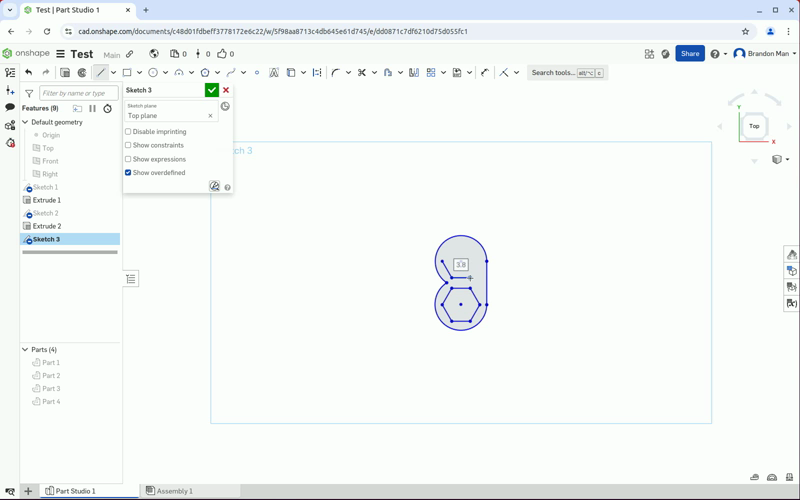
mouse_move(500, 277)
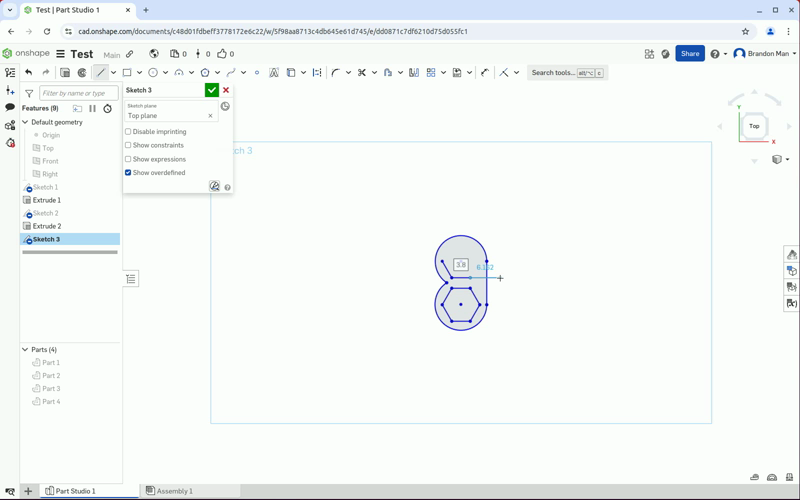
mouse_move(479, 261)
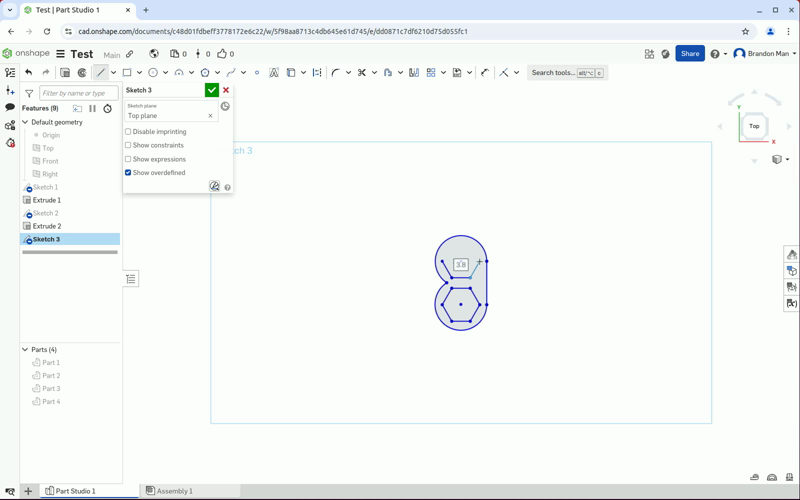
click(479, 261)
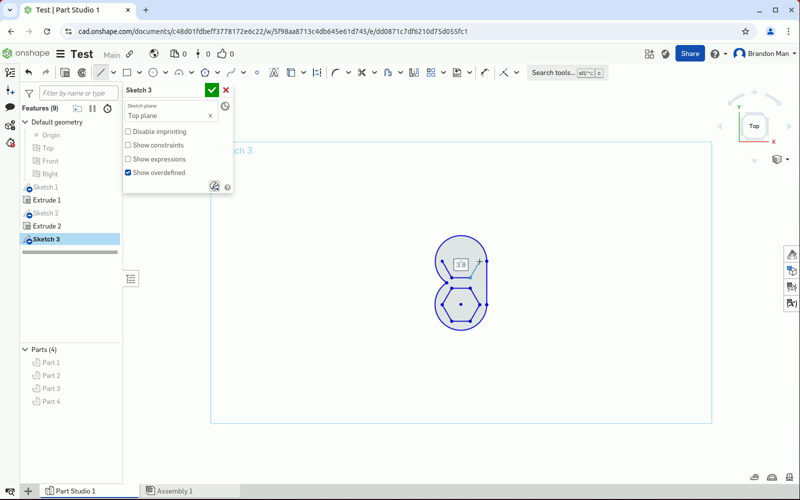
key_up(shift)
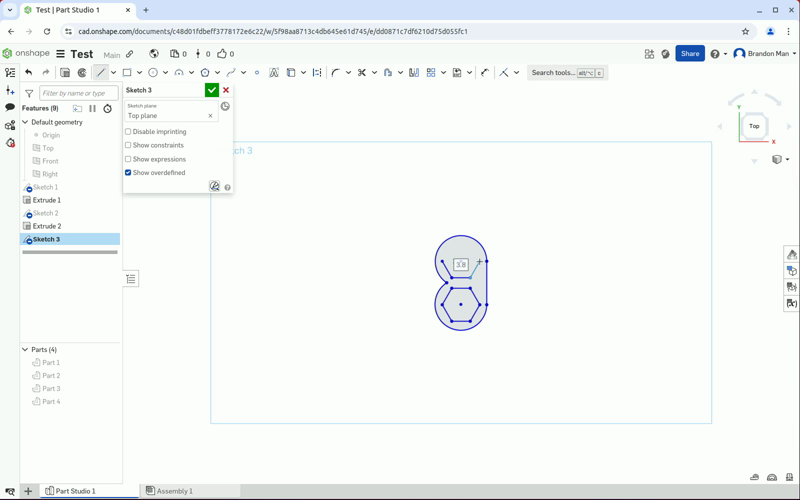
key_down(shift)
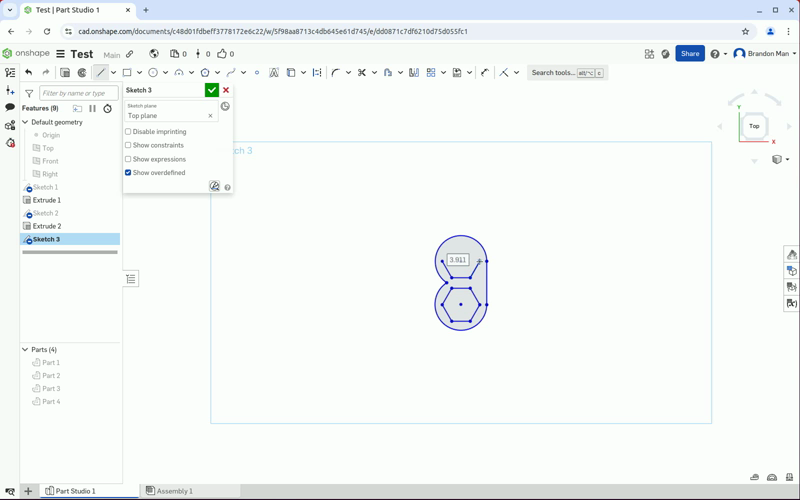
mouse_move(509, 261)
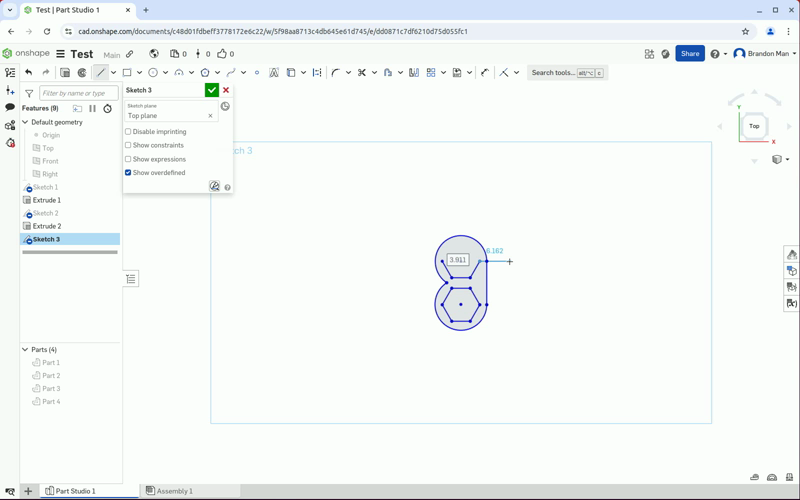
mouse_move(470, 244)
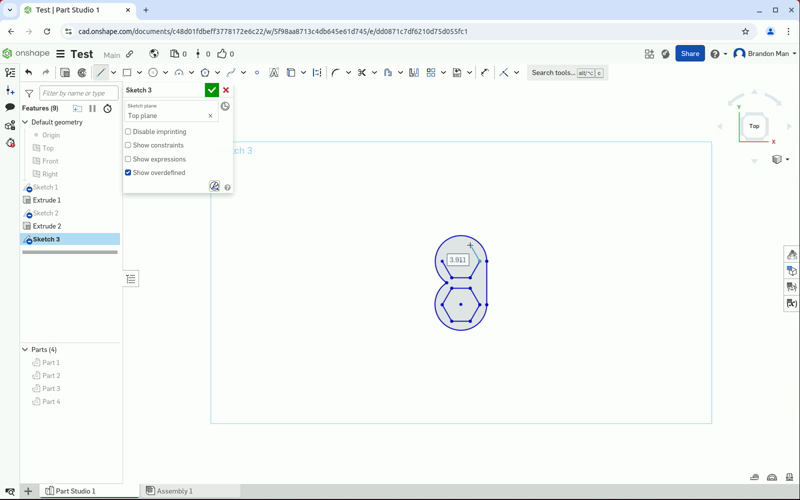
click(470, 244)
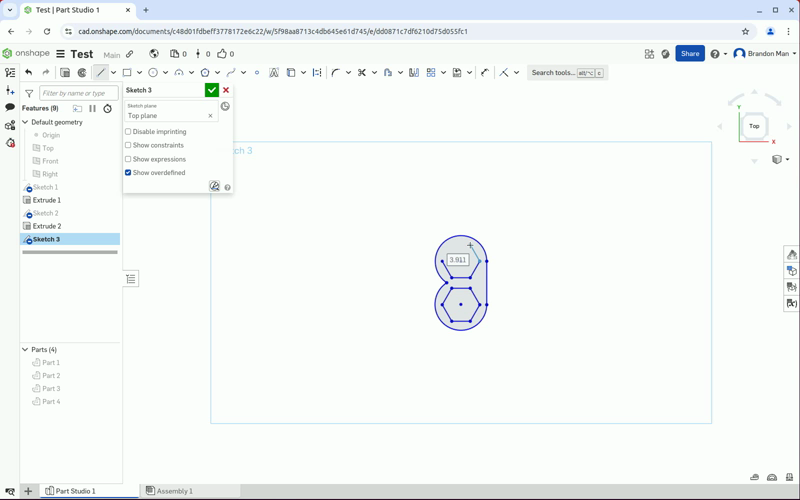
key_up(shift)
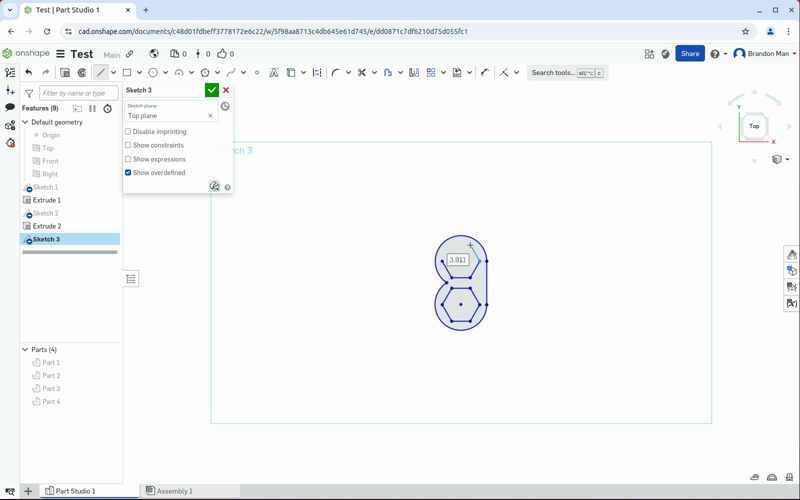
key_down(shift)
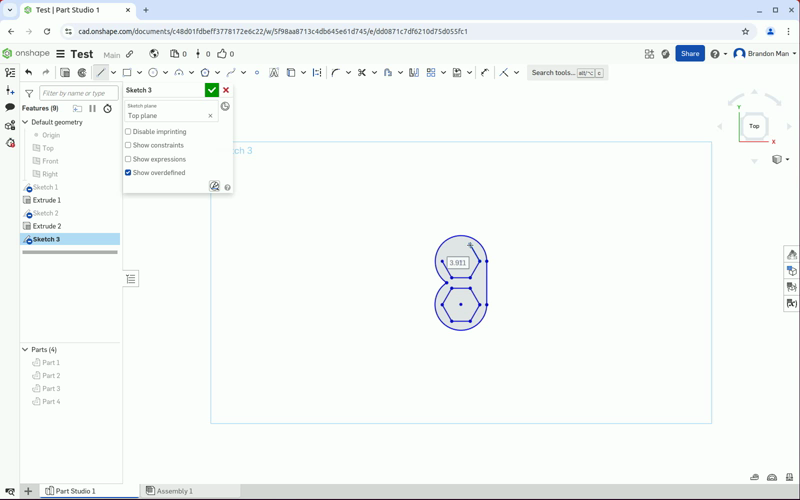
mouse_move(500, 244)
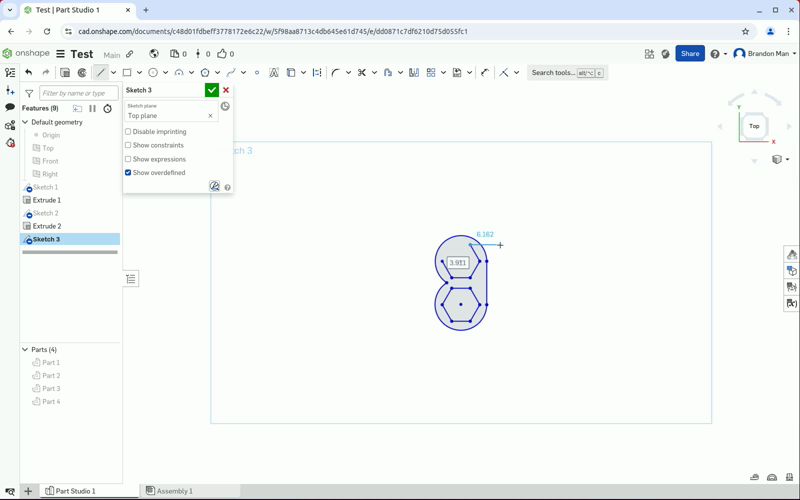
mouse_move(451, 244)
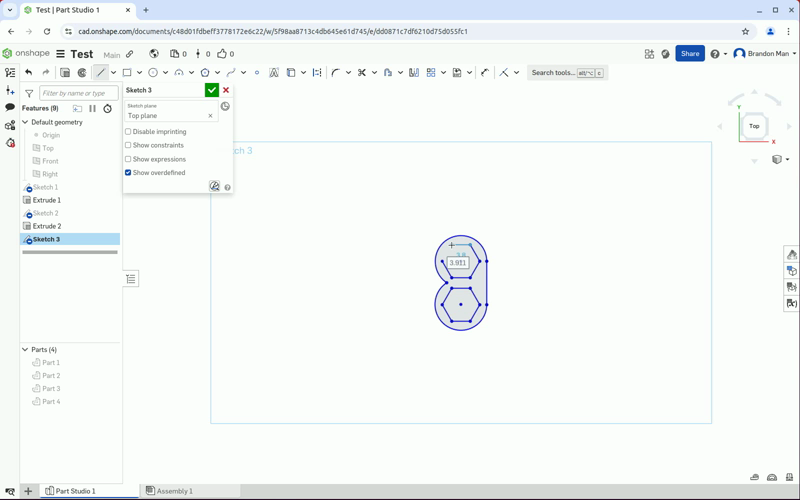
click(451, 244)
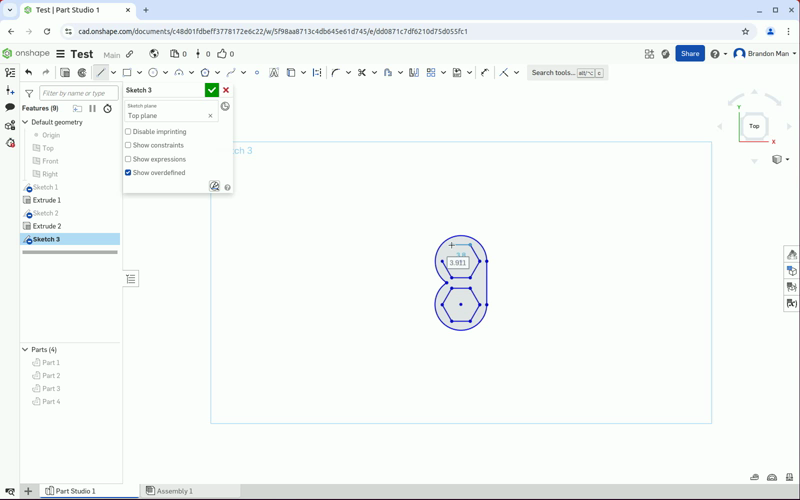
key_up(shift)
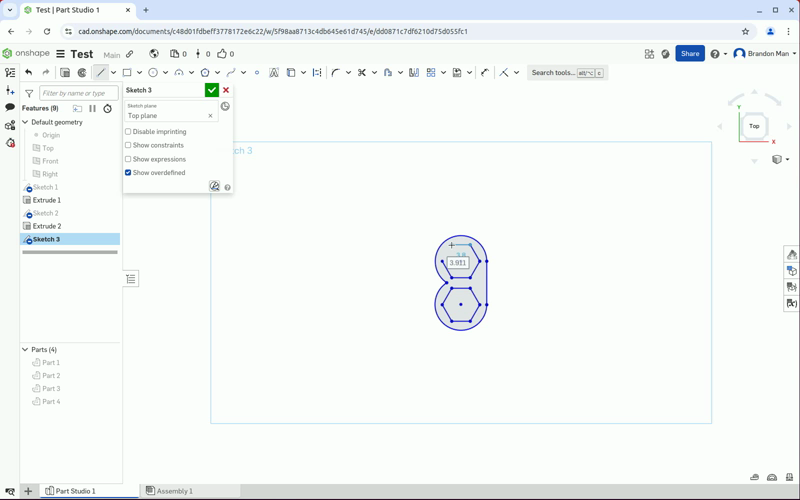
mouse_move(481, 244)
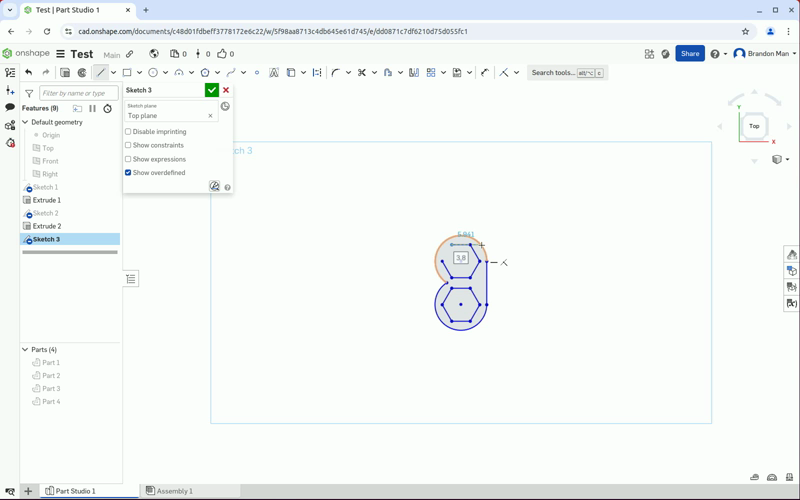
key_down(shift)
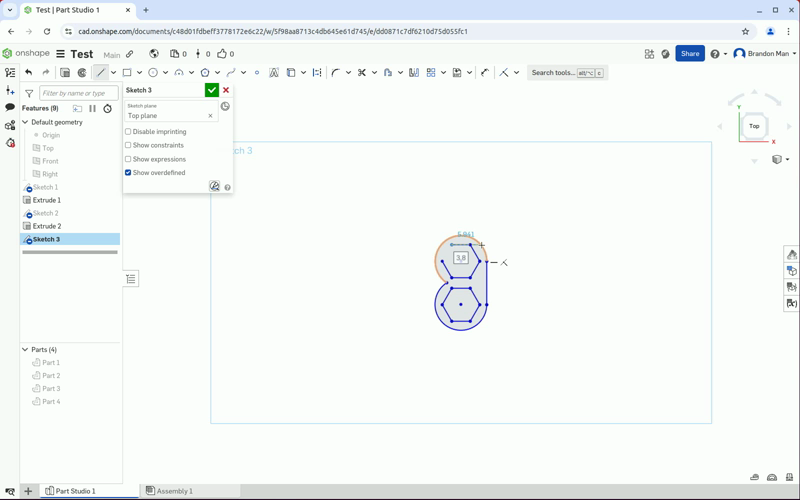
mouse_move(442, 261)
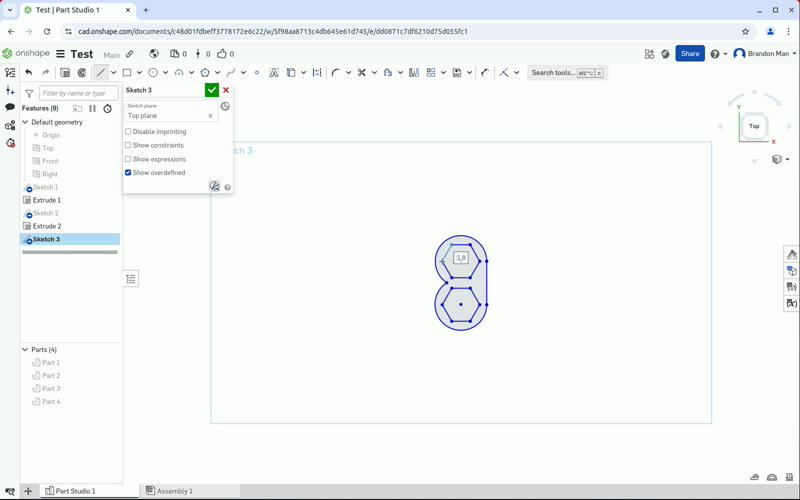
key_up(shift)
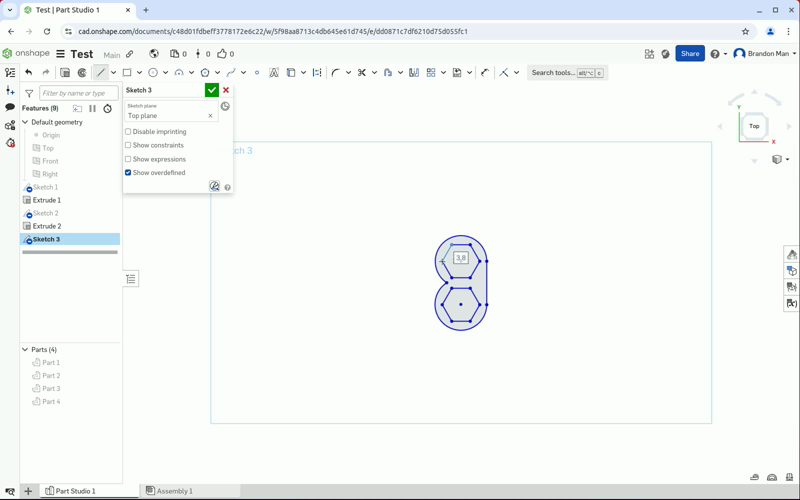
click(442, 261)
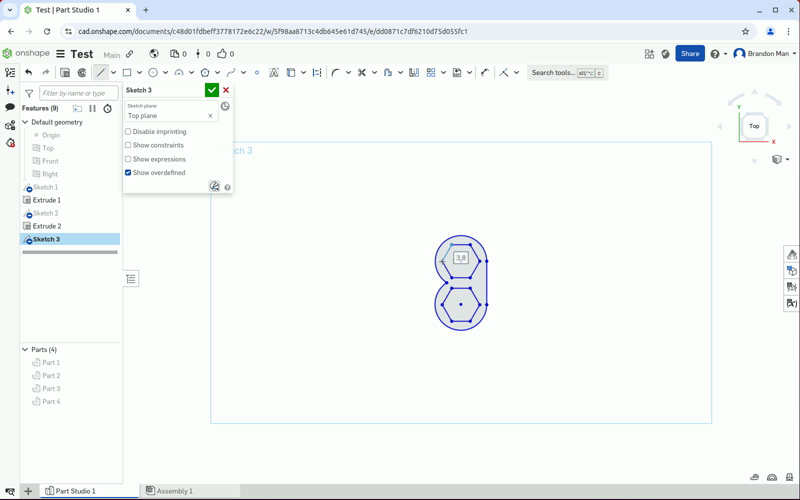
key(esc)
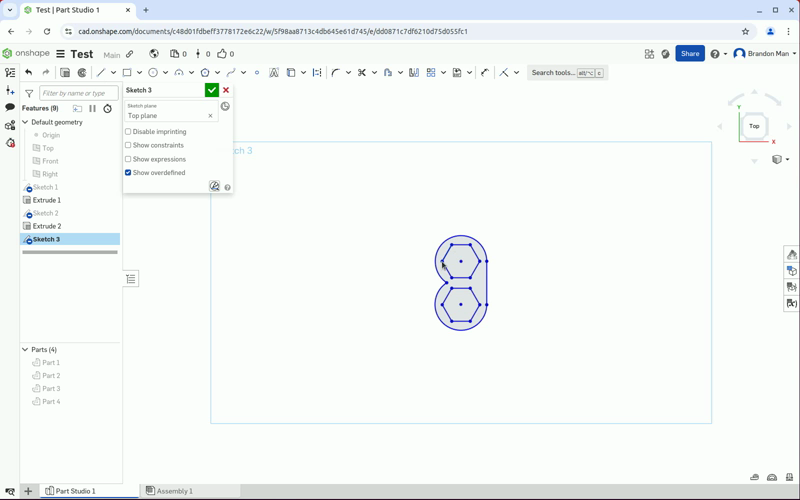
mouse_move(457, 283)
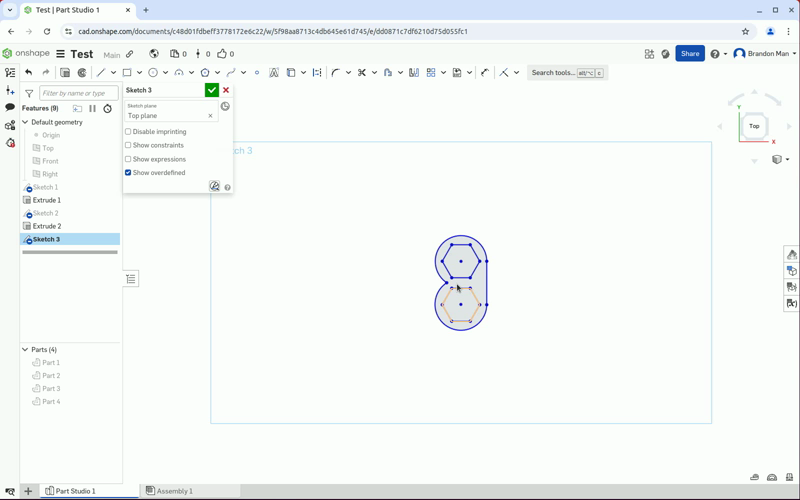
click(457, 283)
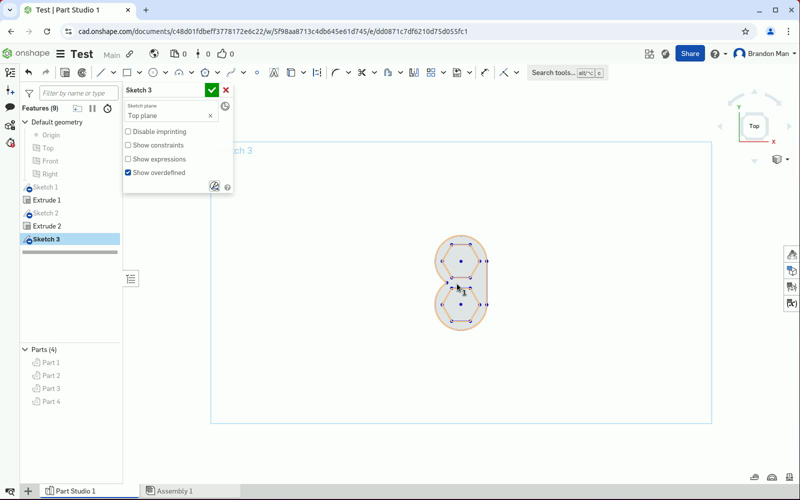
mouse_move(73, 352)
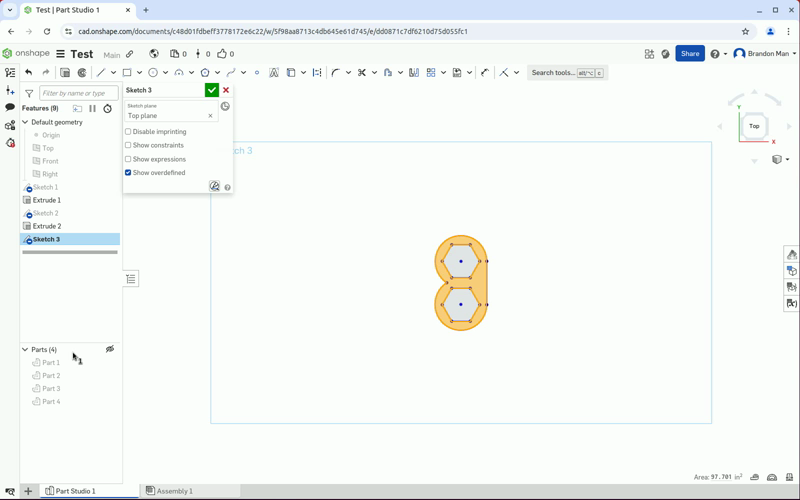
key(shift+y)
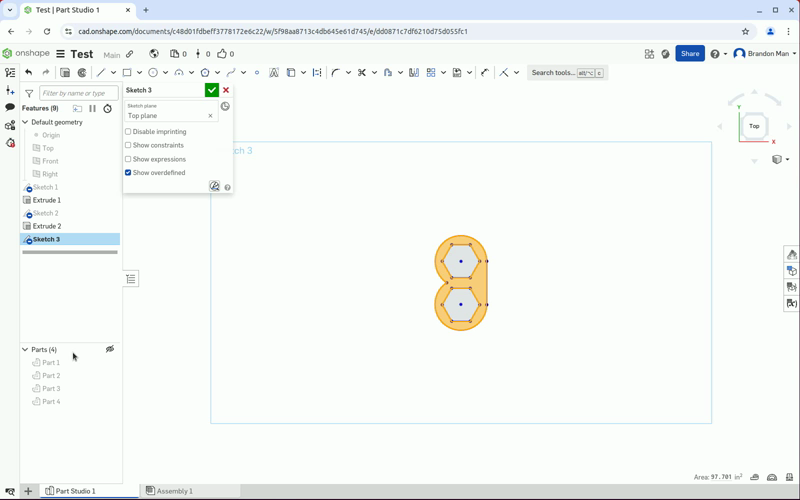
key(shift+e)
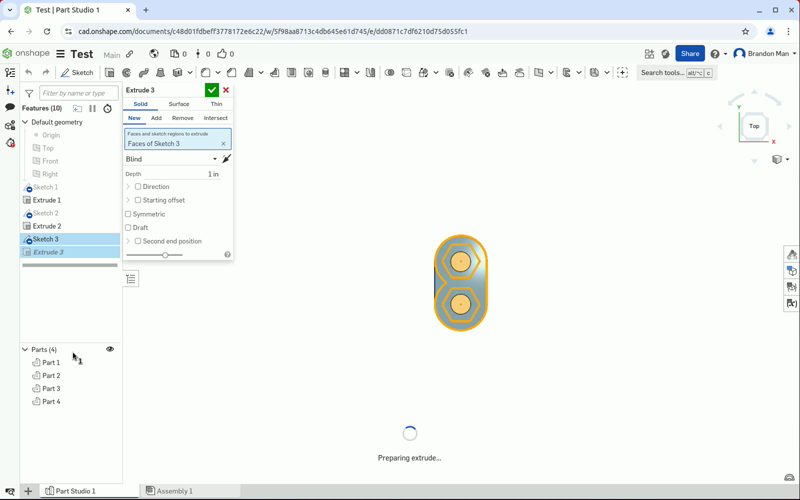
mouse_move(143, 106)
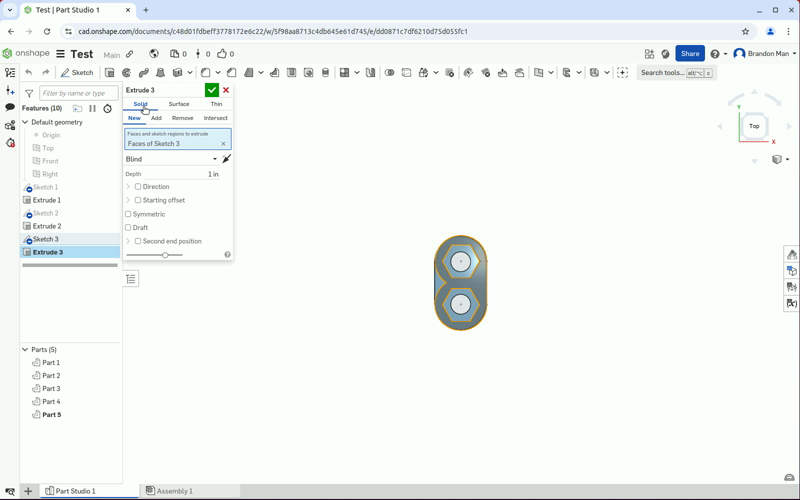
click(143, 106)
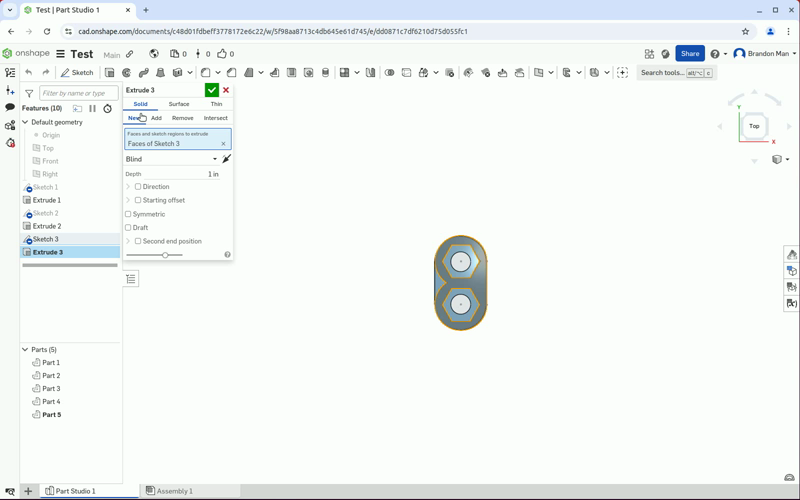
mouse_move(137, 120)
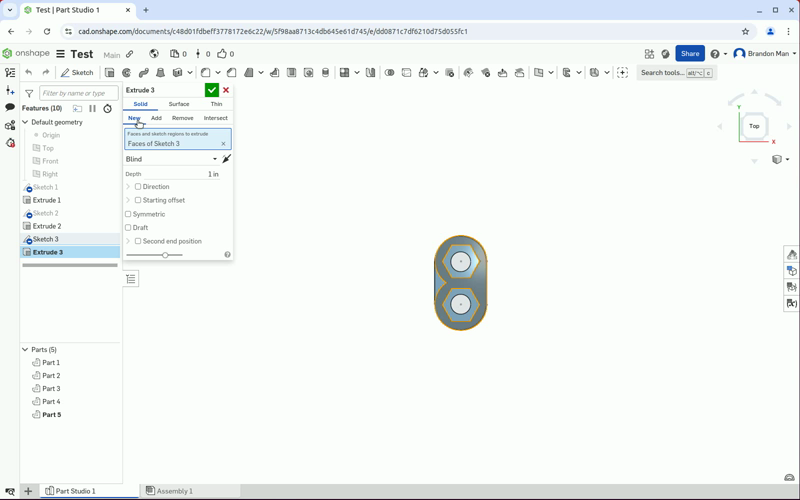
click(137, 120)
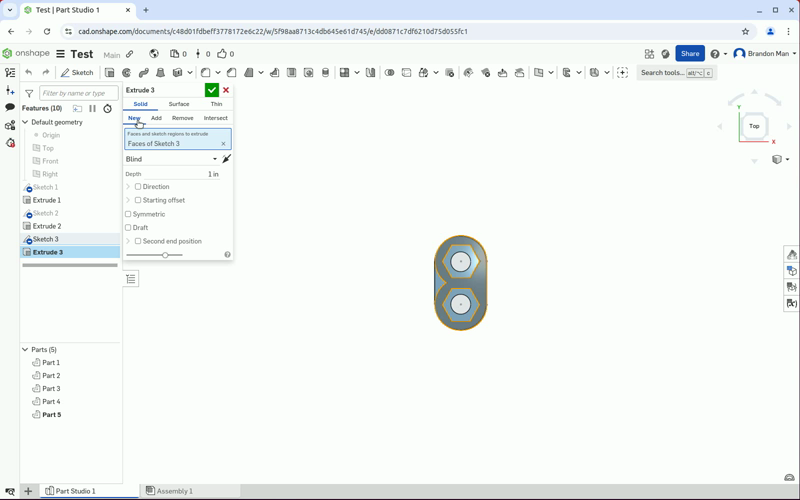
key(tab, 4)
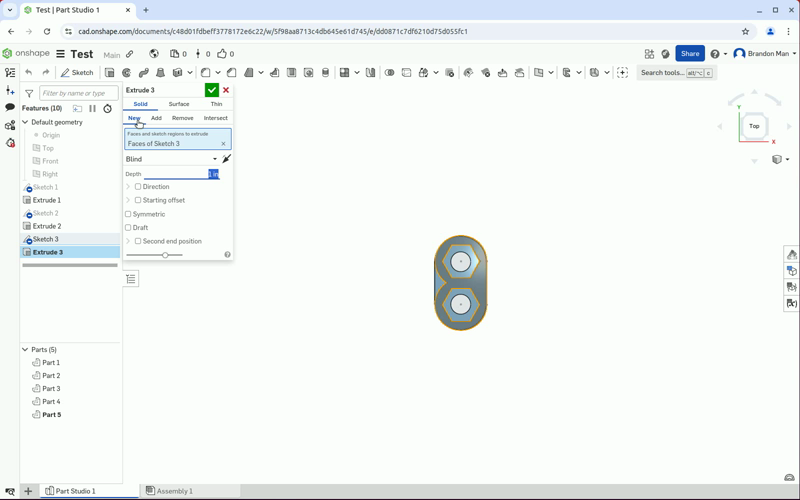
text(-3.37)
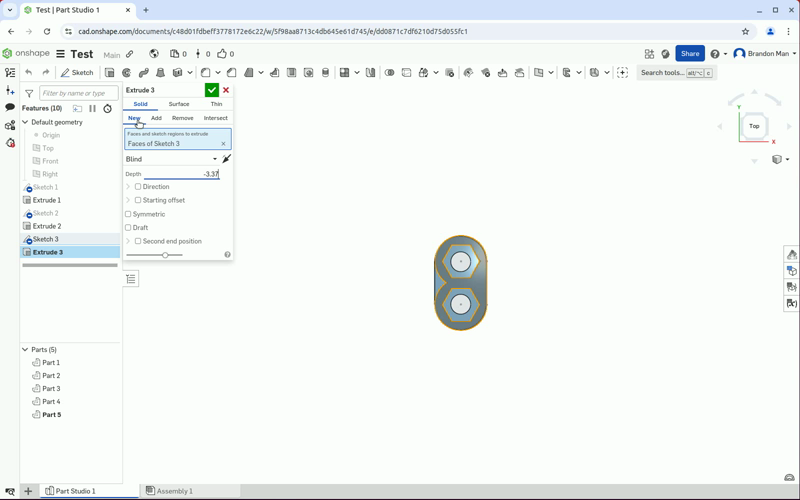
key(enter)
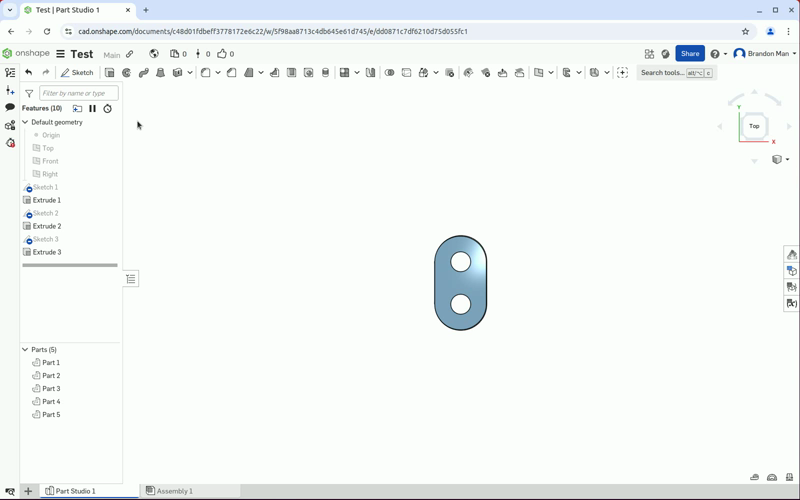
key(shift+h)
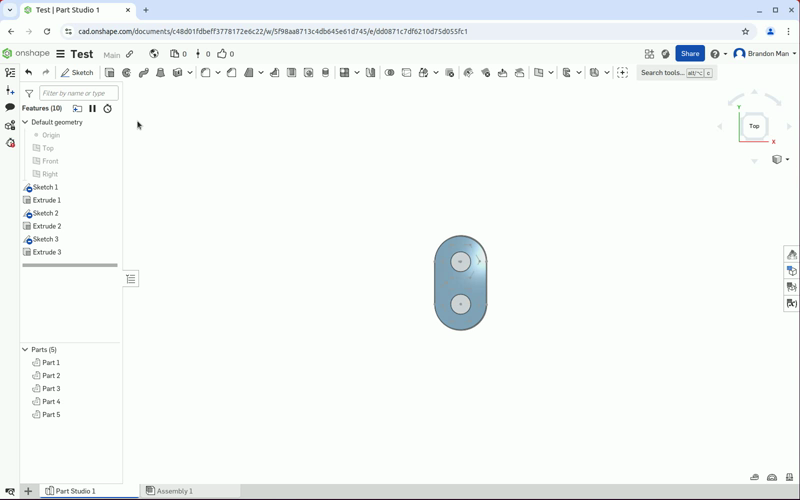
key(shift+h)
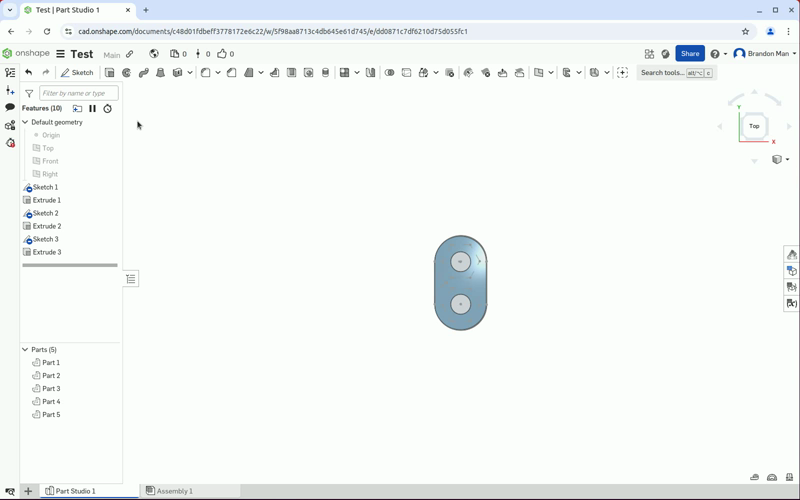
key(shift+7)
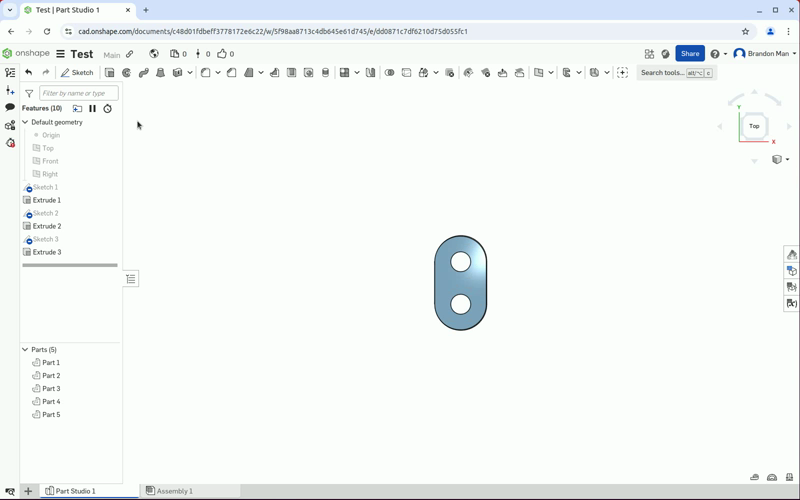
key(up, 3)
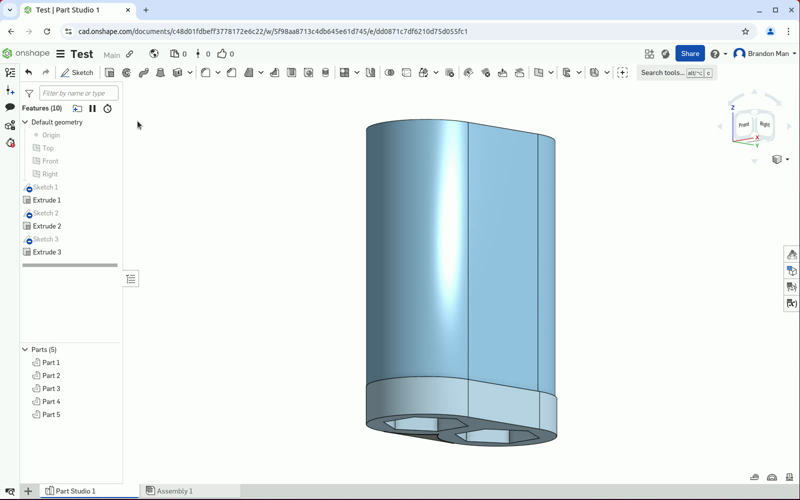
key(left, 3)
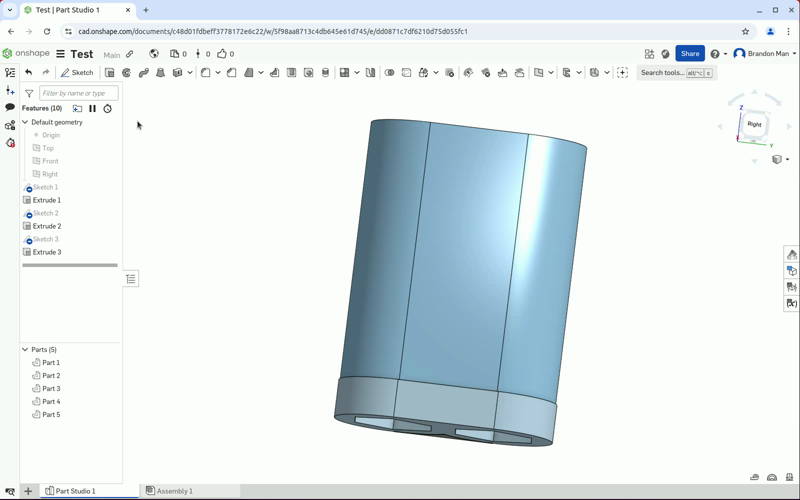
key(right, 3)
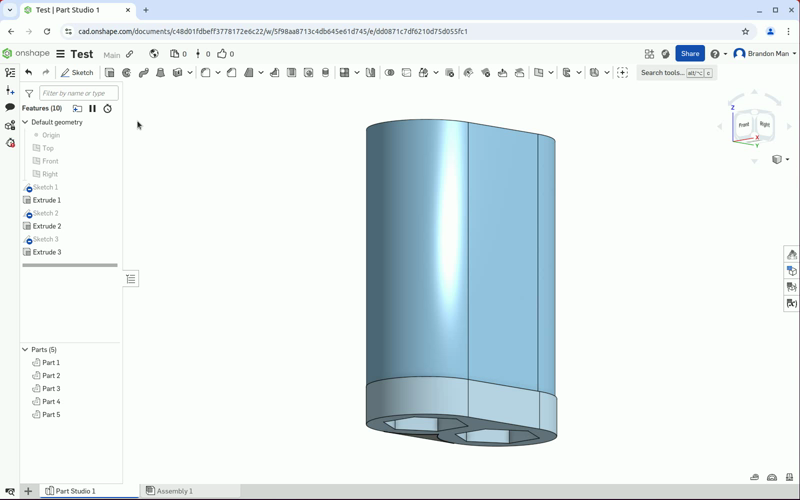
key(down, 3)
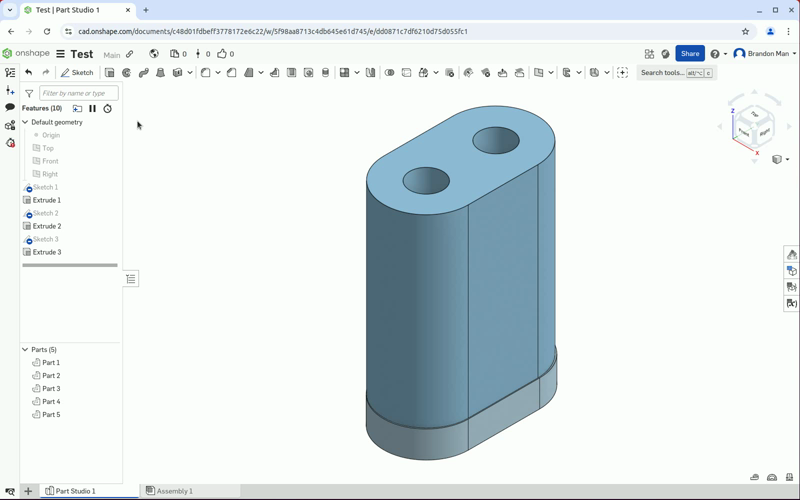
mouse_move(73, 189)
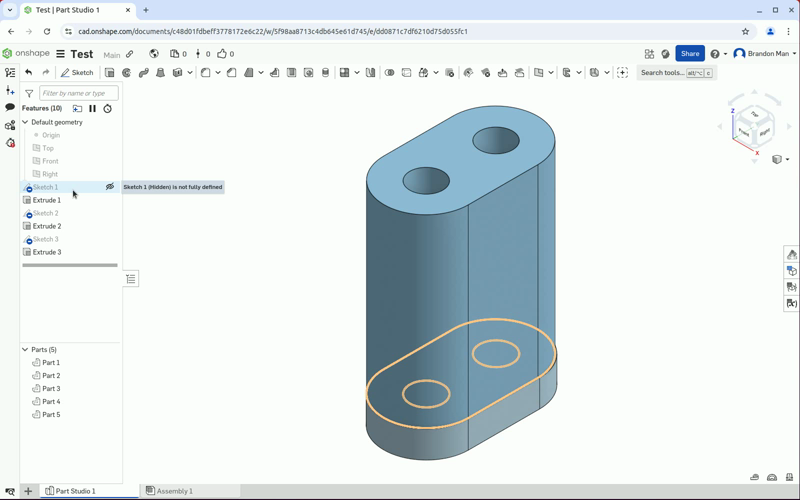
click(73, 189)